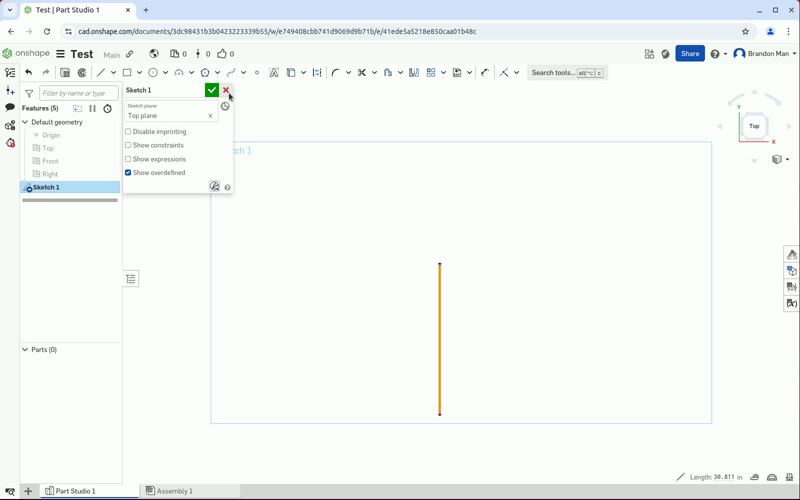
key(shift+h)
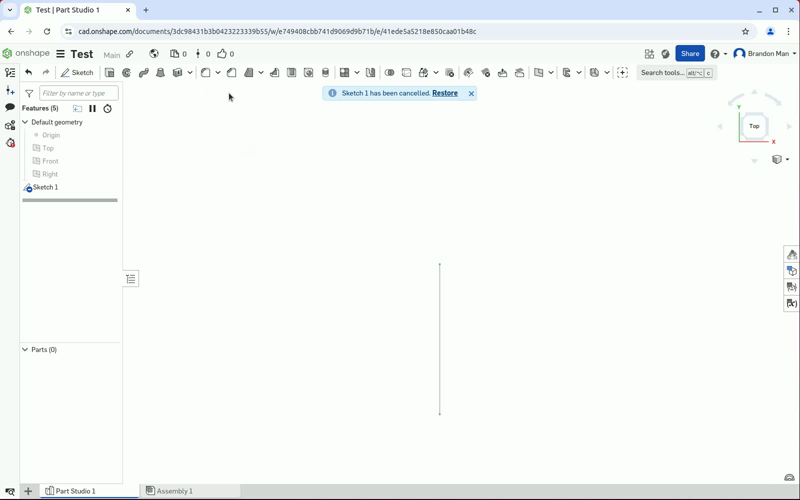
key(shift+s)
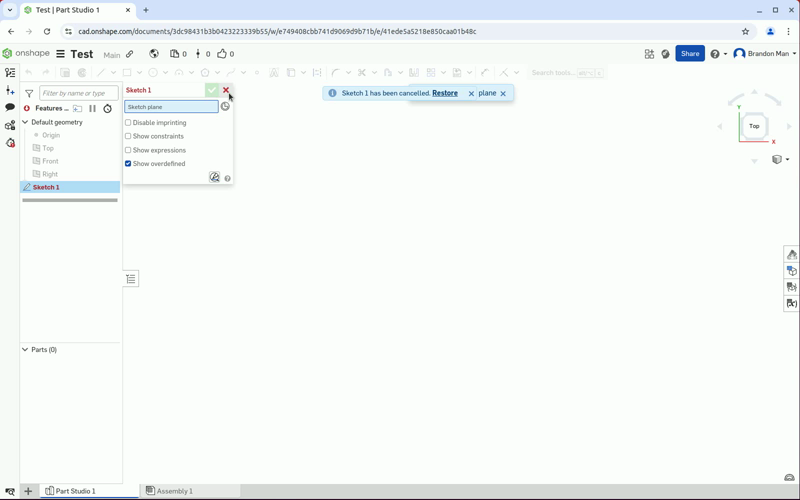
mouse_move(73, 150)
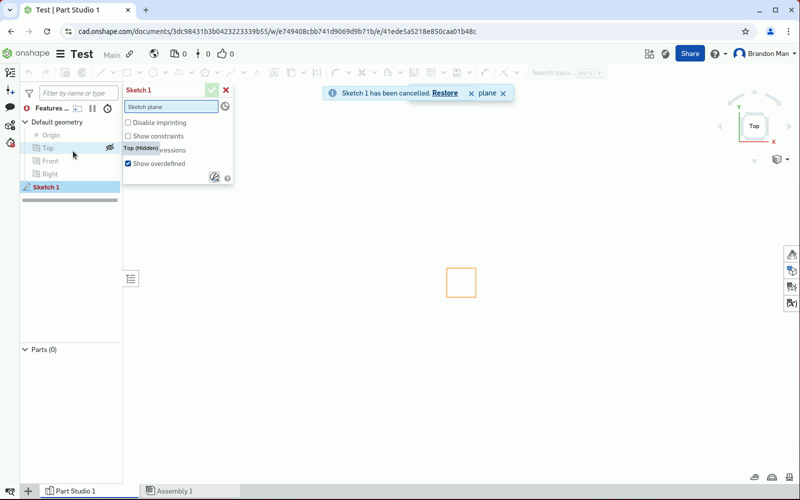
click(73, 150)
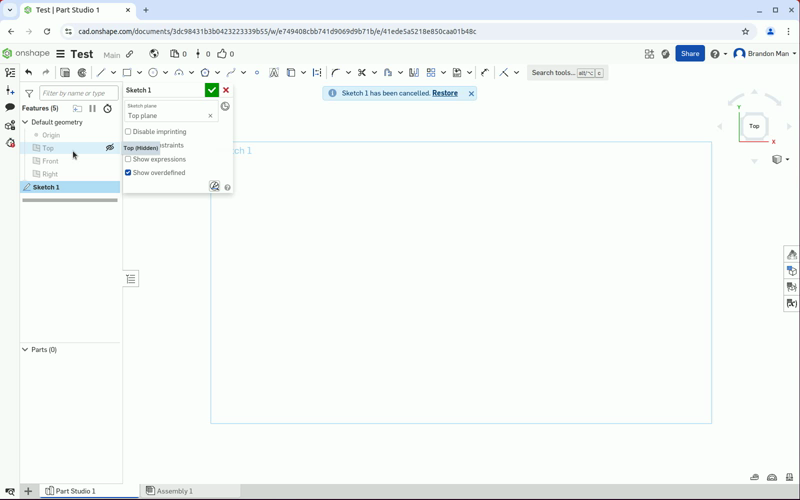
mouse_move(73, 352)
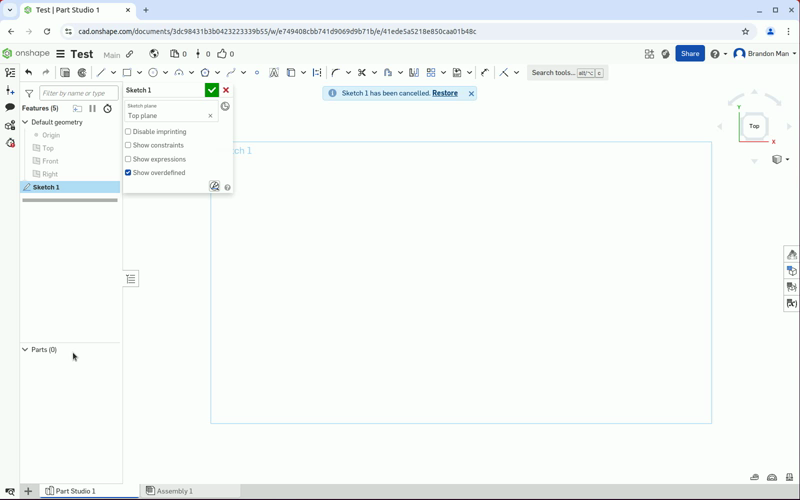
key(y)
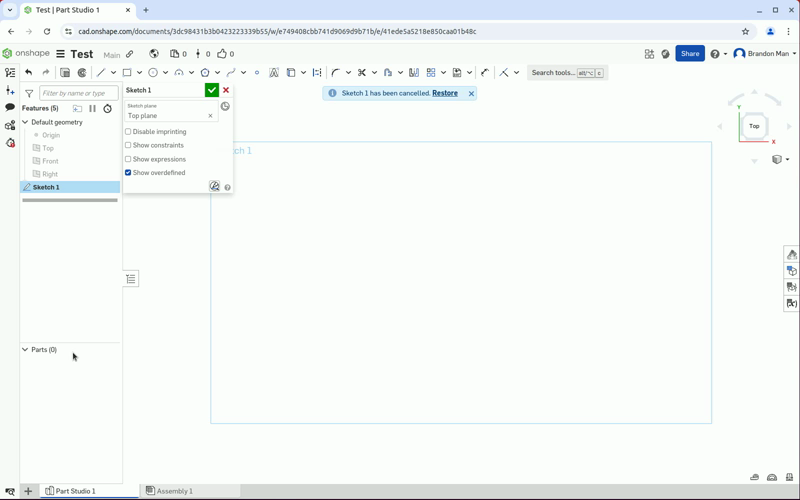
key(l)
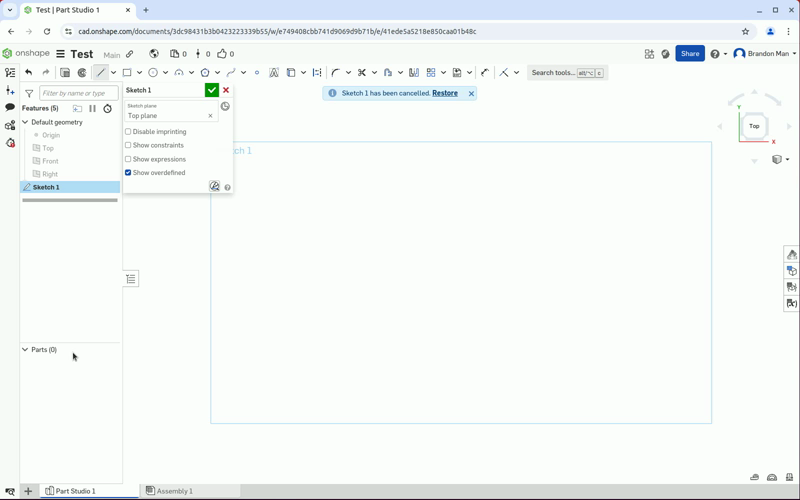
key_down(shift)
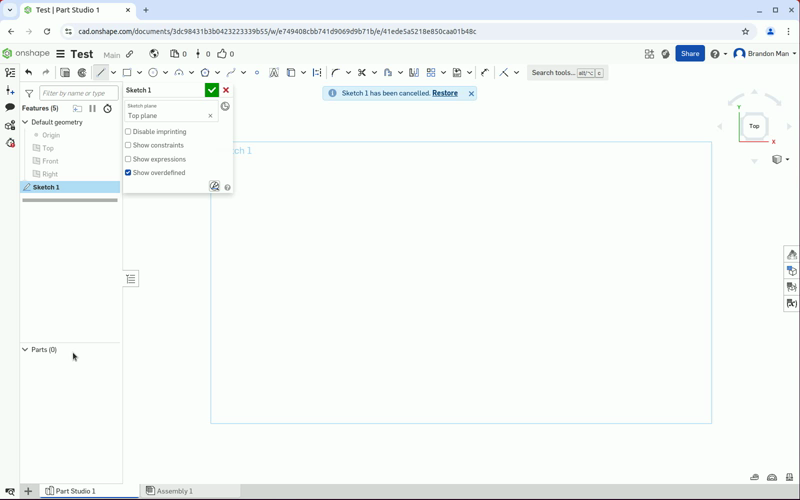
mouse_move(348, 356)
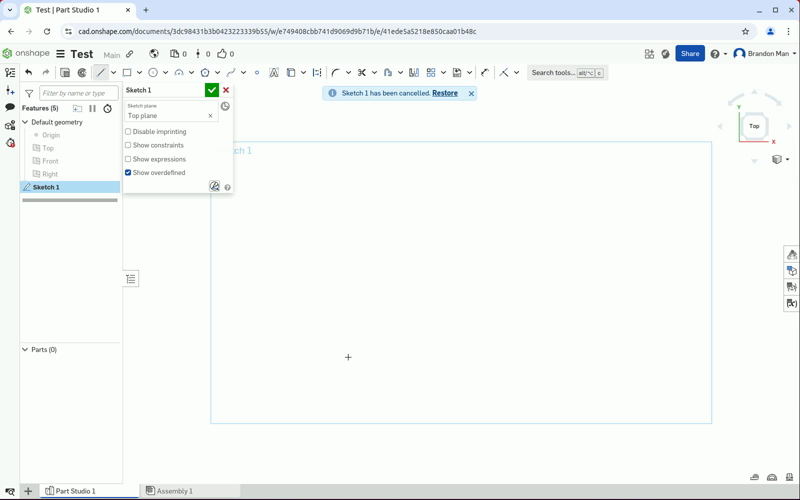
click(348, 356)
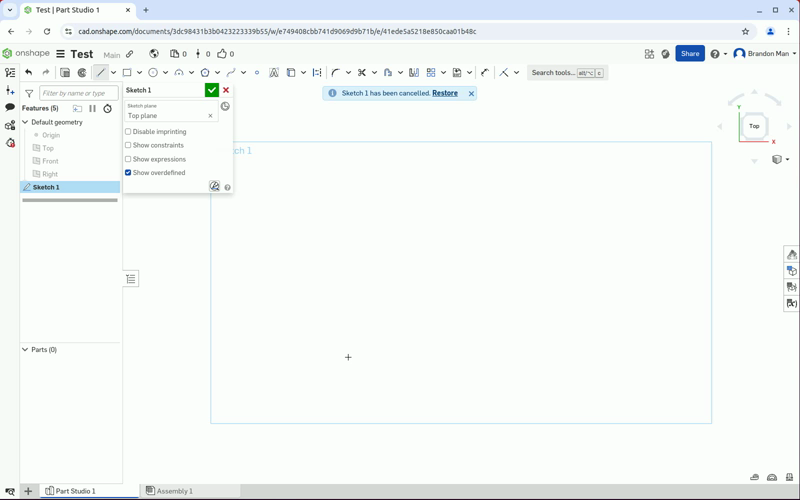
key_up(shift)
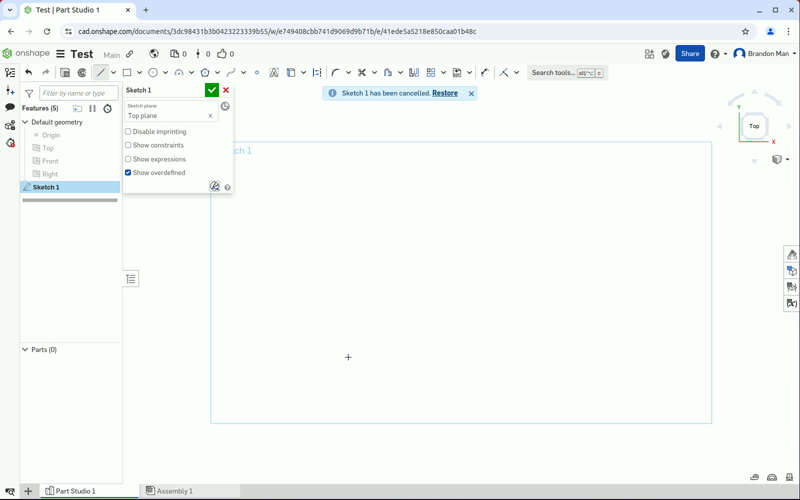
key_down(shift)
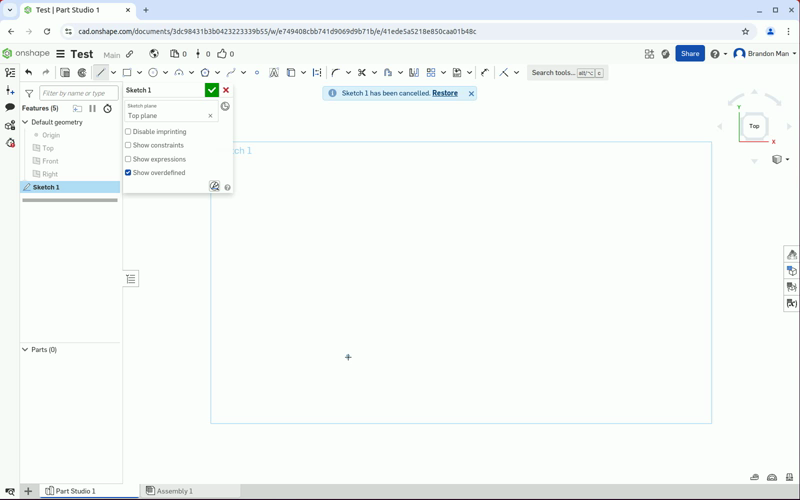
mouse_move(460, 356)
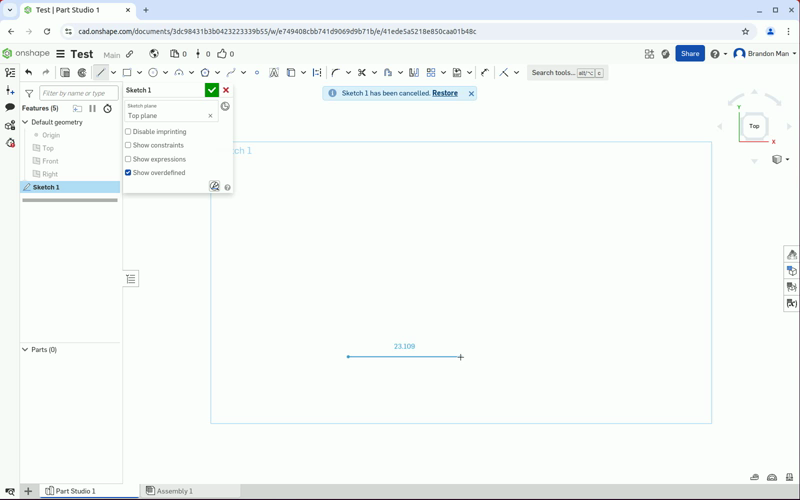
click(460, 356)
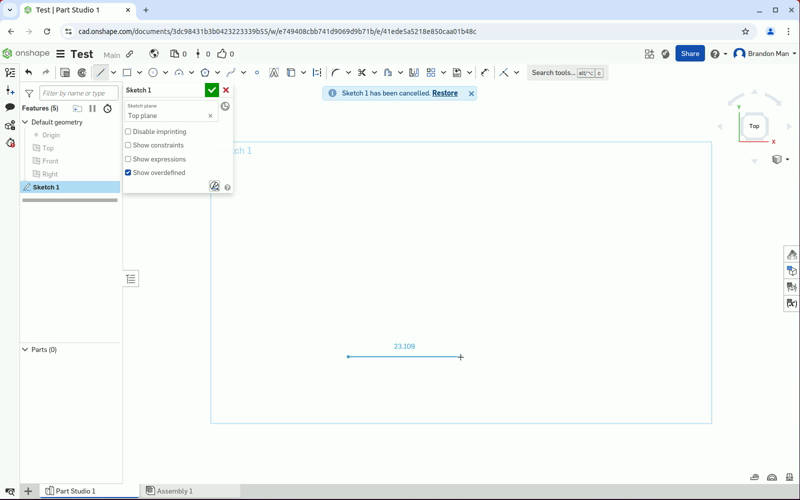
key_up(shift)
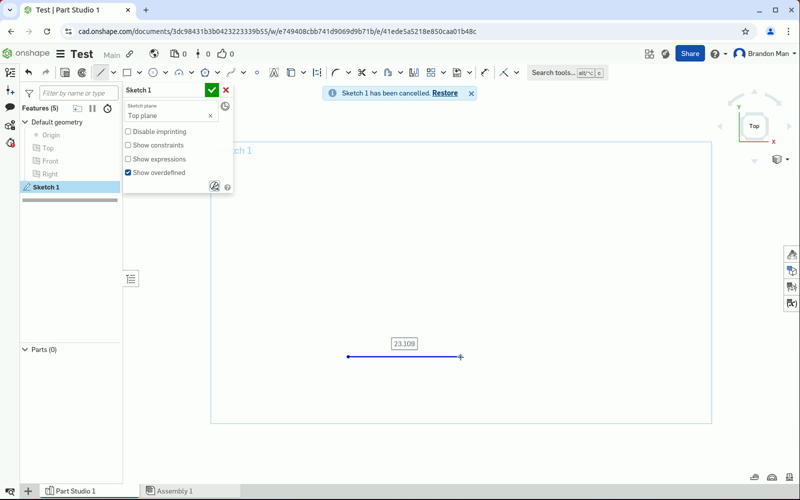
key_down(shift)
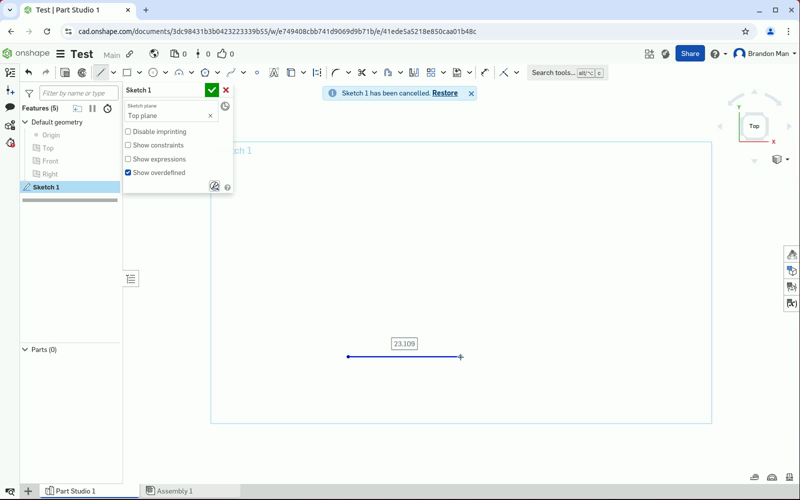
mouse_move(460, 282)
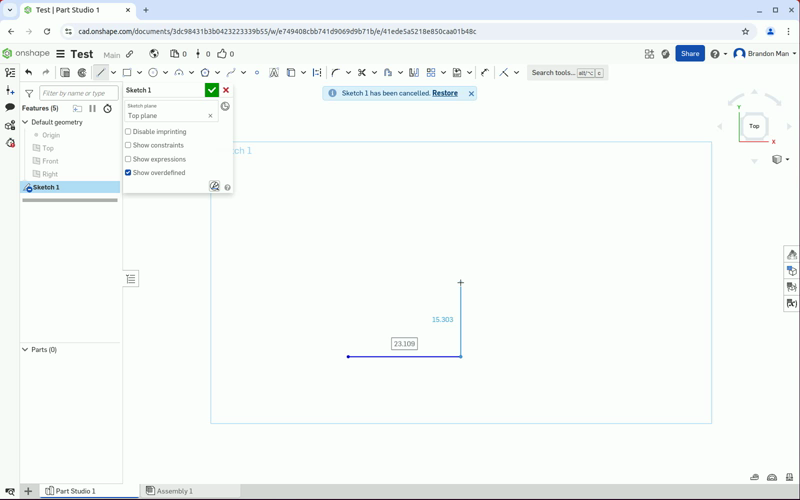
click(460, 282)
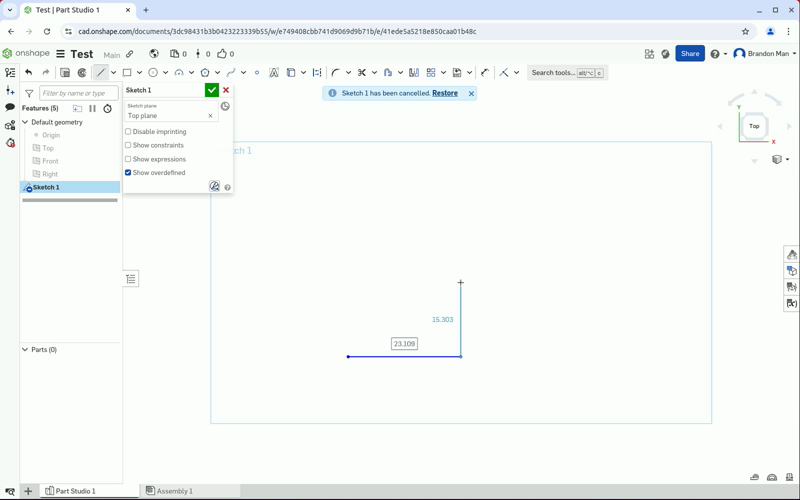
key_up(shift)
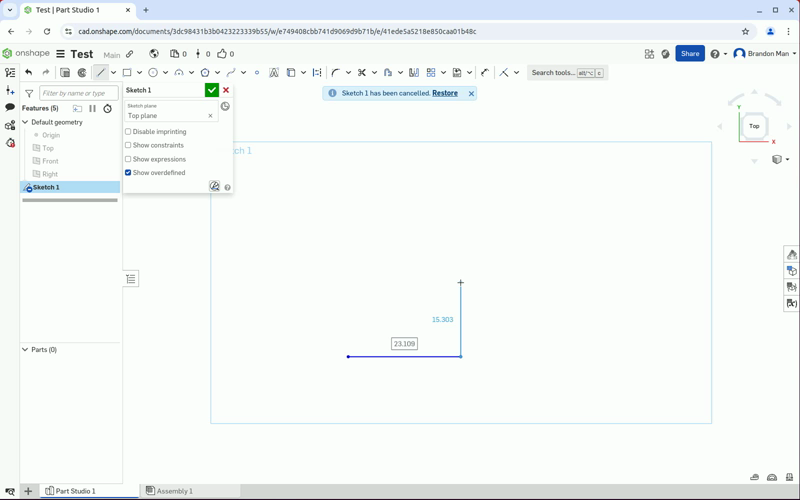
key_down(shift)
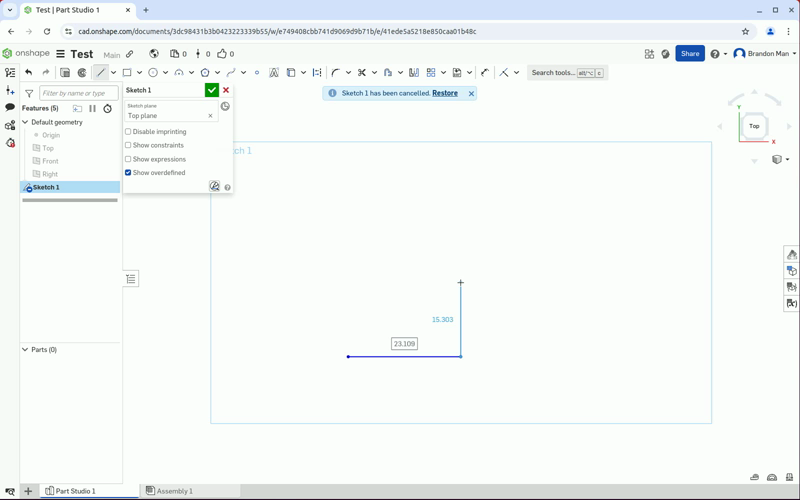
mouse_move(490, 282)
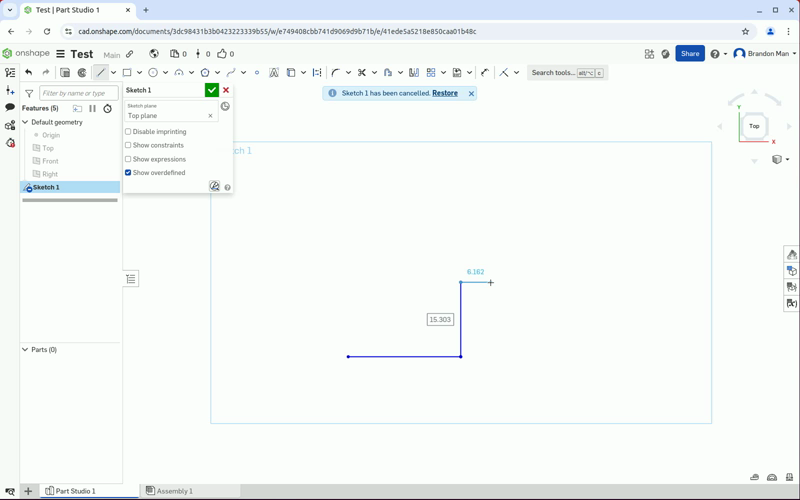
mouse_move(428, 282)
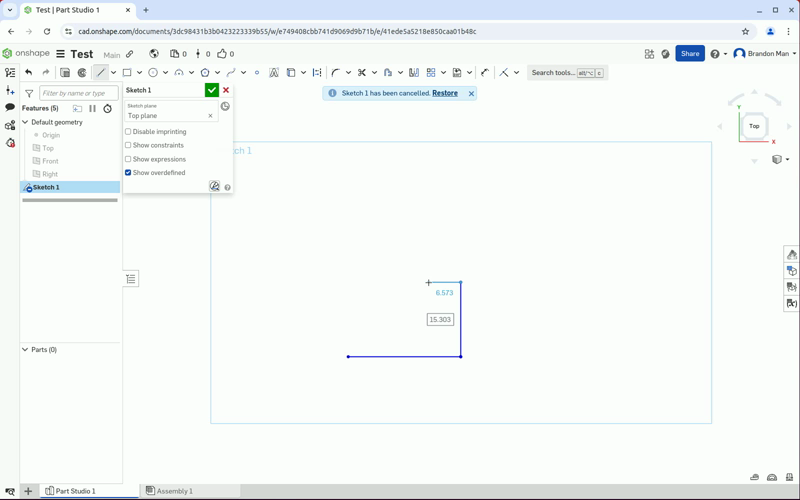
click(428, 282)
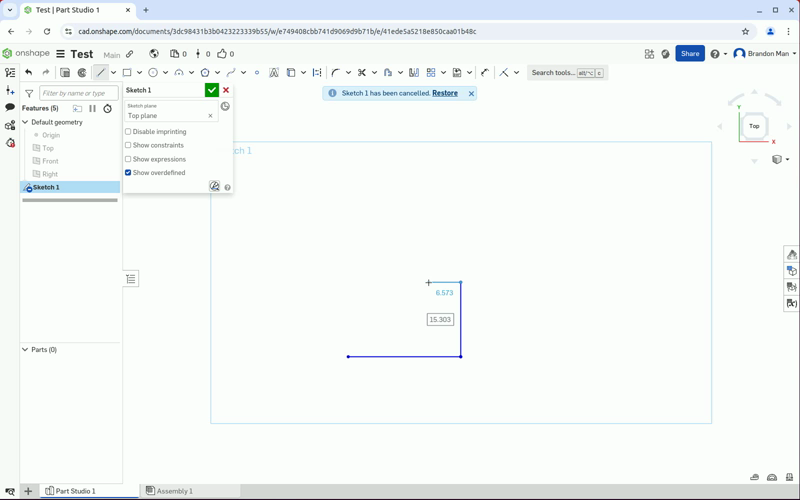
key_up(shift)
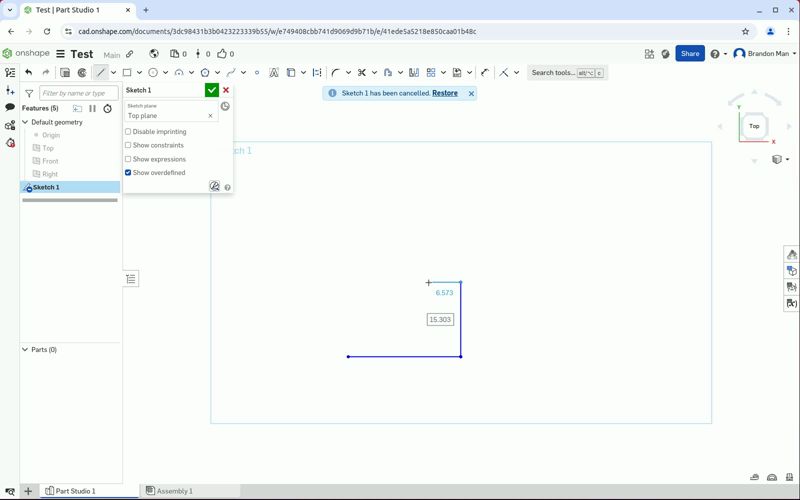
key_down(shift)
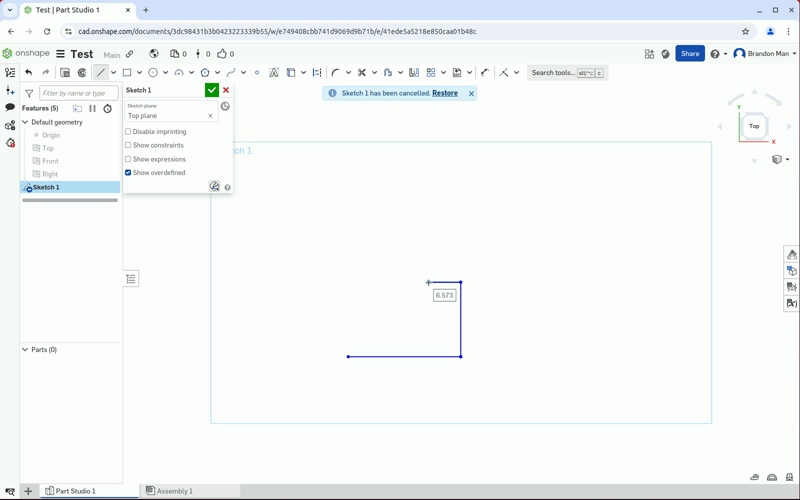
mouse_move(458, 282)
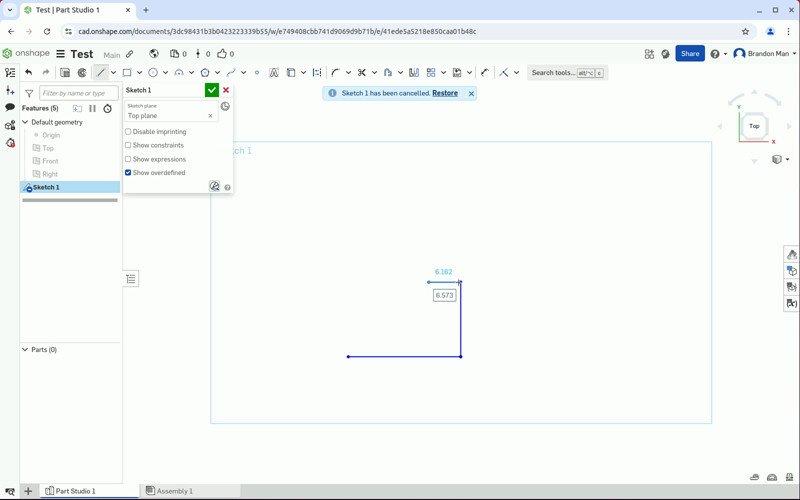
mouse_move(428, 306)
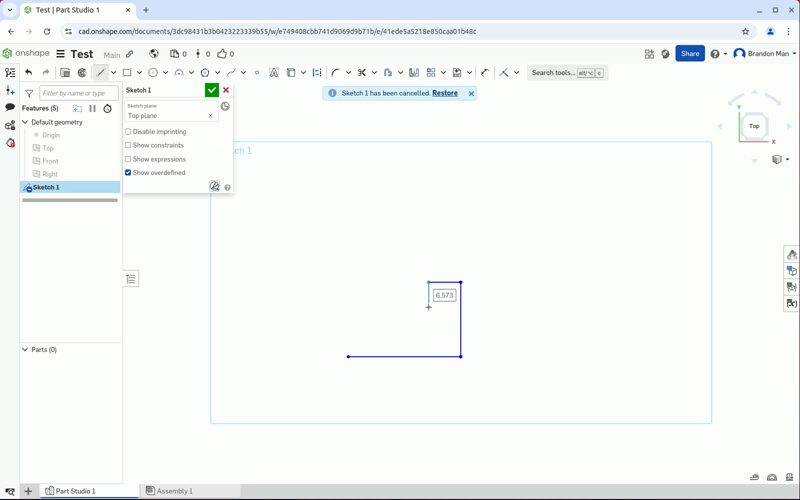
click(428, 306)
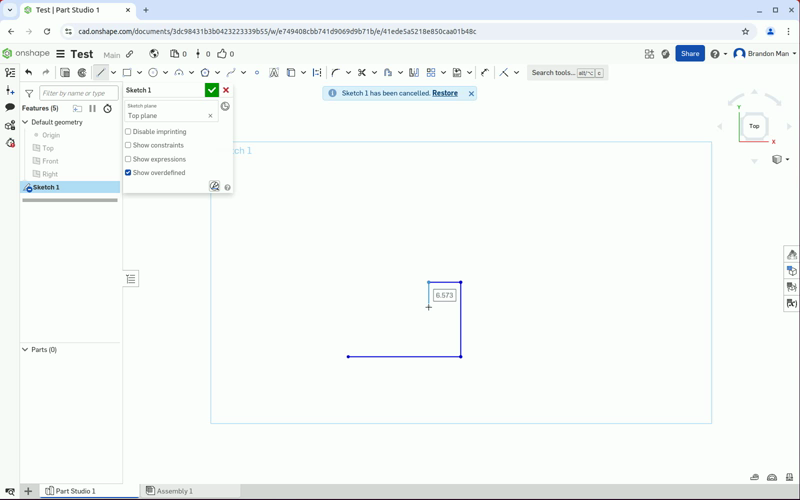
key_up(shift)
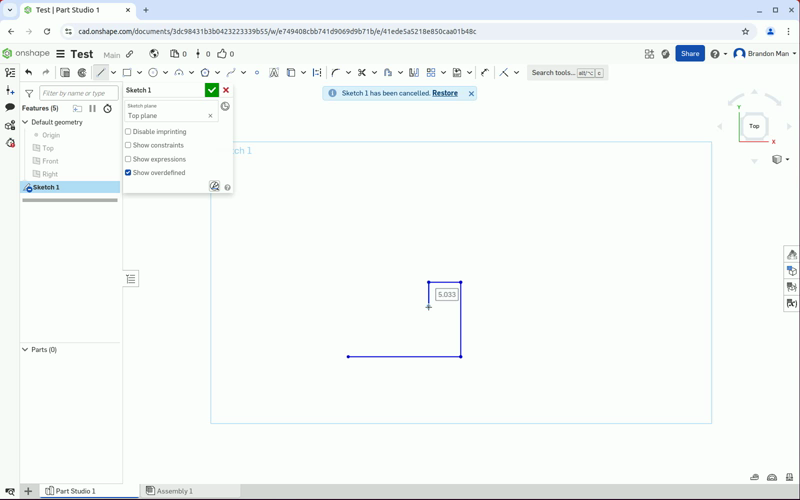
key_down(shift)
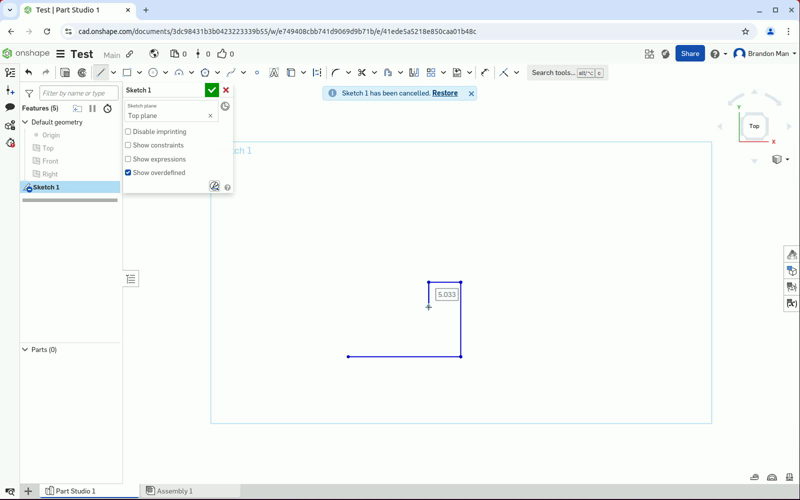
mouse_move(458, 306)
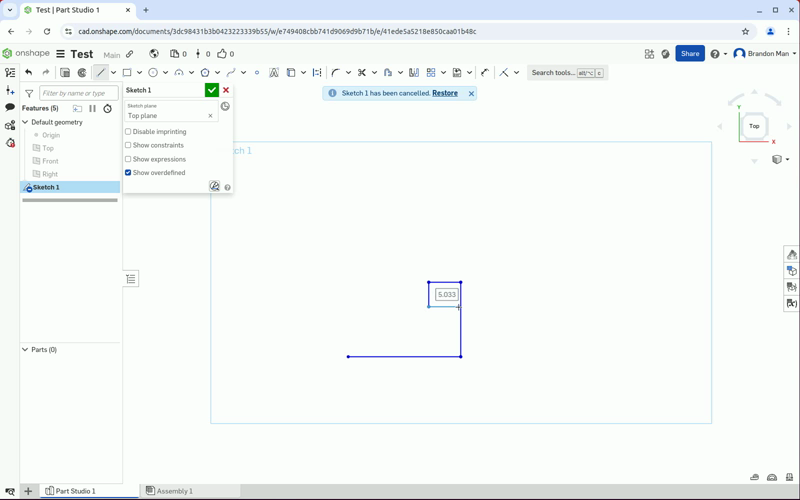
mouse_move(380, 306)
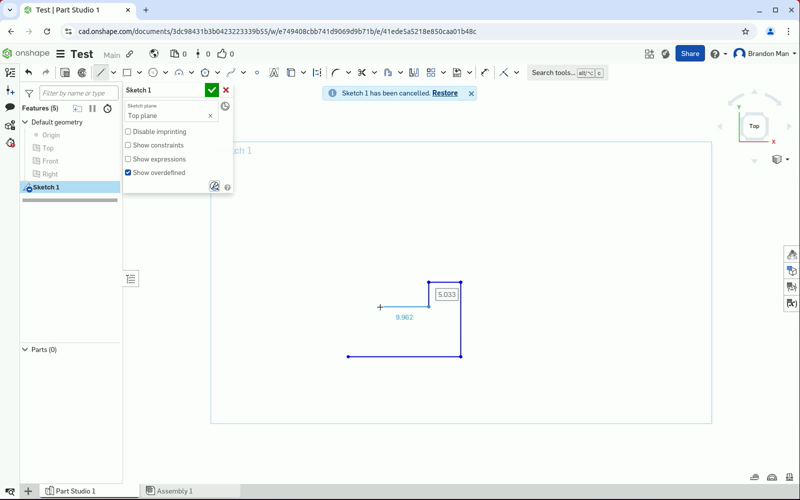
click(380, 306)
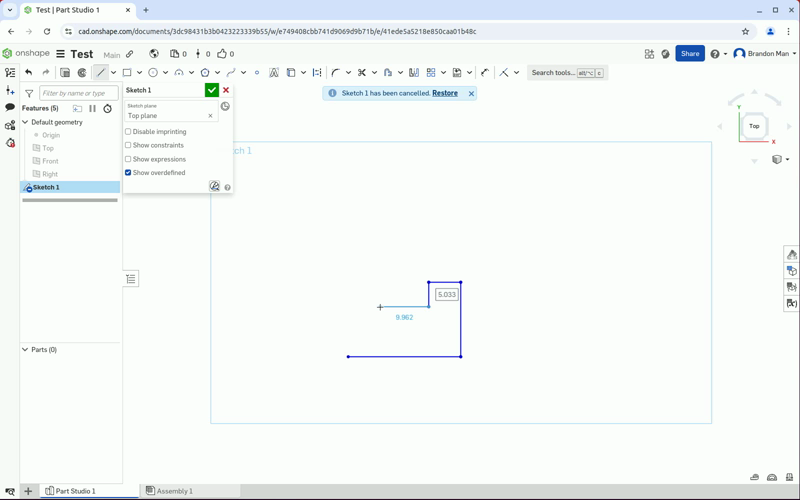
key_up(shift)
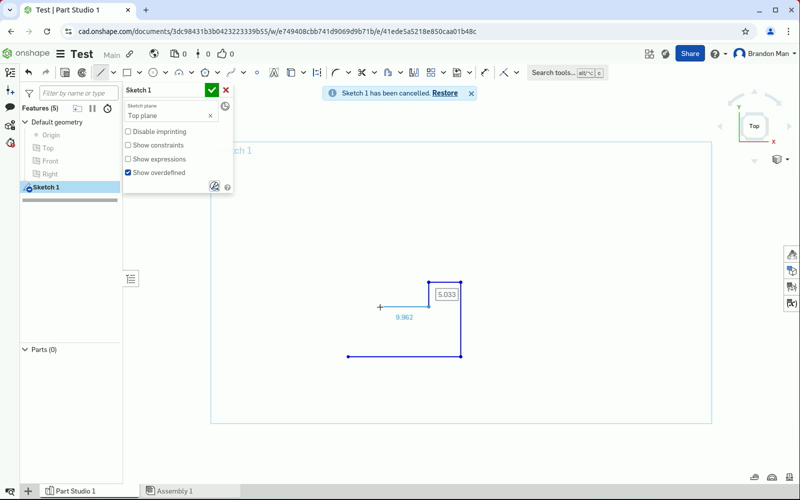
key_down(shift)
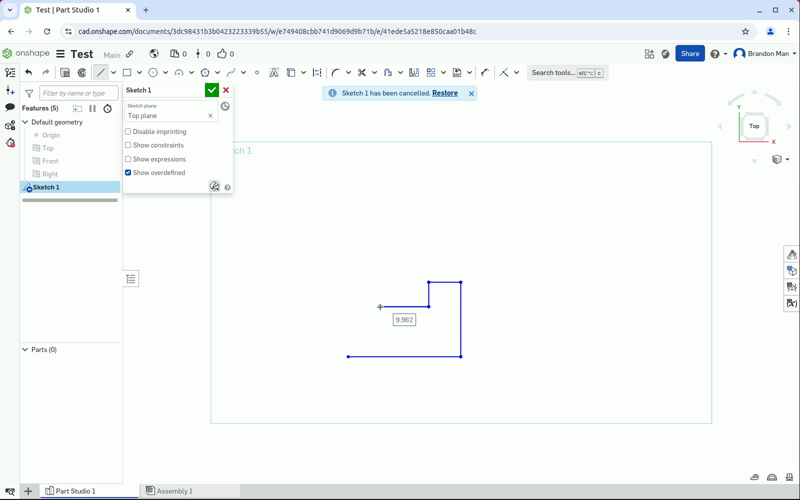
mouse_move(410, 306)
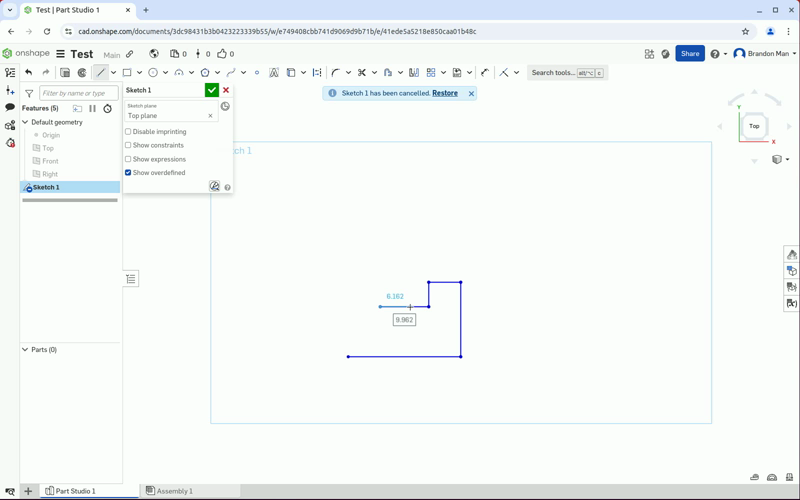
mouse_move(380, 282)
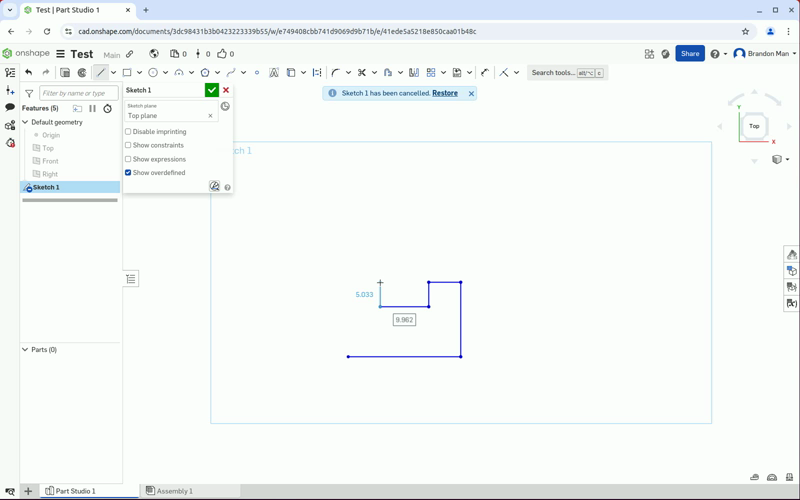
click(380, 282)
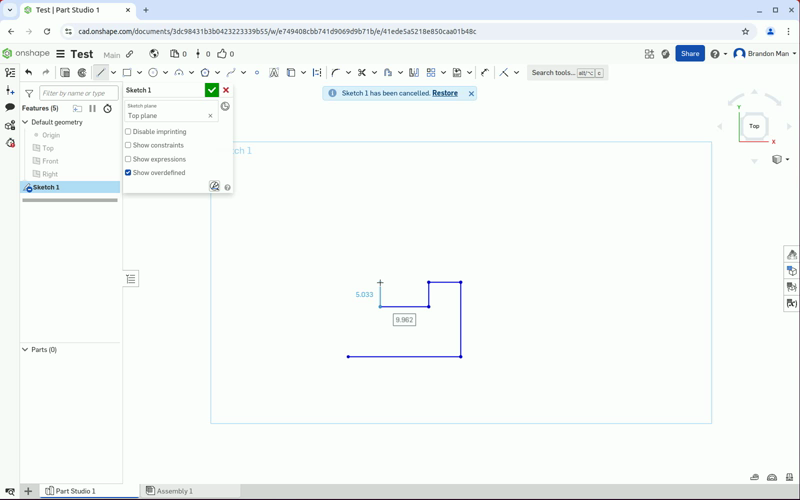
key_up(shift)
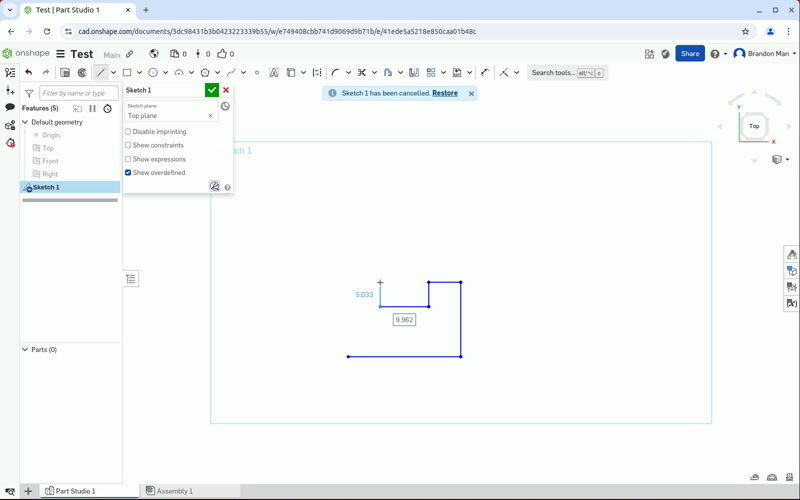
key_down(shift)
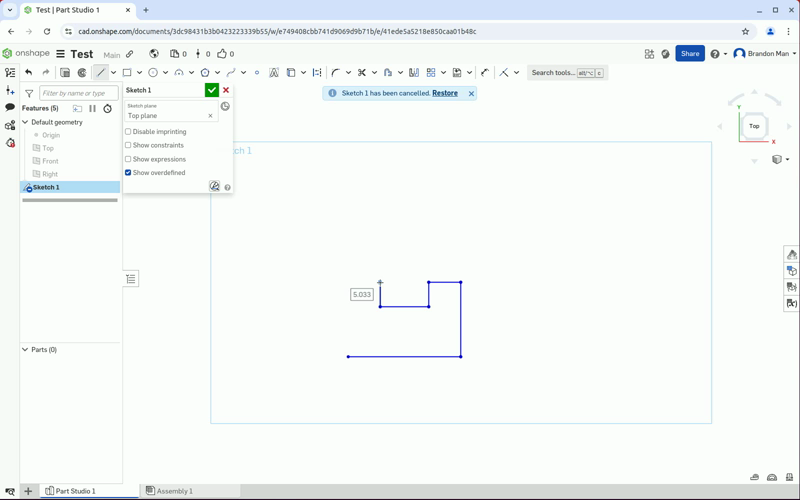
mouse_move(410, 282)
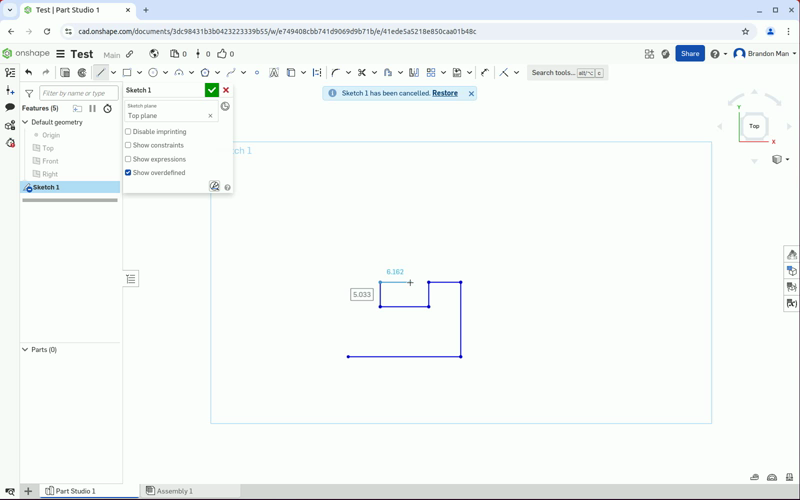
mouse_move(348, 282)
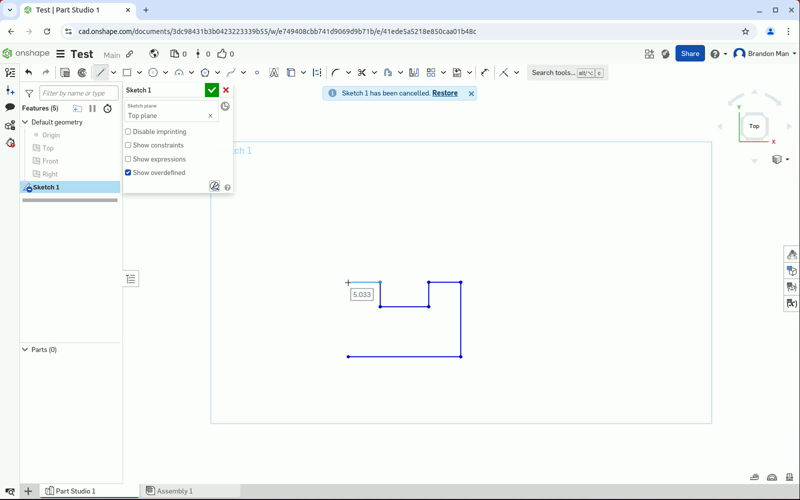
click(348, 282)
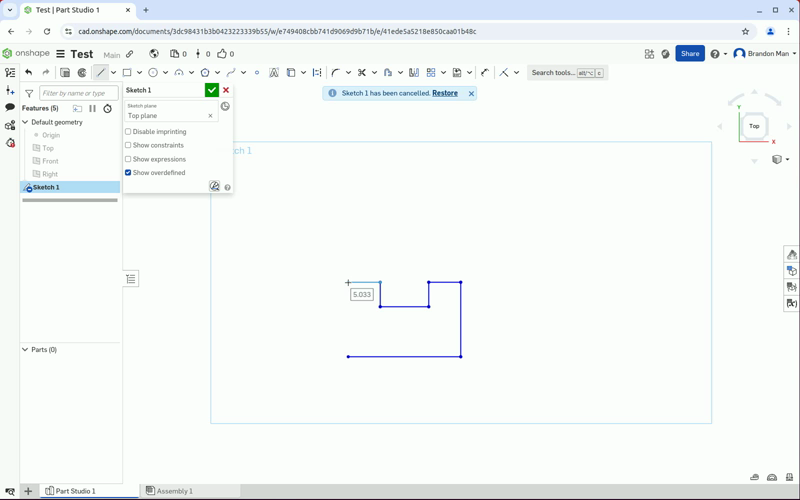
key_up(shift)
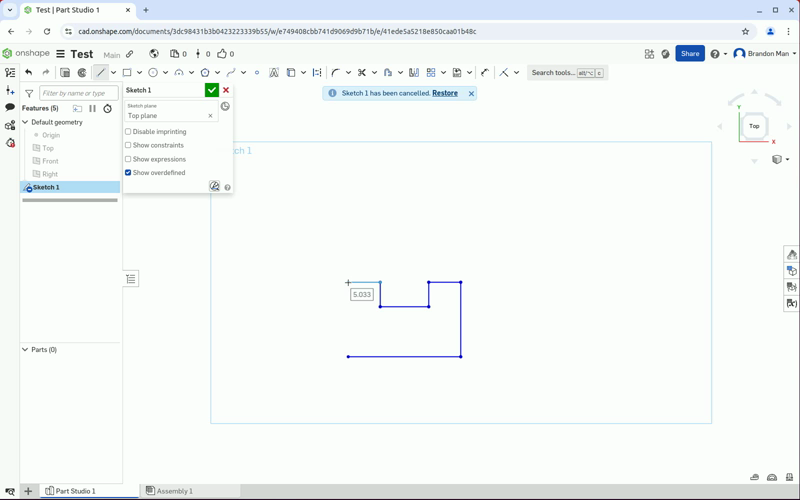
key_down(shift)
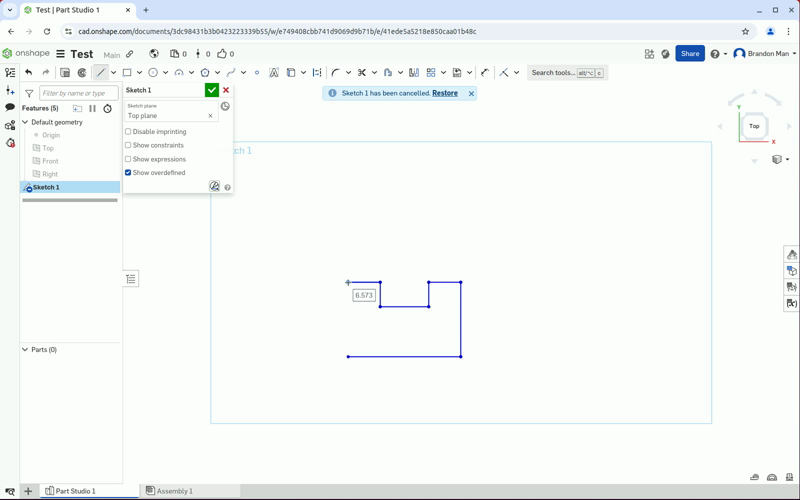
mouse_move(348, 356)
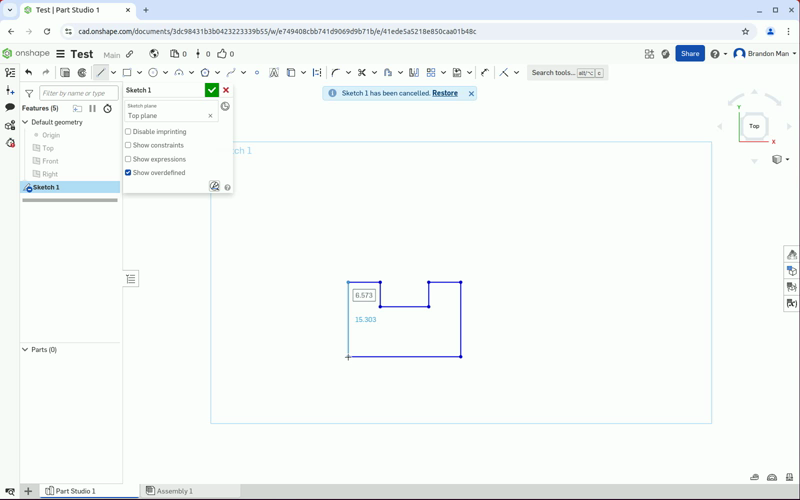
key_up(shift)
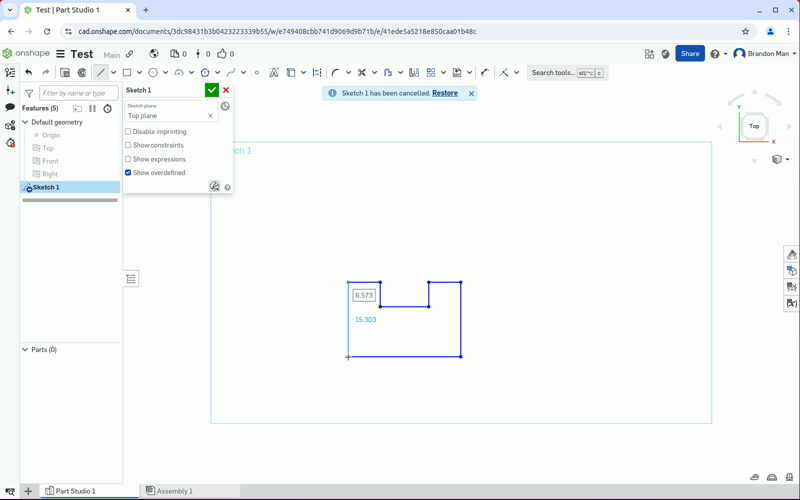
click(348, 356)
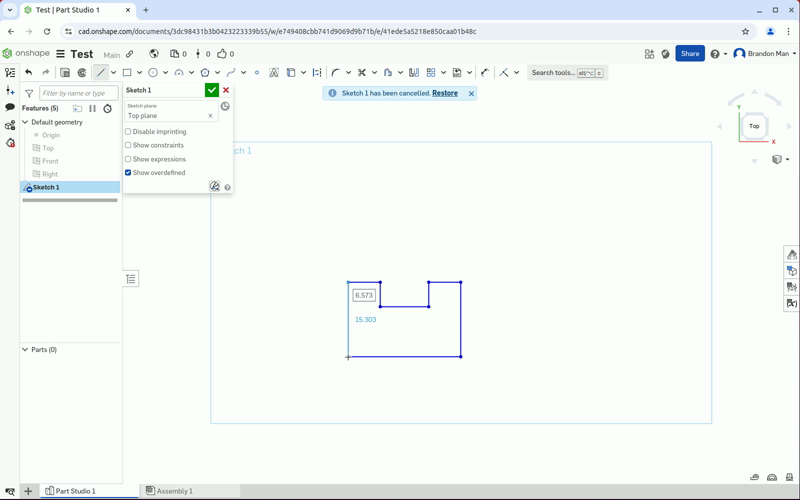
key(esc)
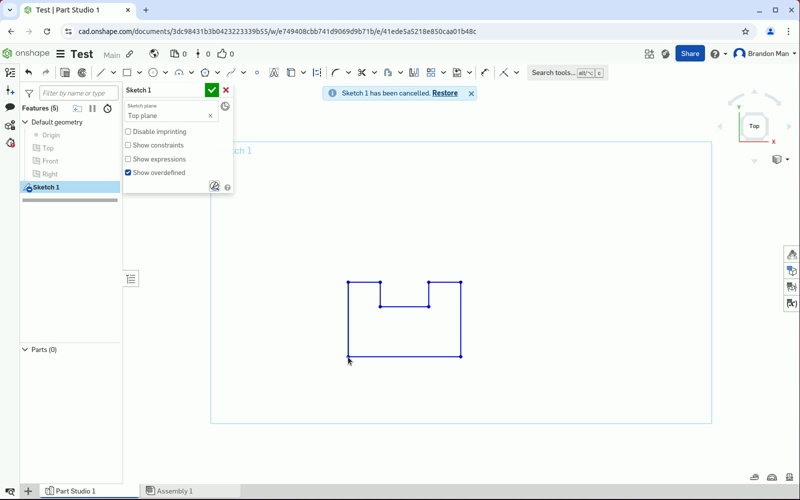
mouse_move(417, 339)
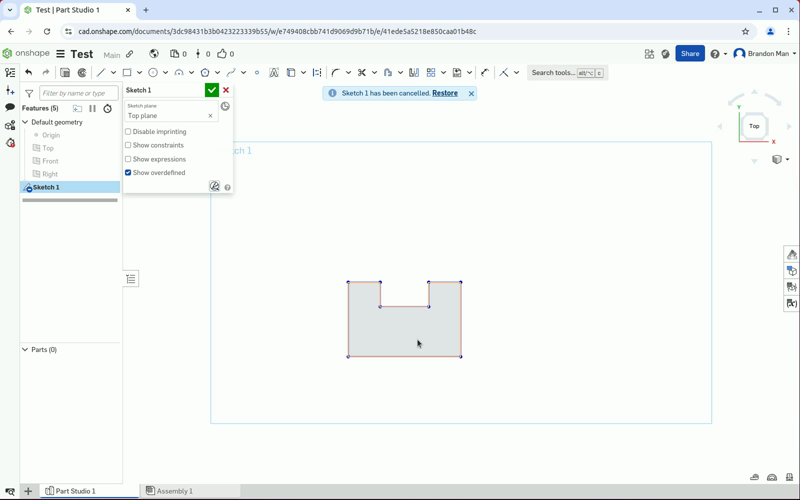
click(417, 339)
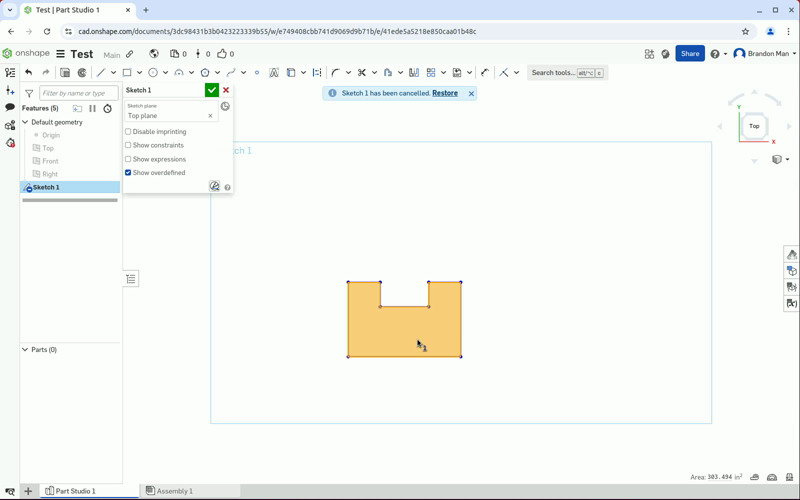
mouse_move(73, 352)
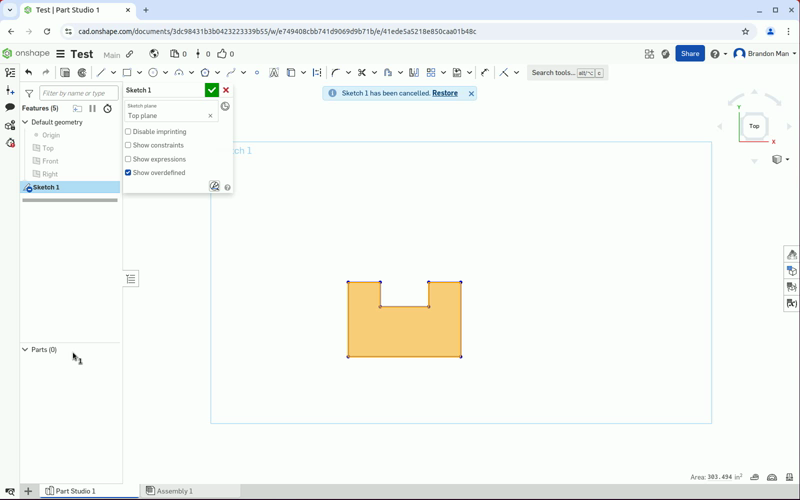
key(shift+y)
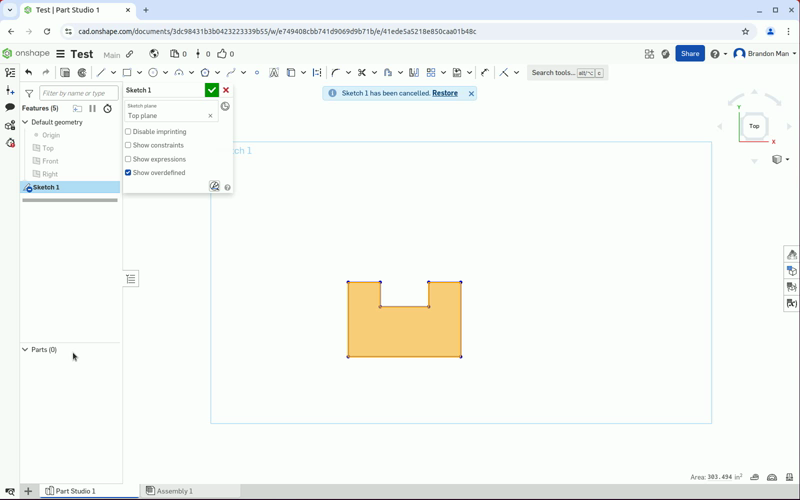
key(shift+e)
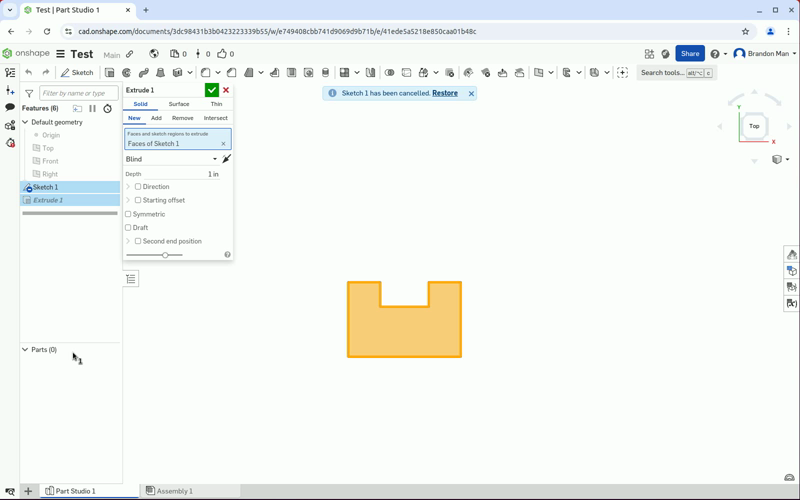
mouse_move(143, 106)
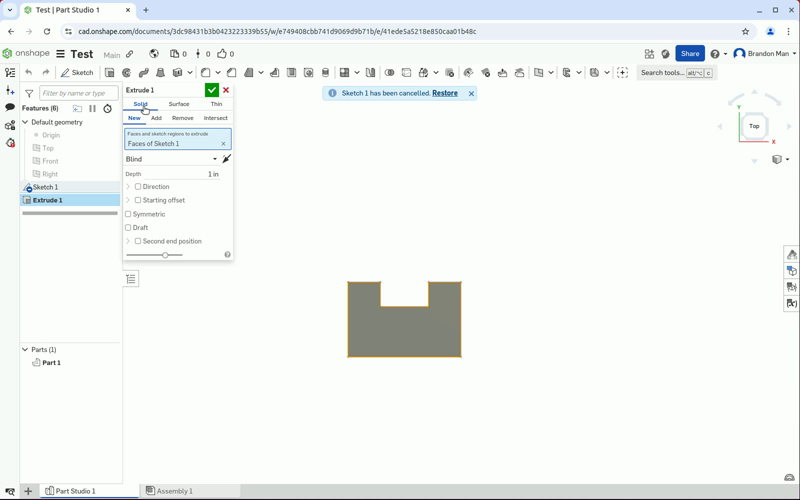
click(143, 106)
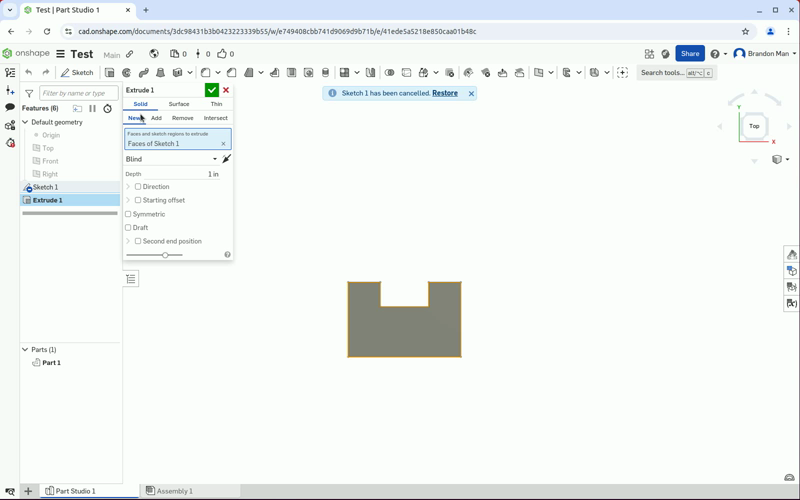
mouse_move(137, 120)
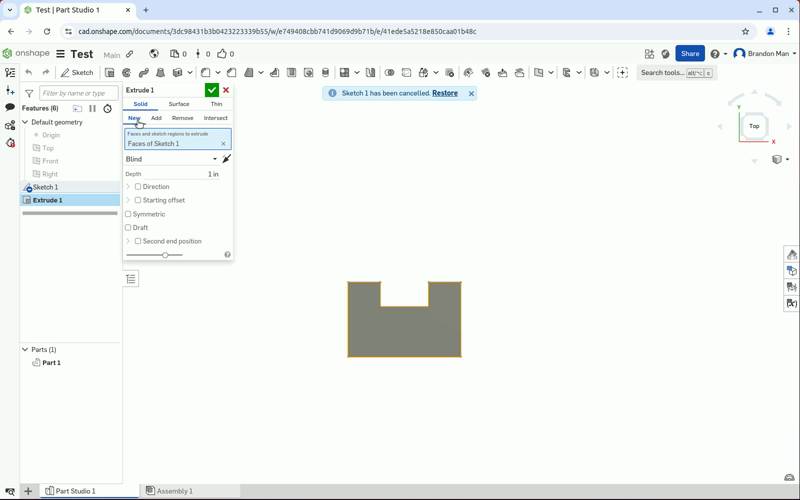
click(137, 120)
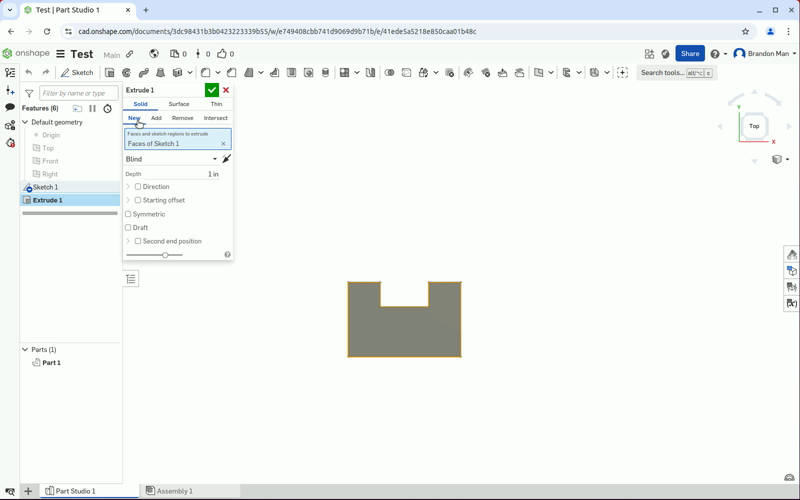
key(tab, 4)
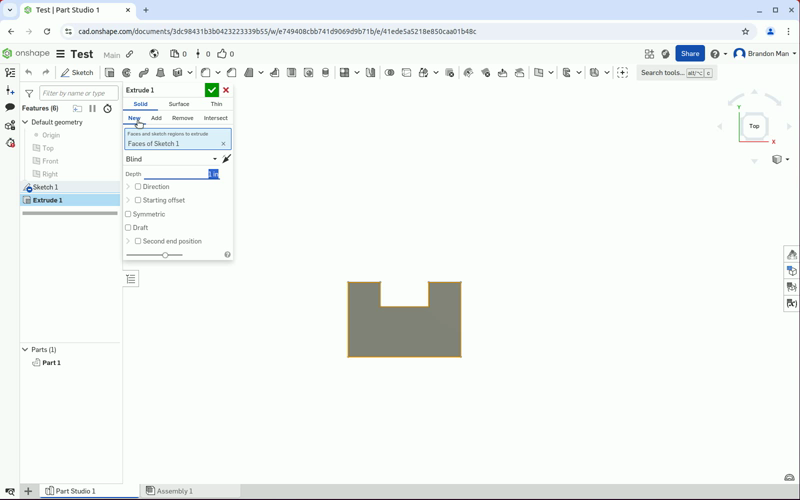
text(14.924)
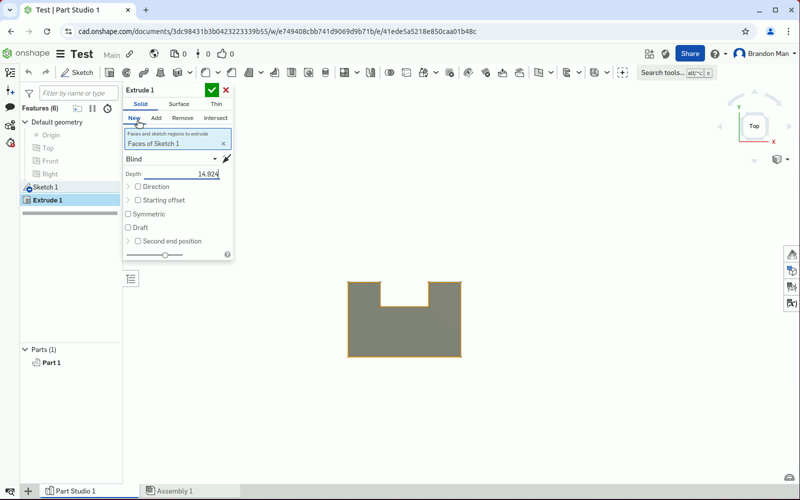
key(enter)
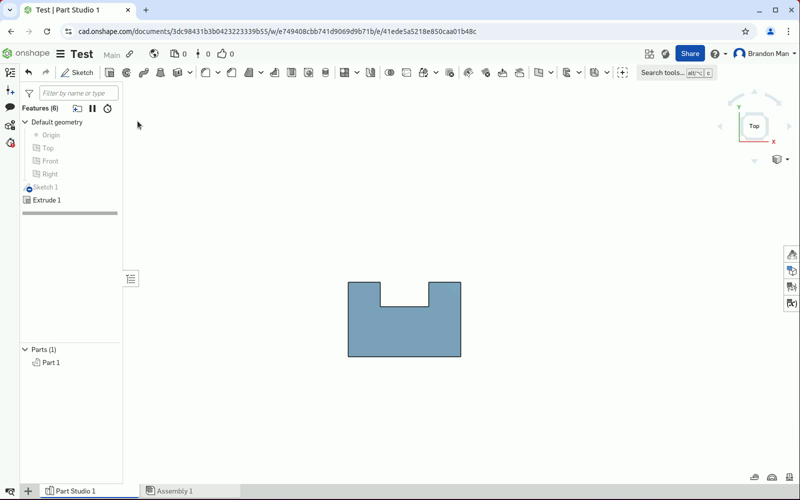
key(shift+h)
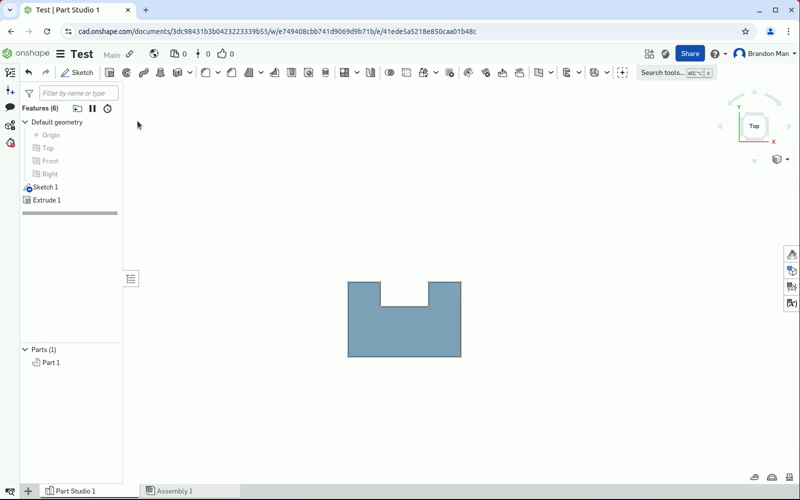
key(shift+h)
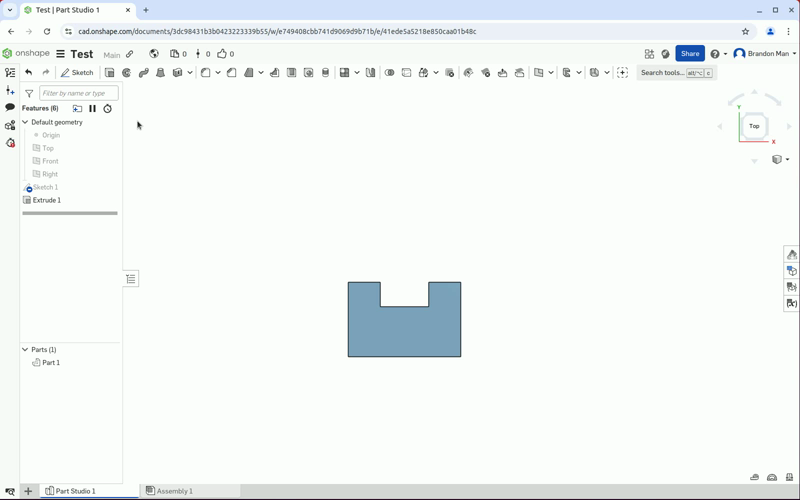
mouse_move(73, 189)
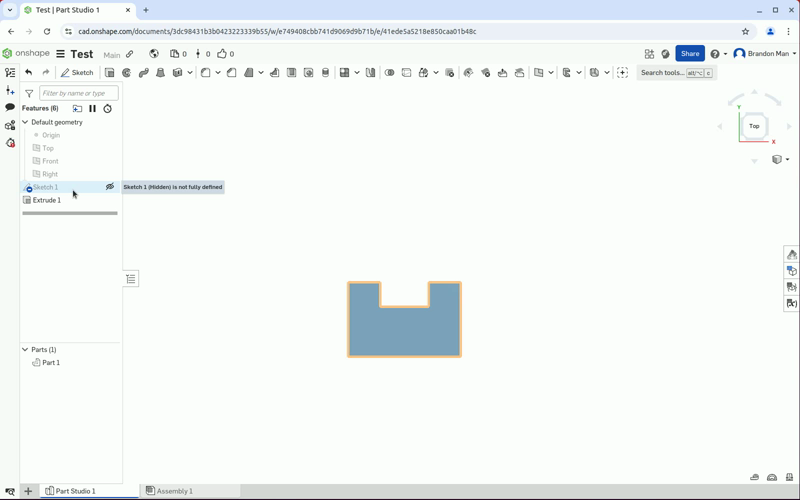
click(73, 189)
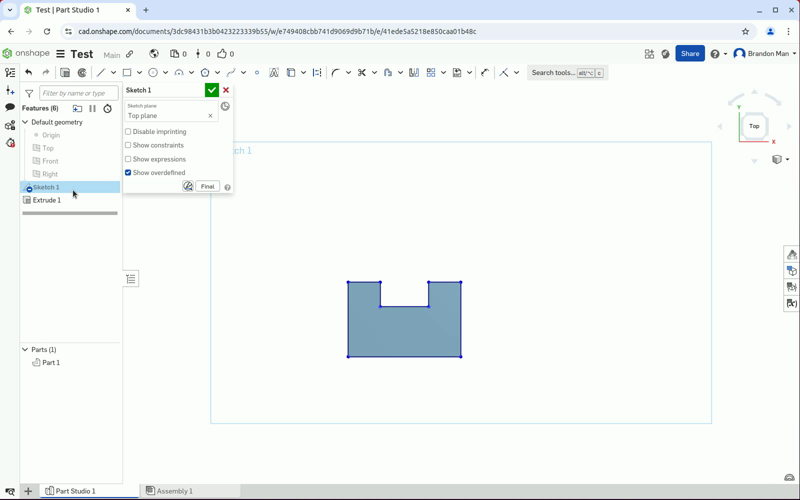
mouse_move(229, 92)
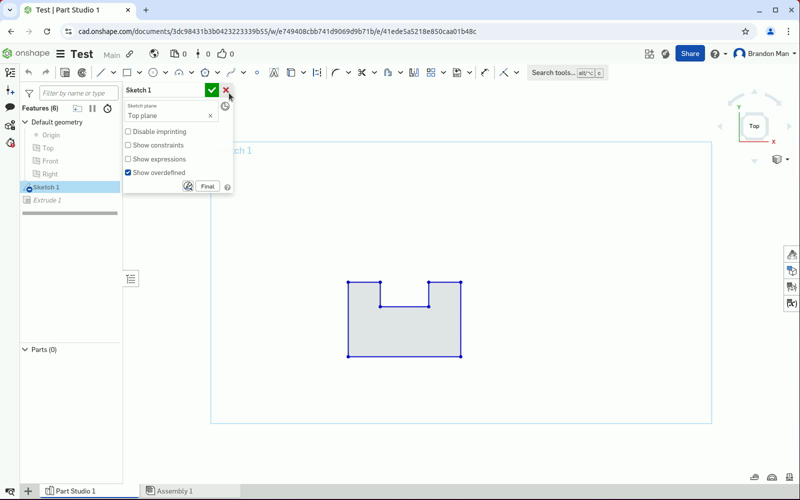
click(229, 92)
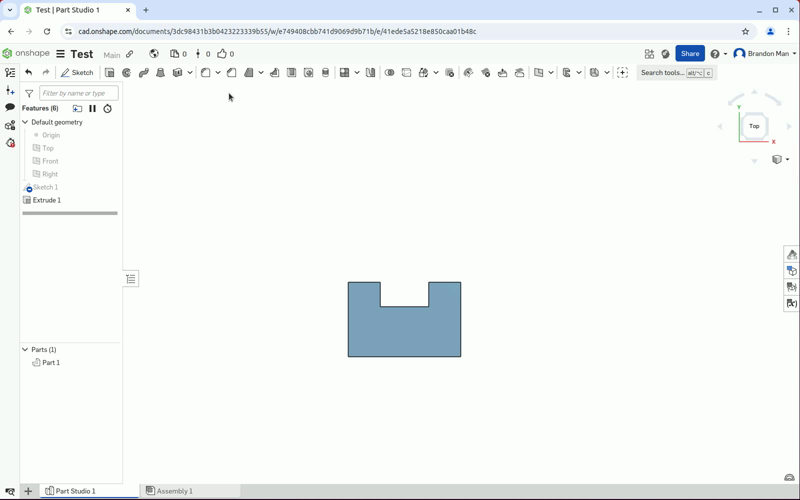
mouse_move(73, 352)
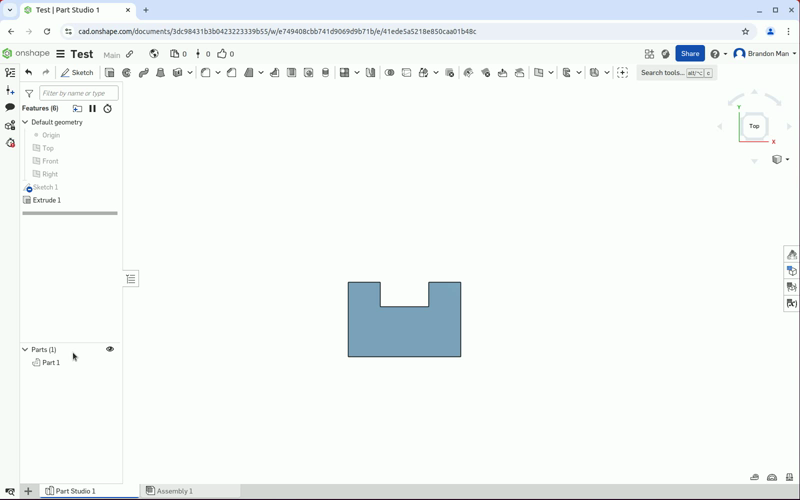
key(y)
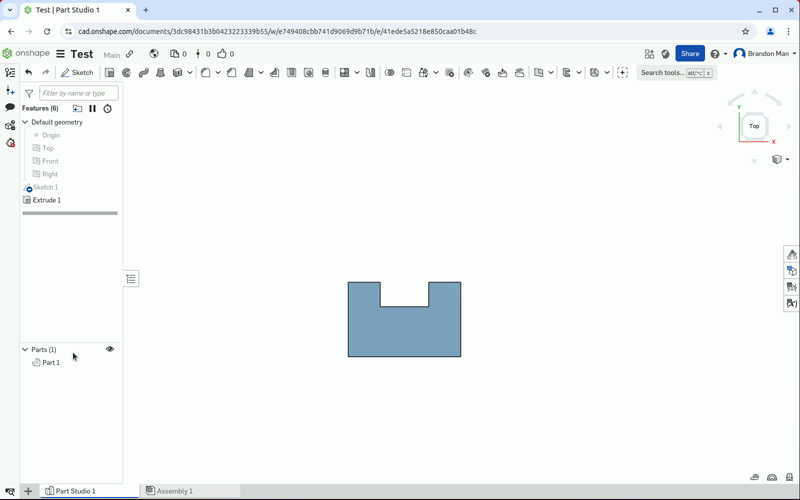
key(shift+p)
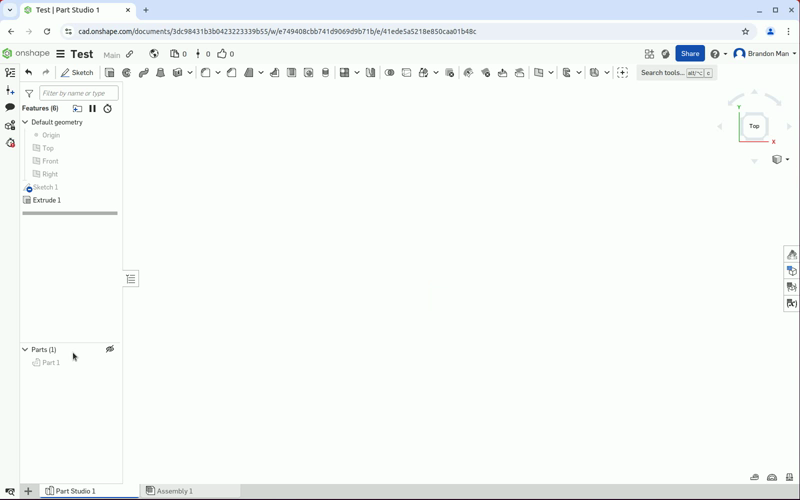
key(space)
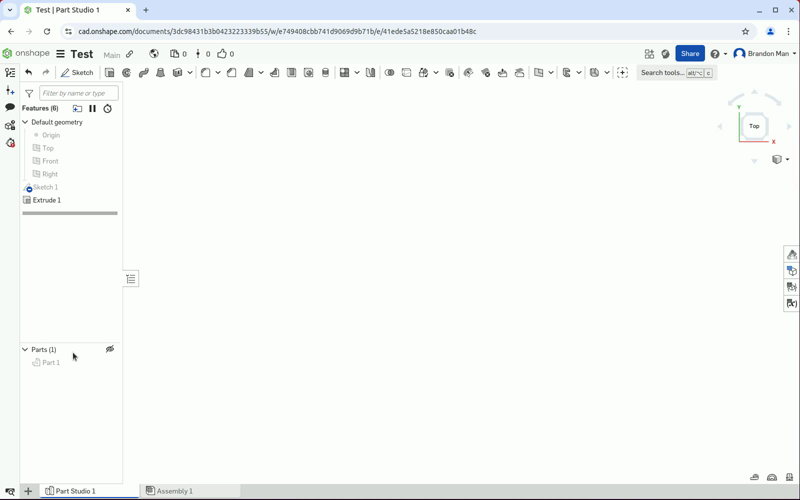
key_down(shift)
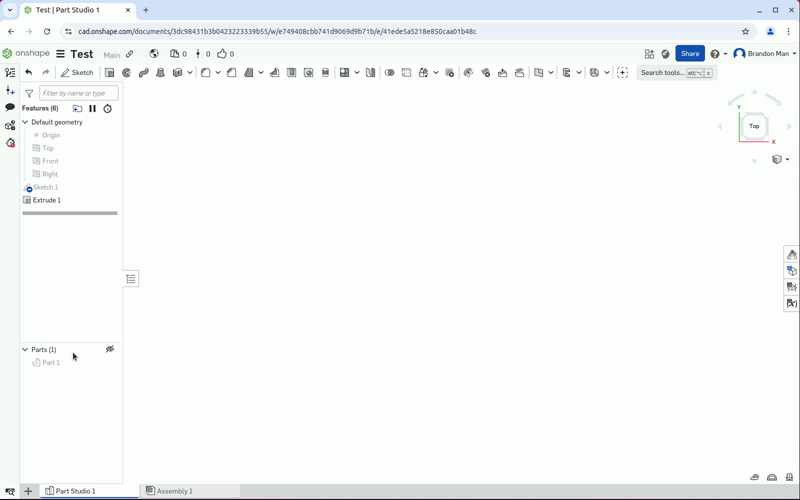
key(up)
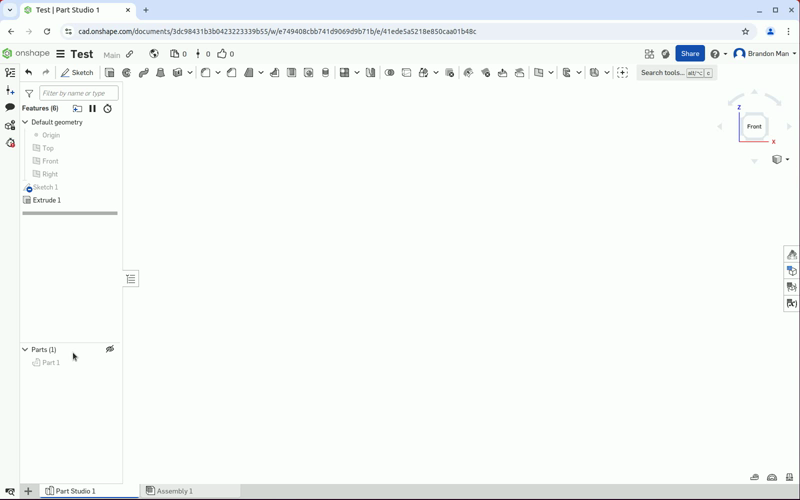
key_up(shift)
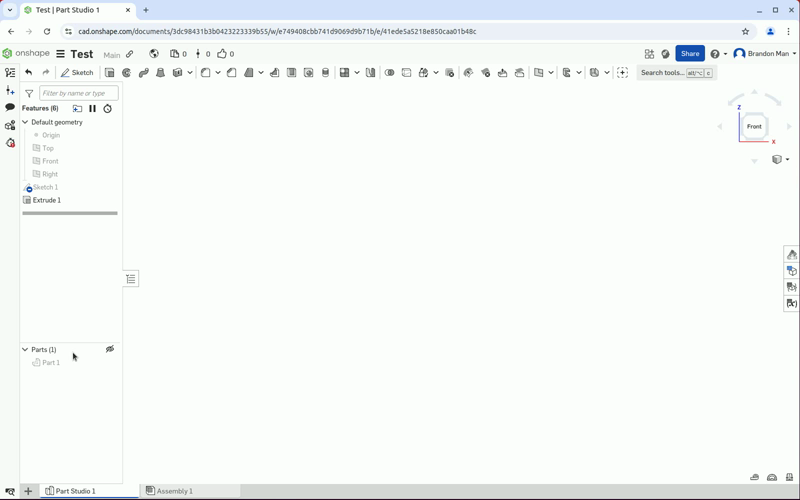
mouse_move(73, 352)
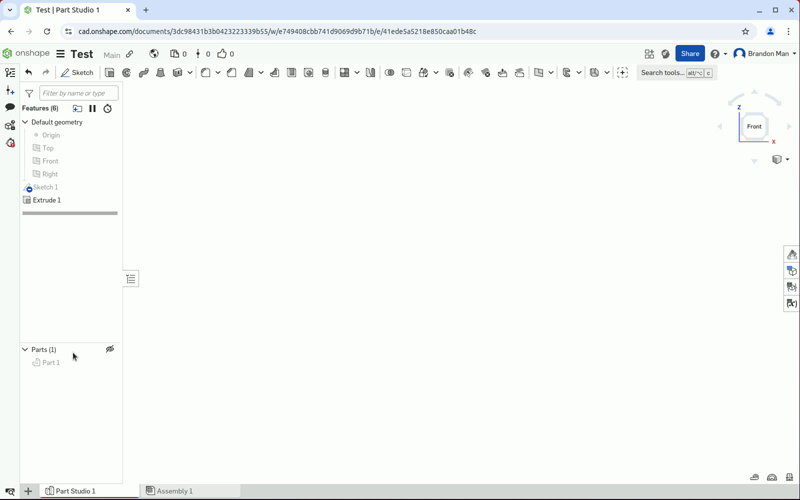
key(shift+y)
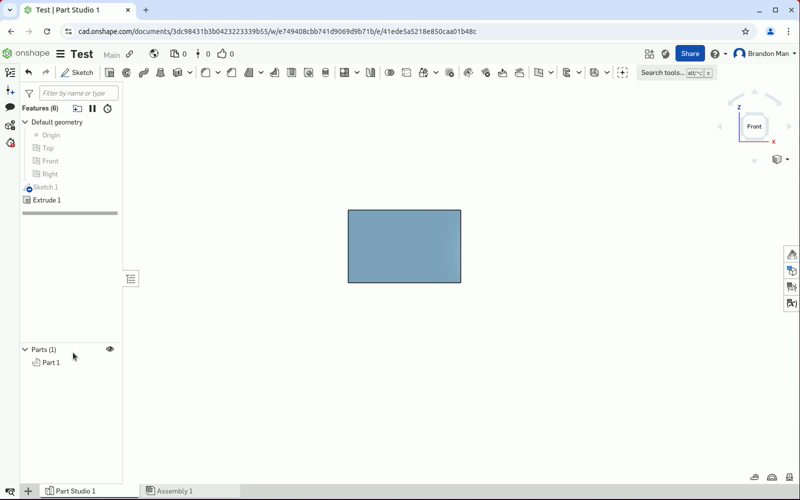
mouse_move(541, 75)
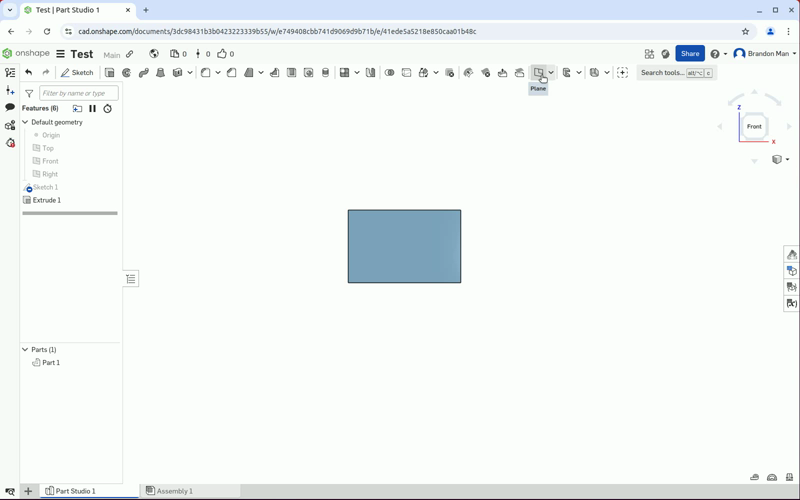
click(541, 75)
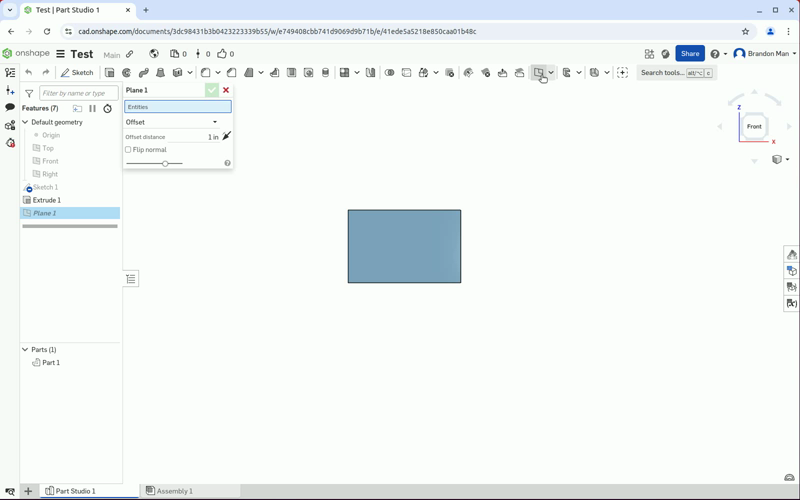
mouse_move(73, 163)
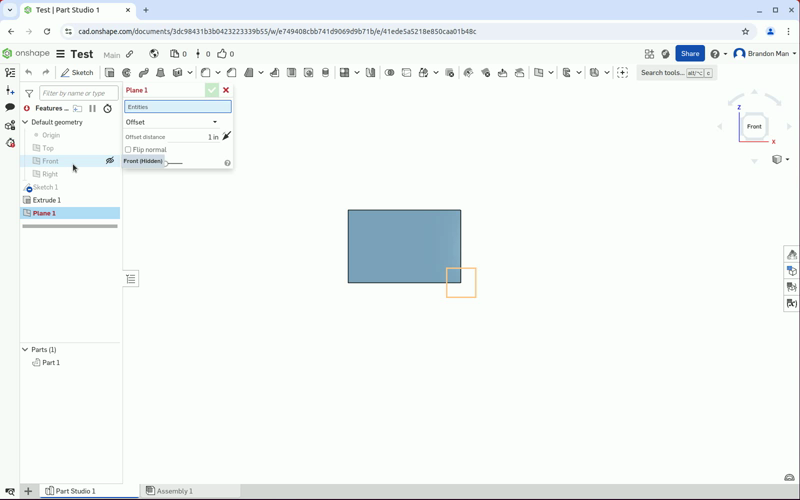
click(73, 163)
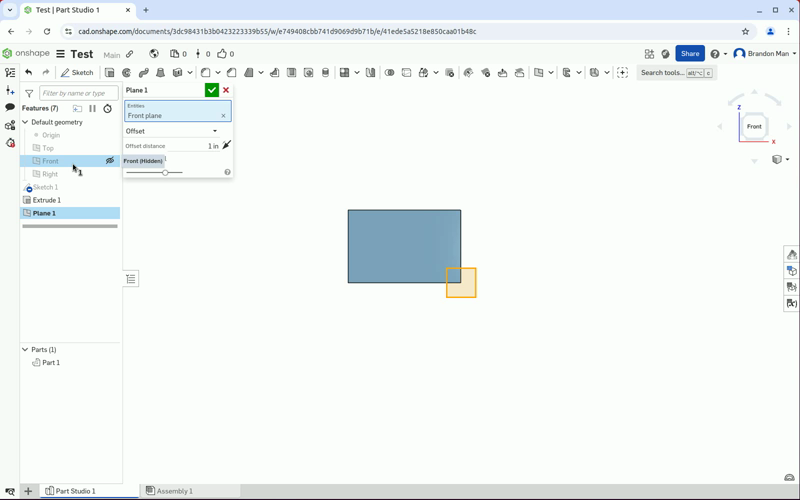
key(tab, 2)
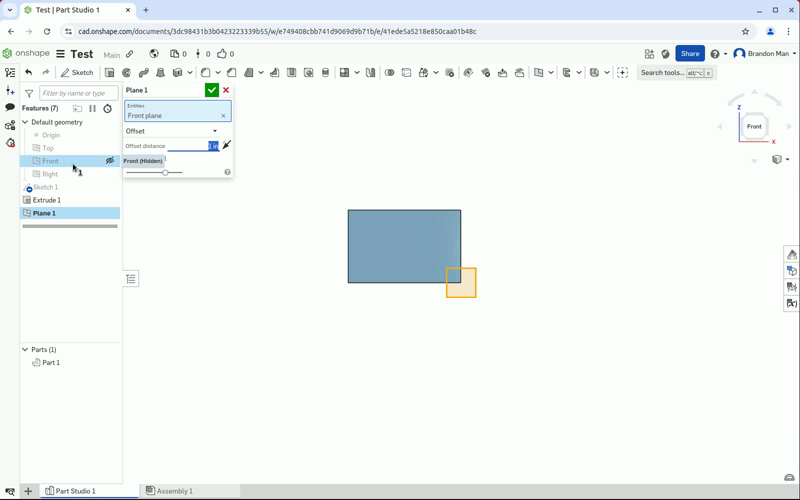
text(15.159)
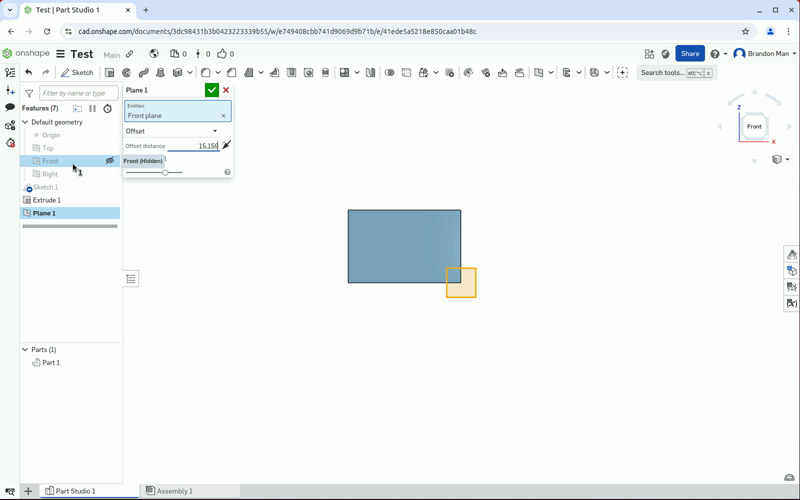
key(enter, 2)
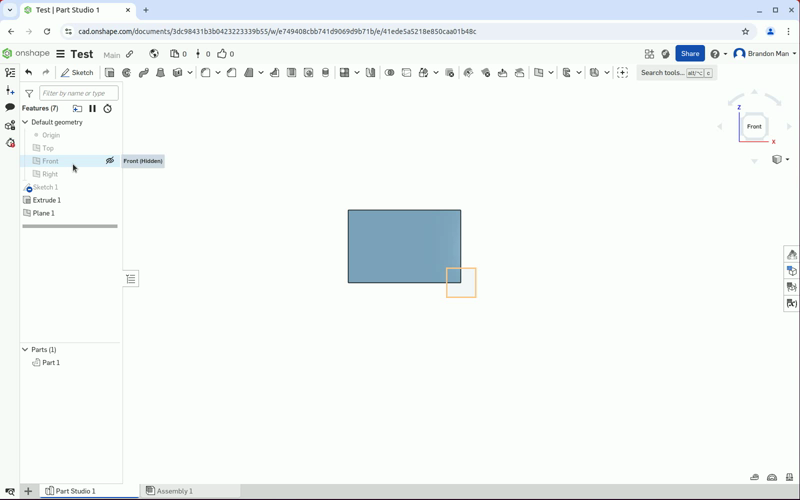
key(shift+s)
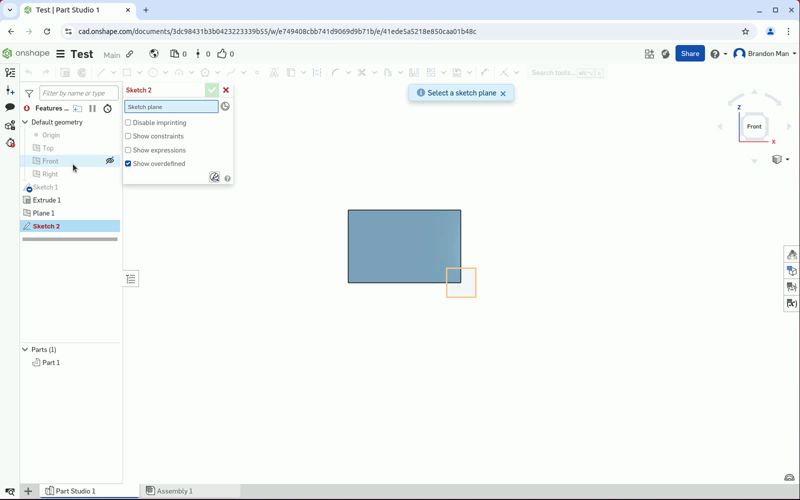
mouse_move(73, 215)
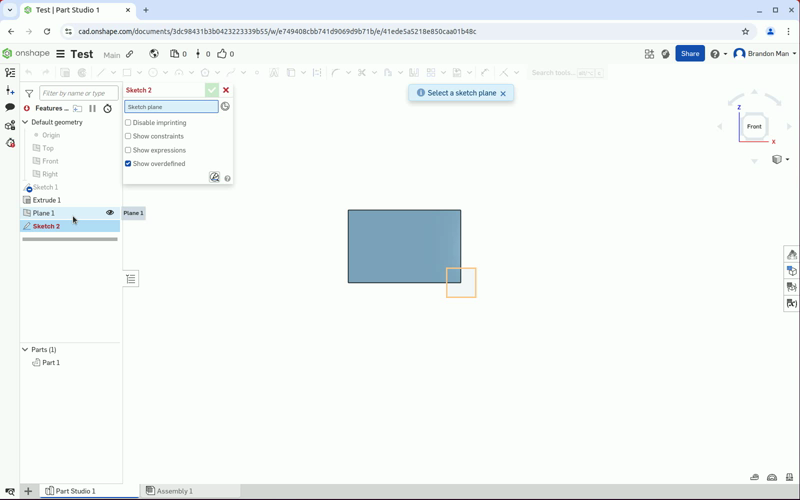
click(73, 215)
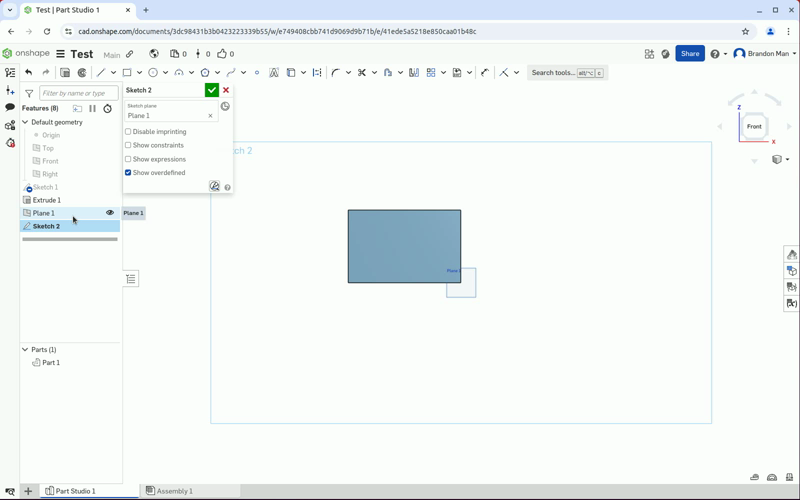
mouse_move(73, 352)
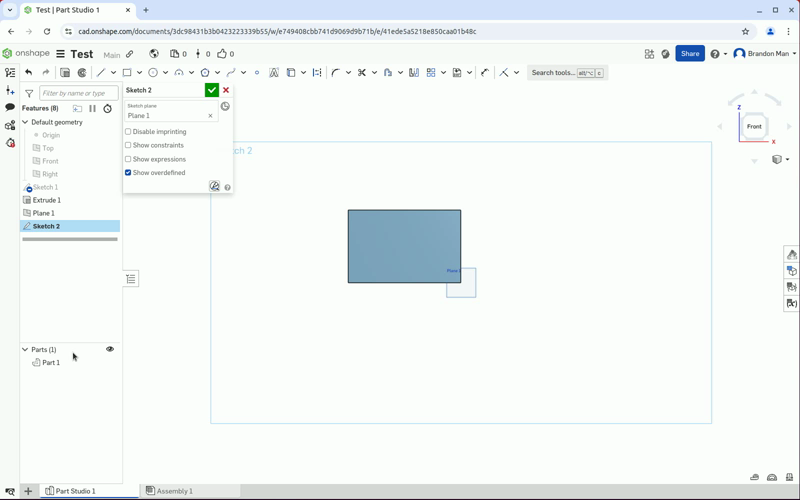
key(y)
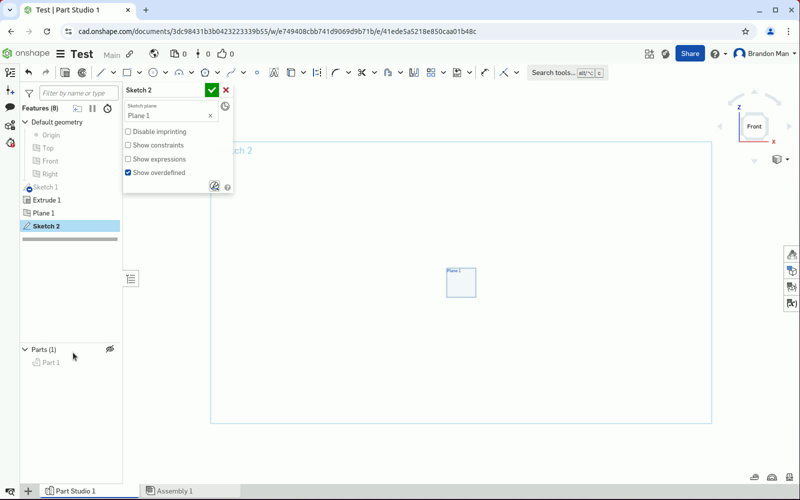
key(l)
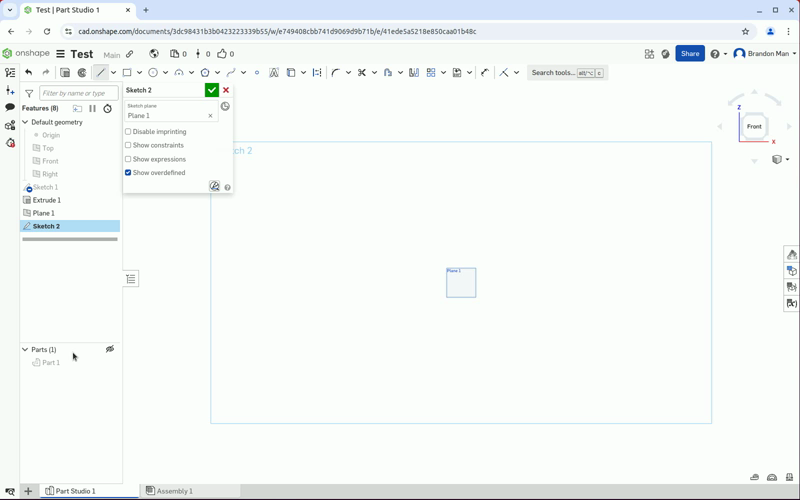
key_down(shift)
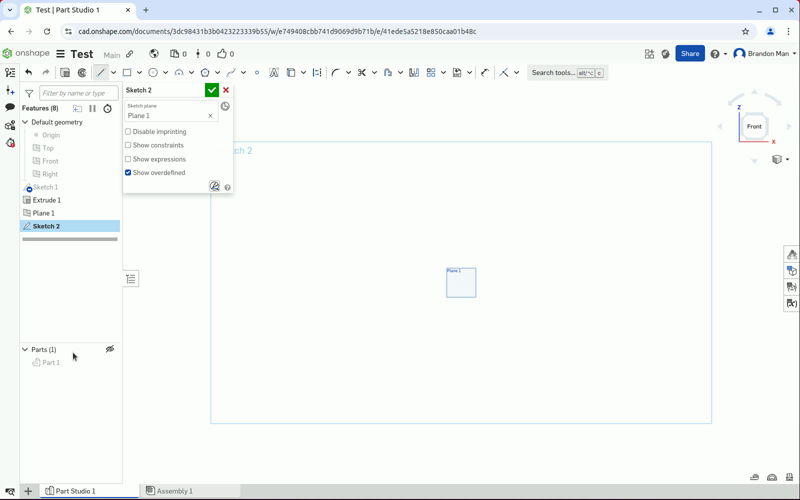
mouse_move(348, 260)
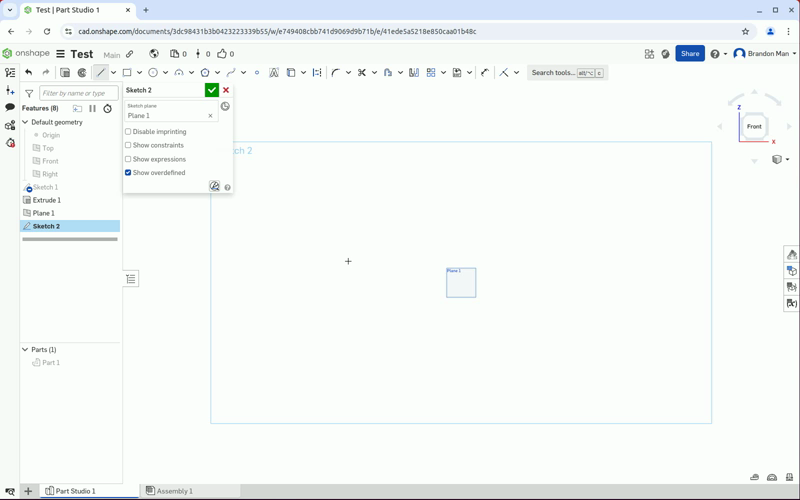
click(348, 260)
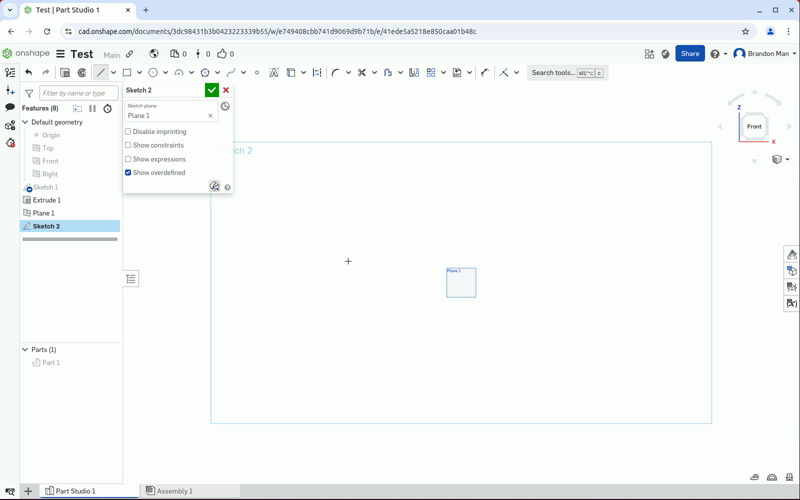
key_up(shift)
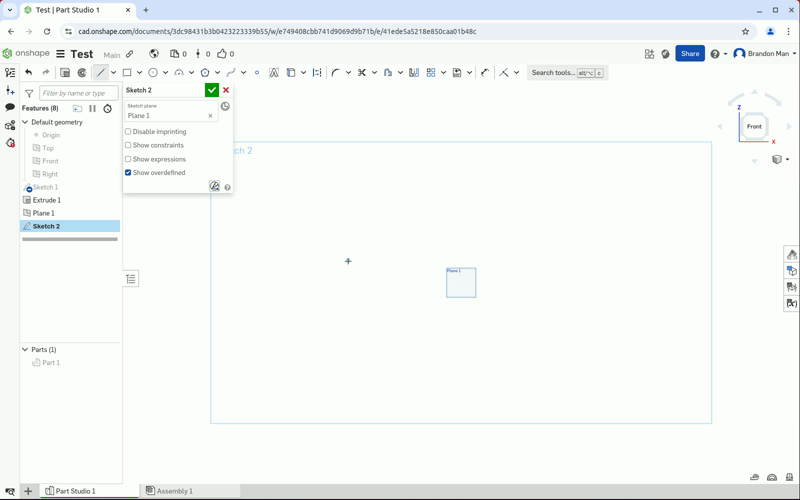
key_down(shift)
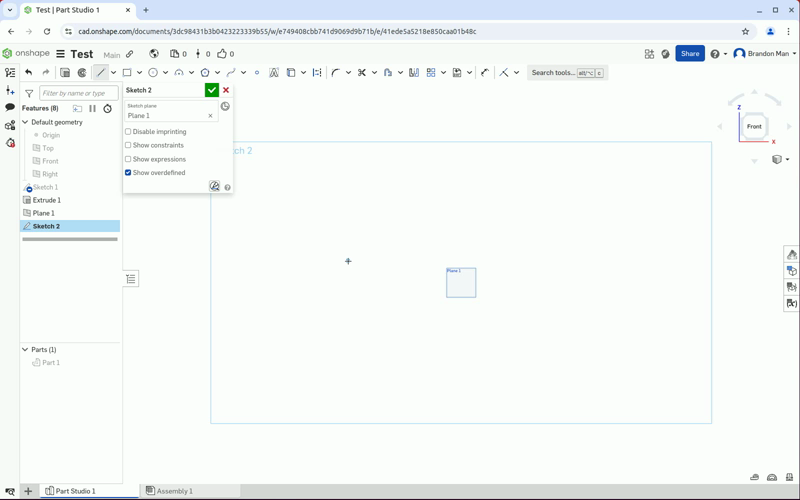
mouse_move(378, 260)
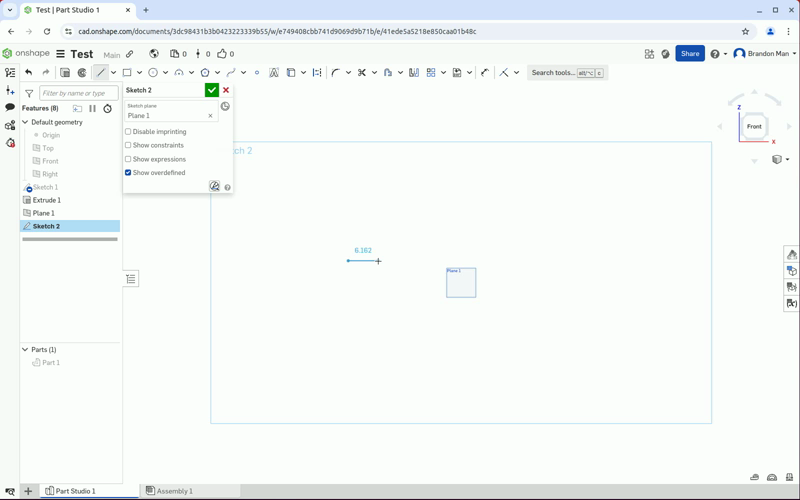
mouse_move(399, 260)
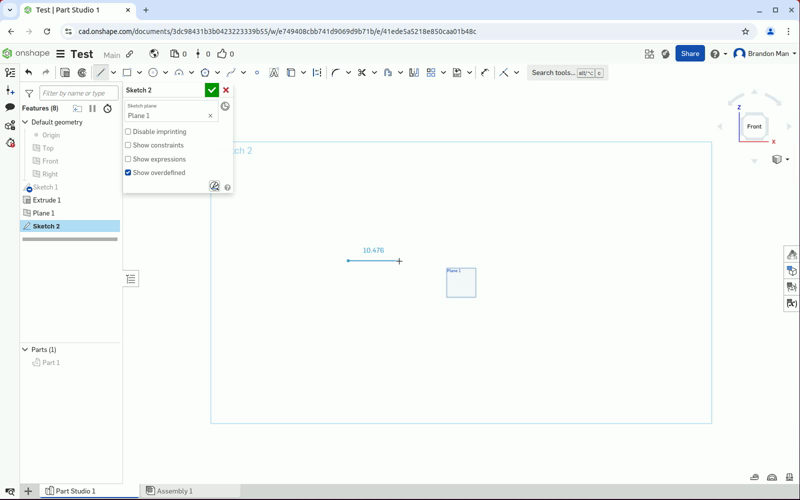
click(399, 260)
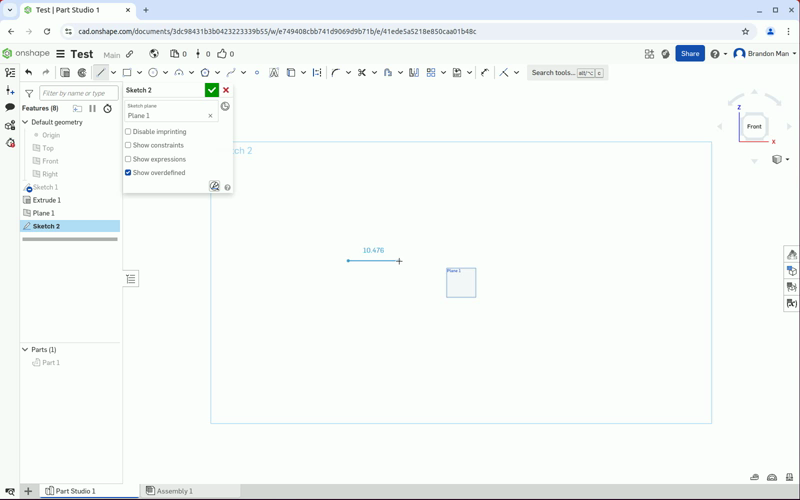
key_up(shift)
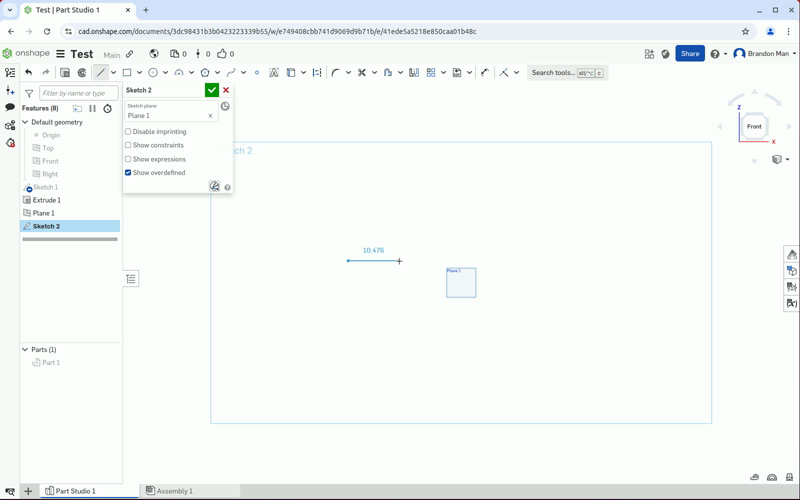
key_down(shift)
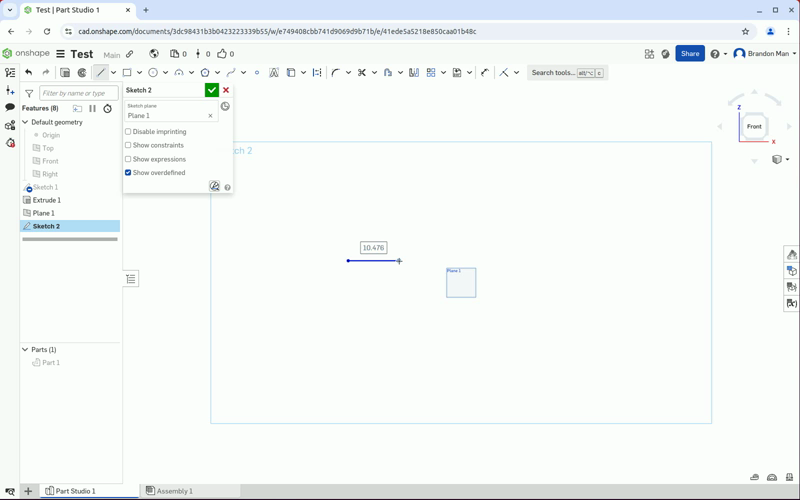
mouse_move(429, 260)
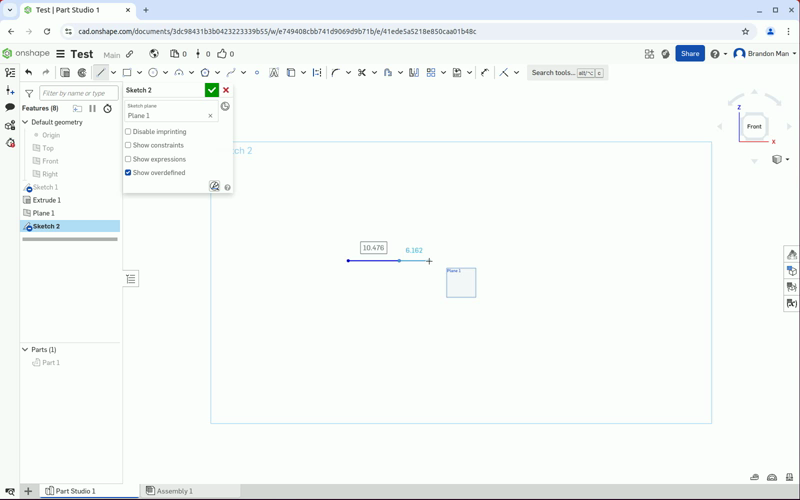
mouse_move(399, 209)
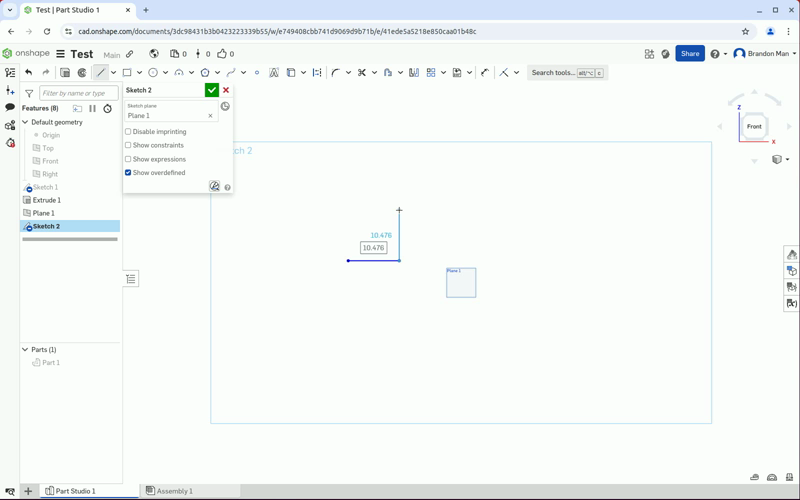
click(399, 209)
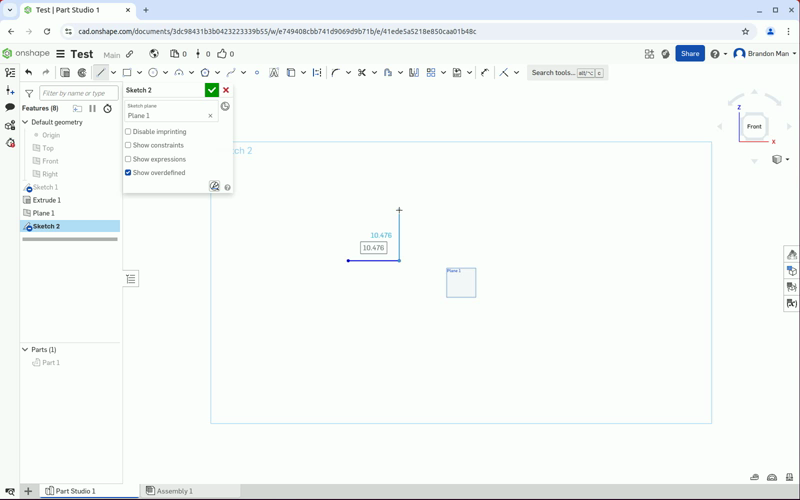
key_up(shift)
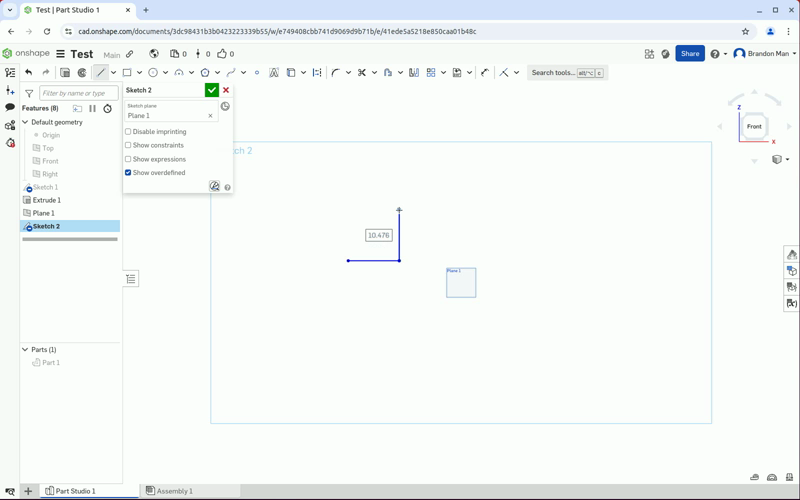
key_down(shift)
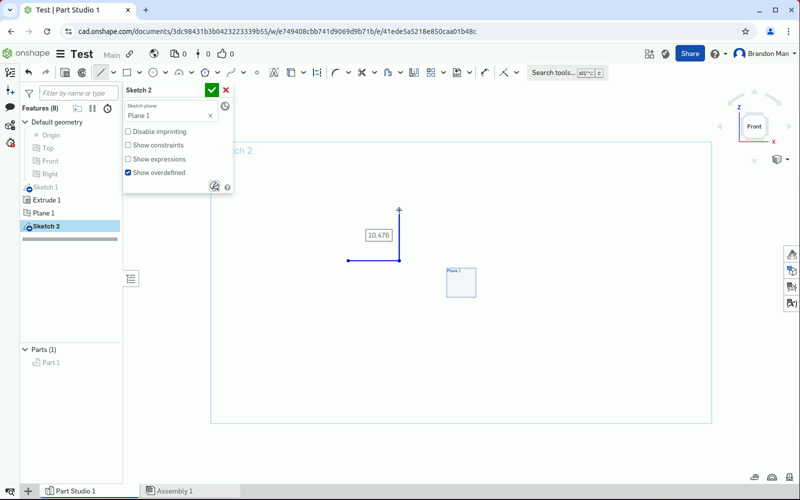
mouse_move(429, 209)
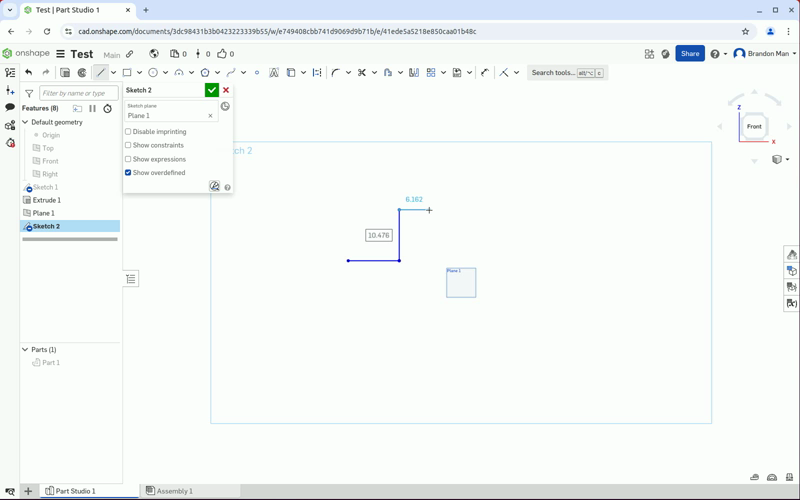
mouse_move(348, 209)
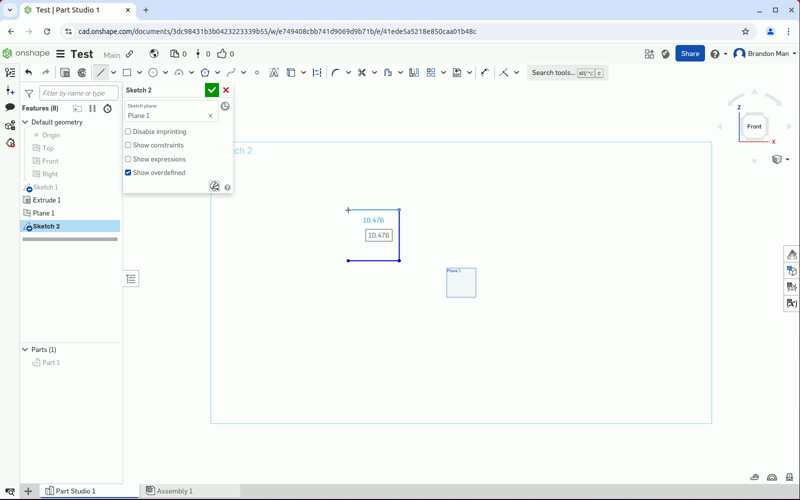
click(348, 209)
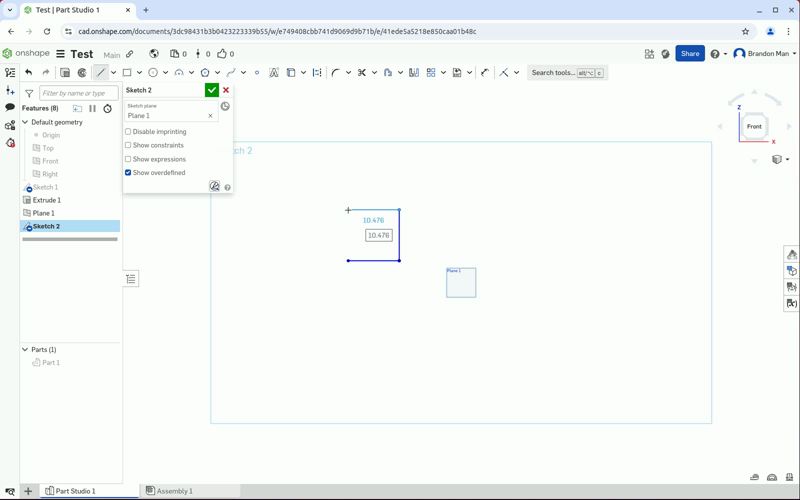
key_up(shift)
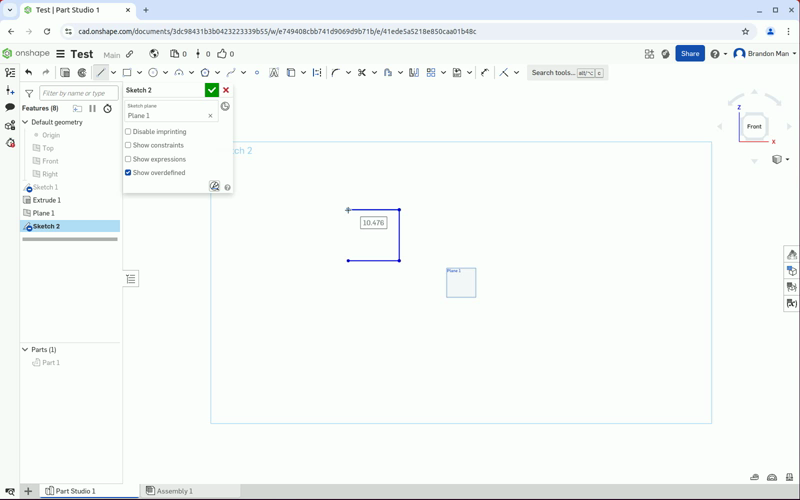
mouse_move(378, 209)
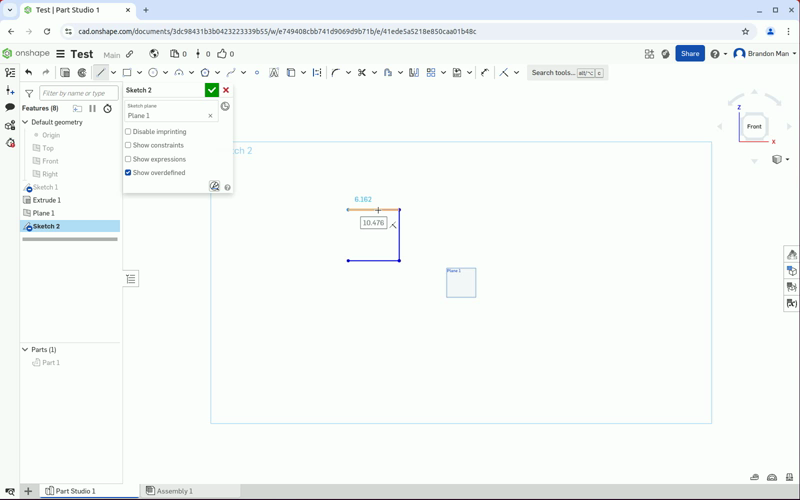
key_down(shift)
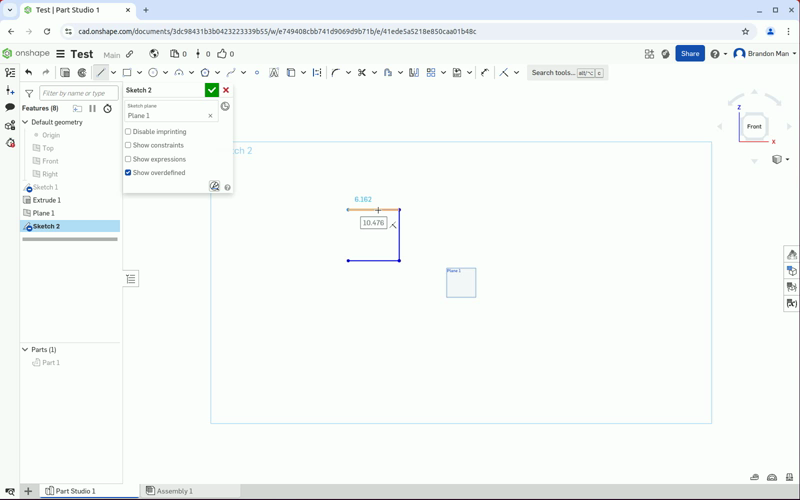
mouse_move(348, 260)
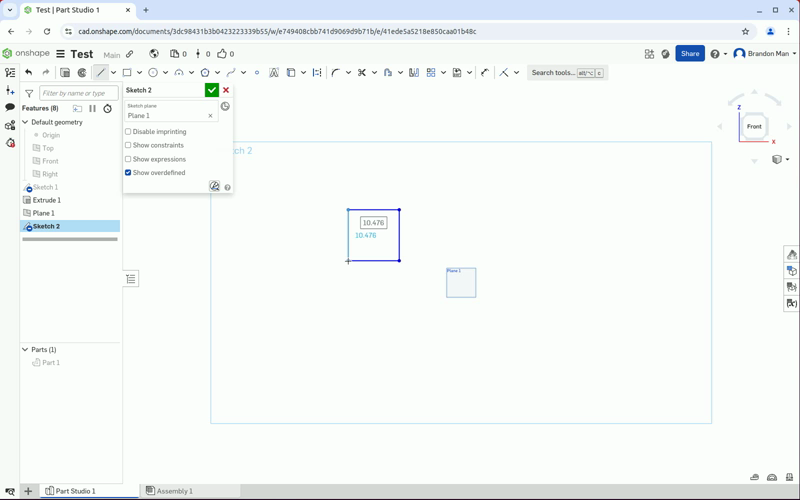
key_up(shift)
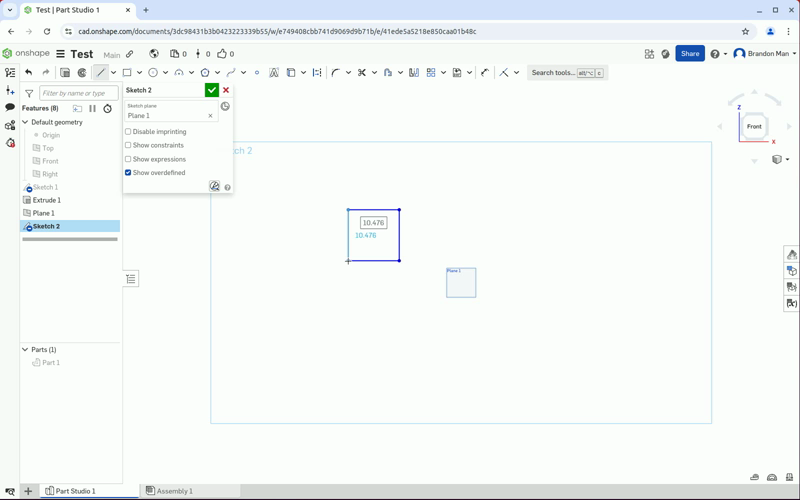
click(348, 260)
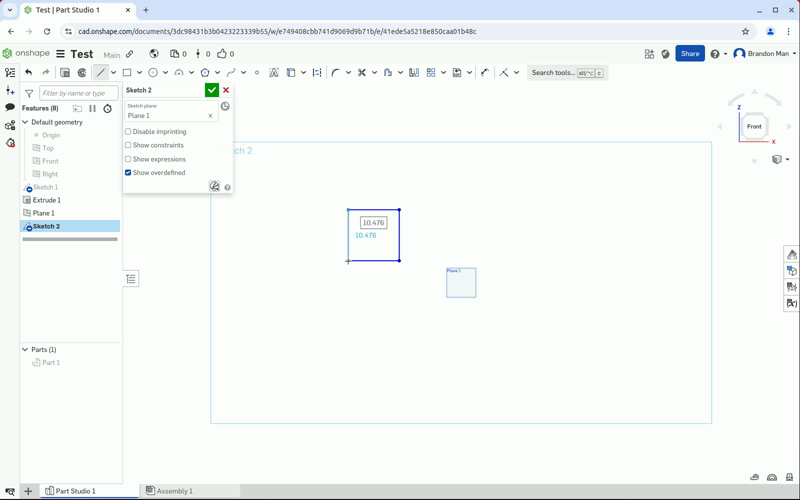
key(esc)
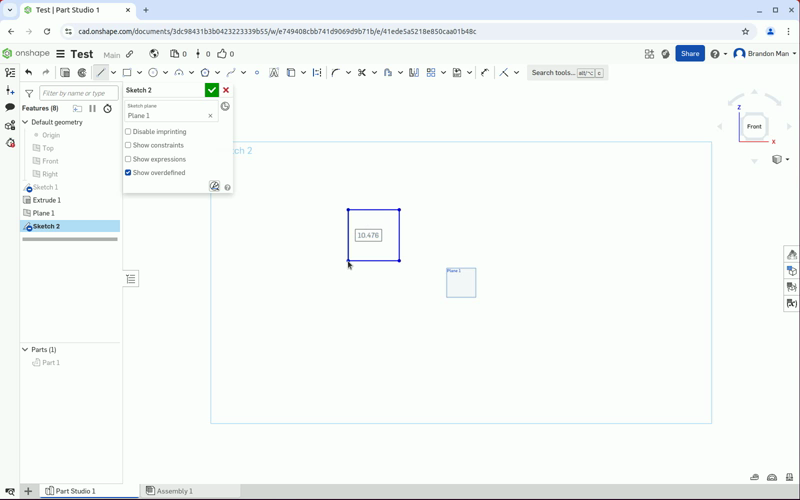
mouse_move(384, 248)
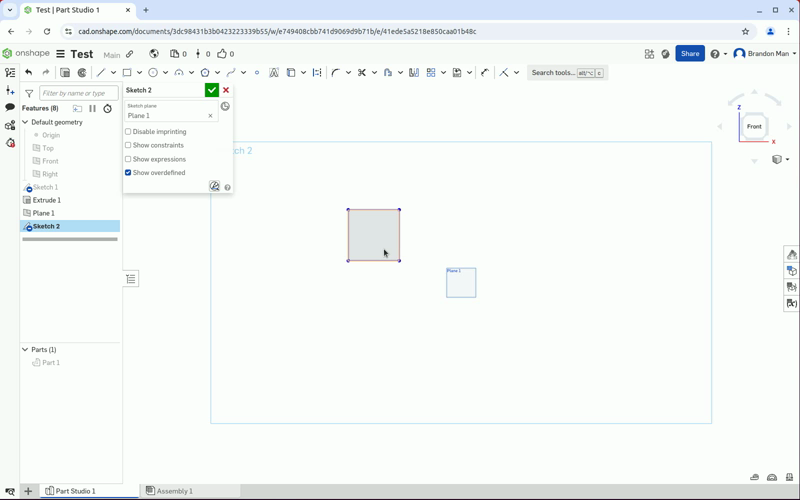
click(384, 248)
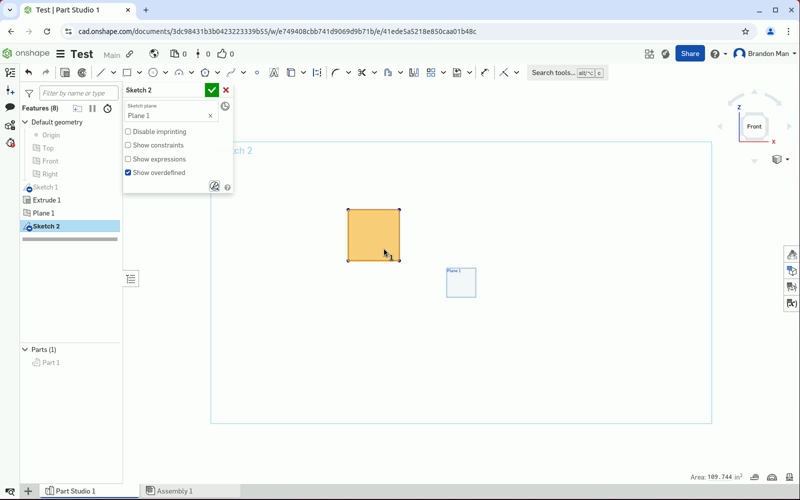
mouse_move(73, 352)
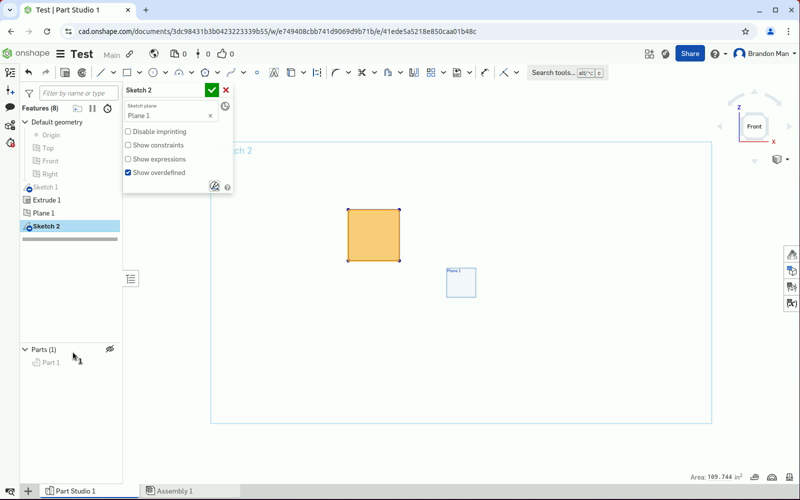
key(shift+y)
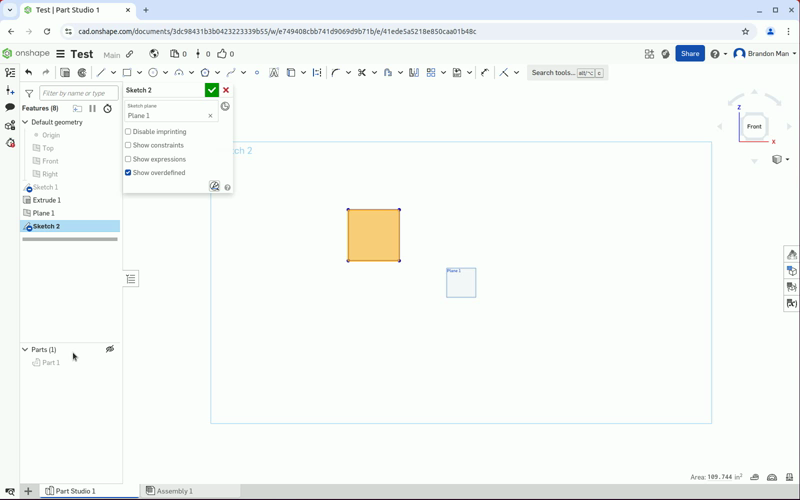
key(shift+e)
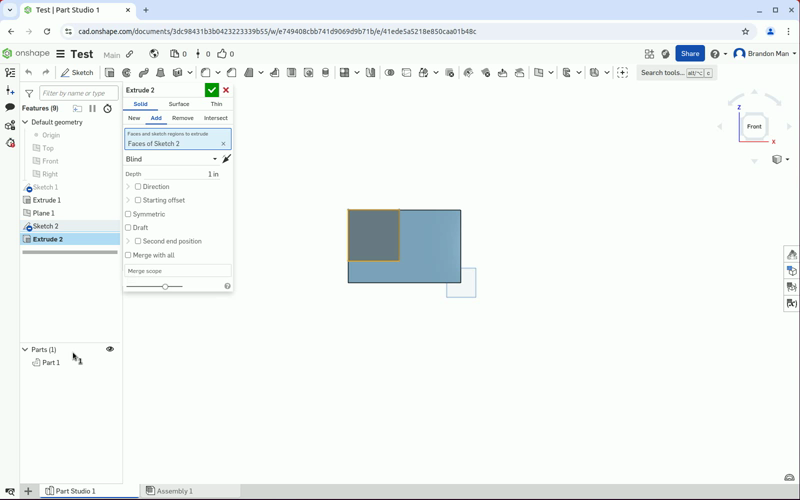
mouse_move(143, 106)
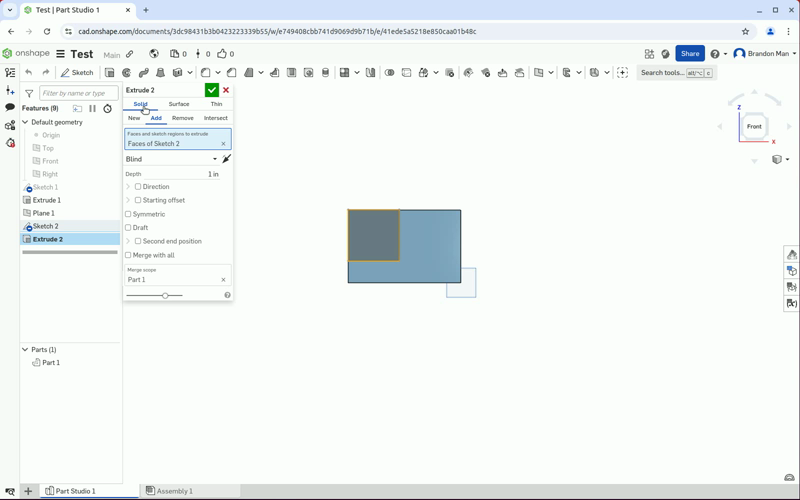
click(143, 106)
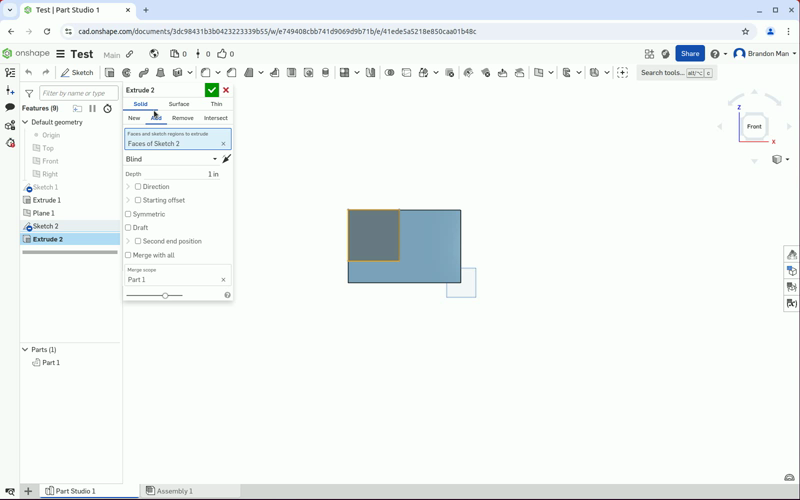
mouse_move(186, 120)
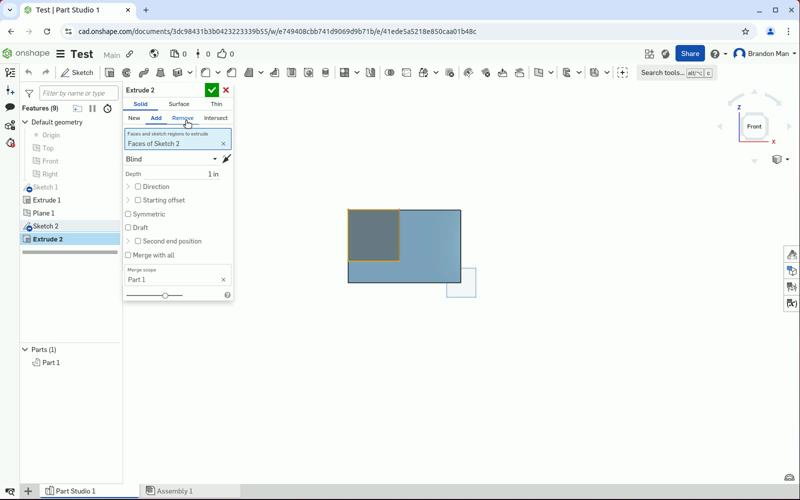
click(186, 120)
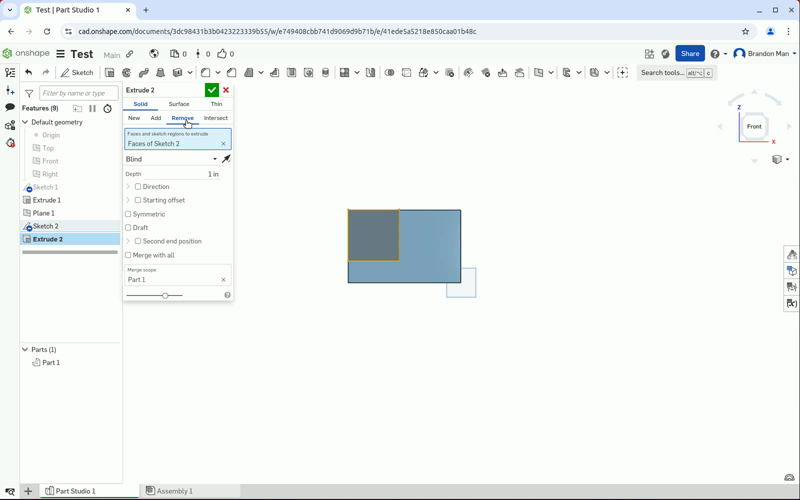
key(tab, 4)
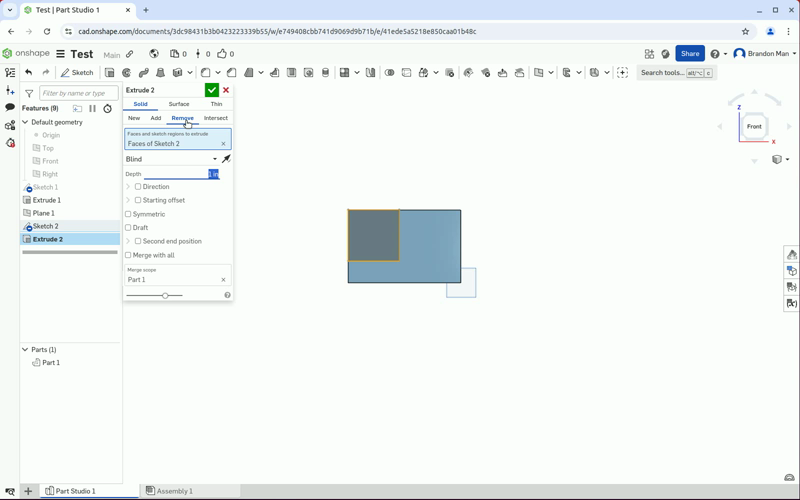
text(3.611)
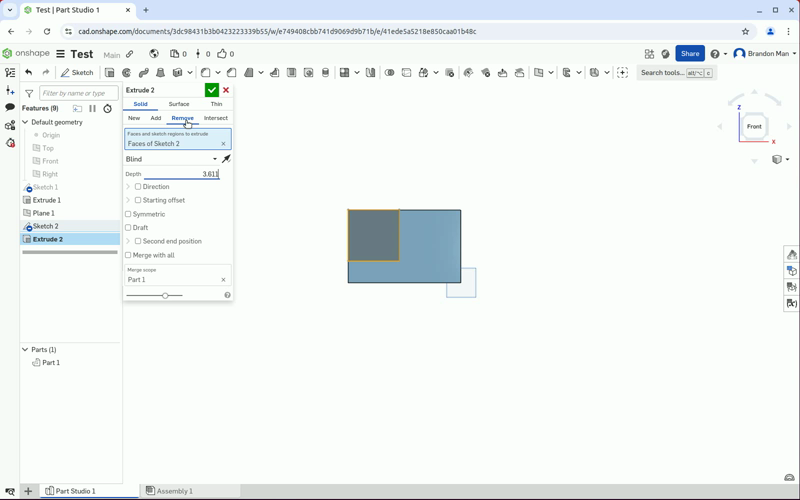
key(tab, 6)
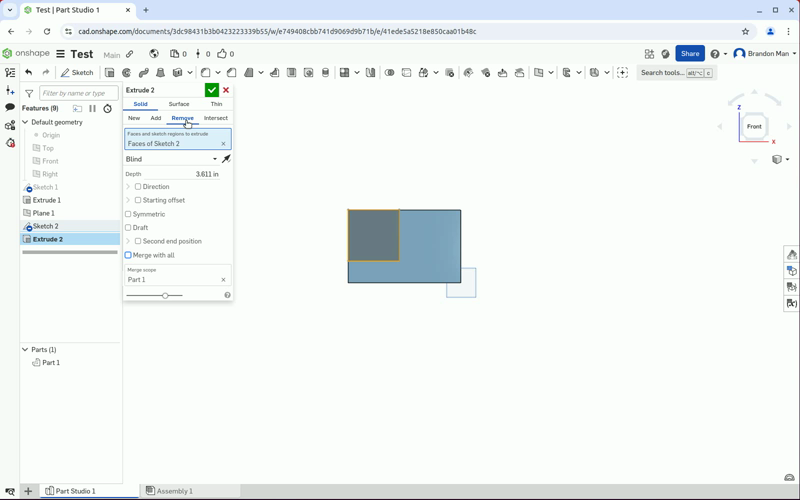
key(space)
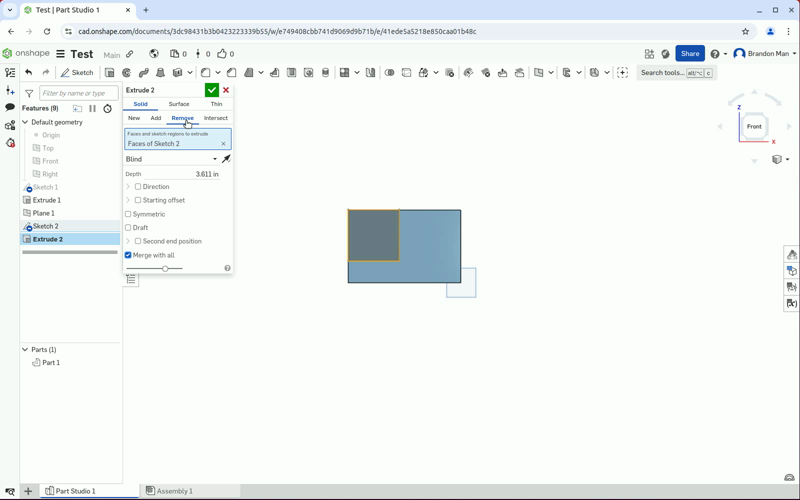
key(enter)
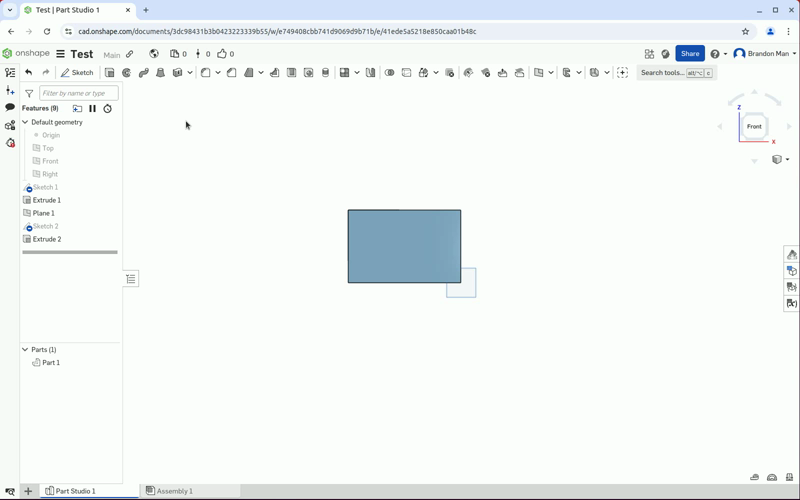
key(shift+h)
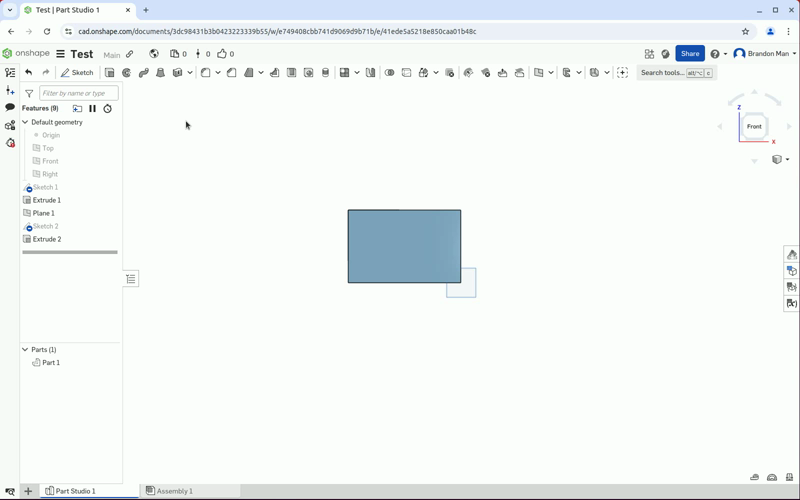
key(shift+h)
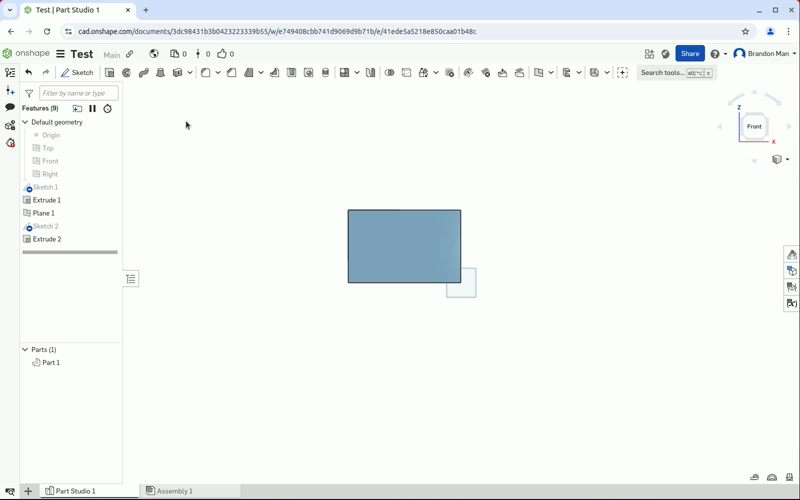
mouse_move(73, 189)
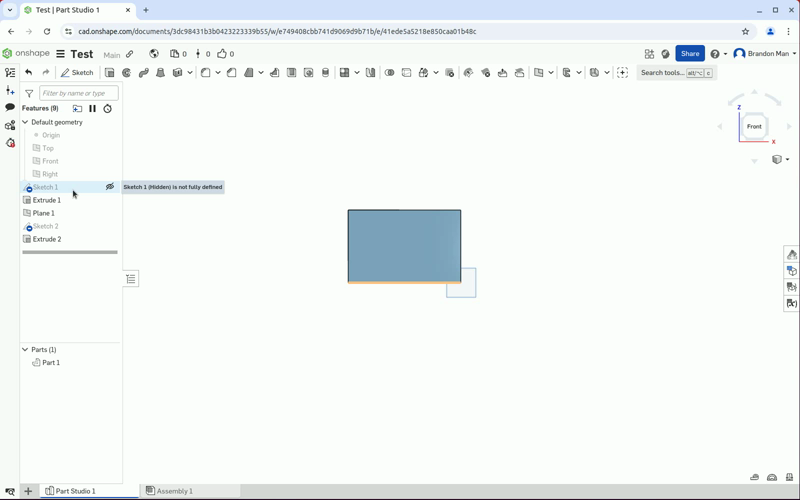
click(73, 189)
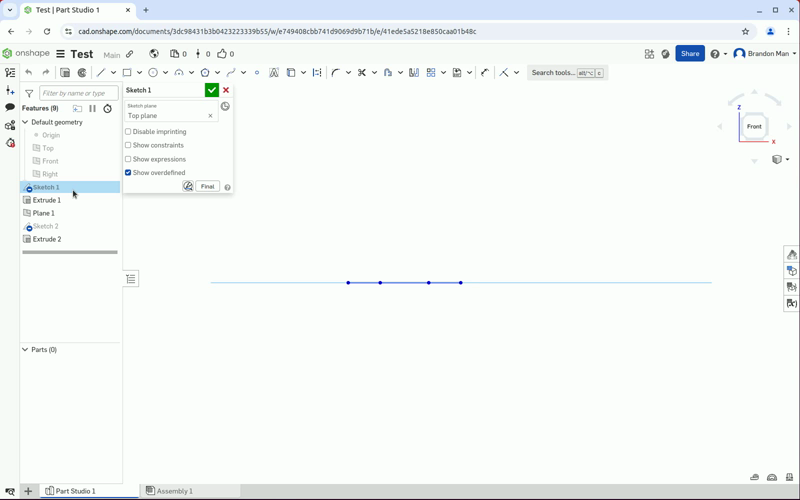
mouse_move(229, 92)
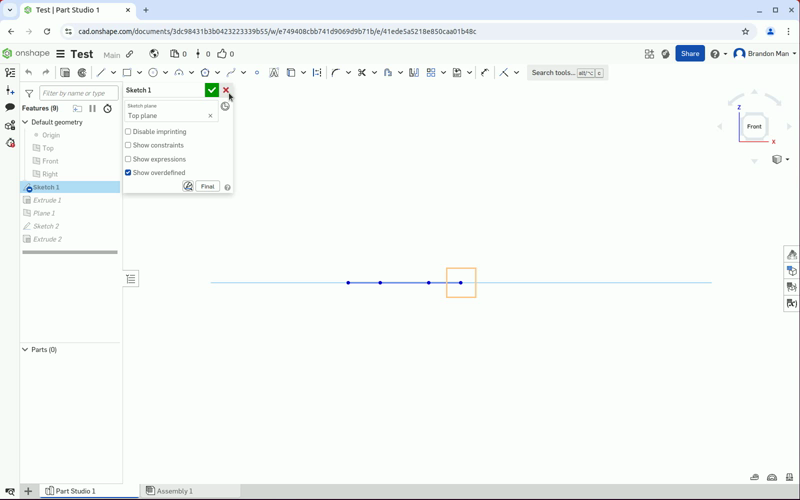
click(229, 92)
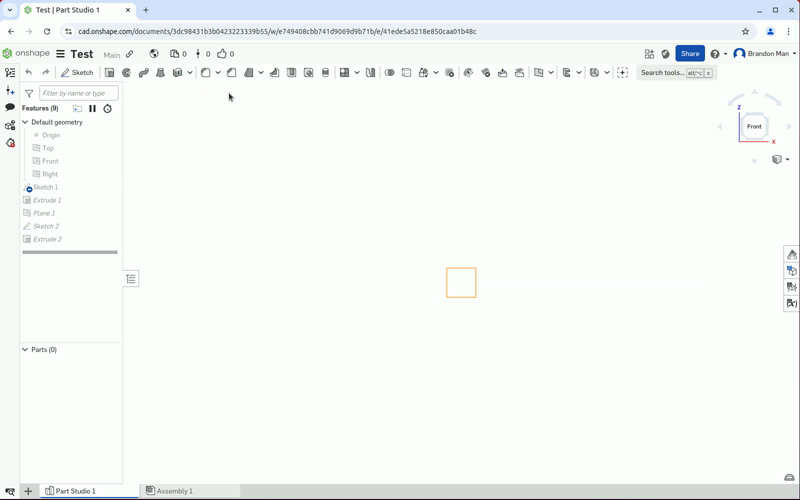
key(shift+s)
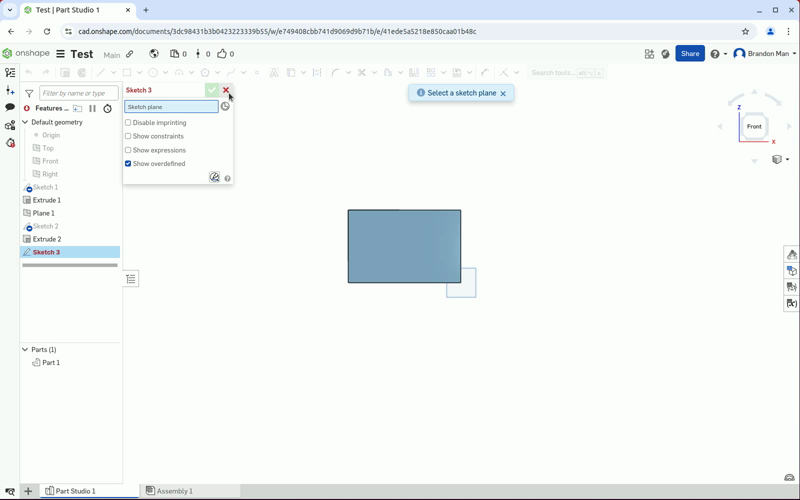
mouse_move(73, 215)
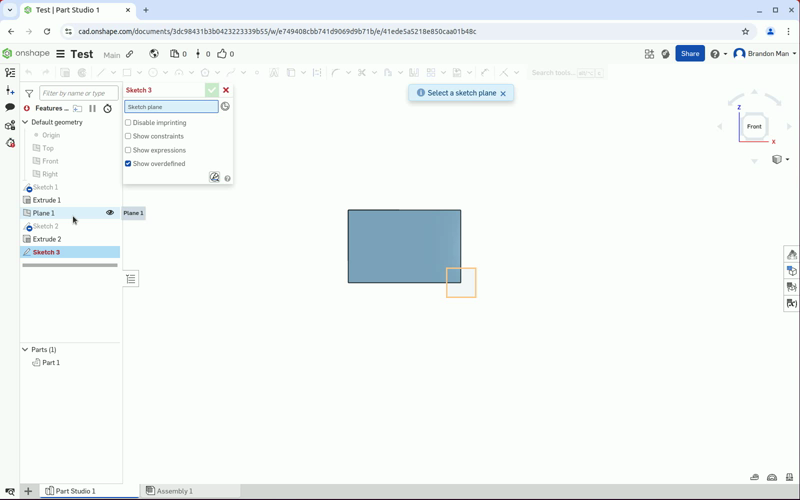
click(73, 215)
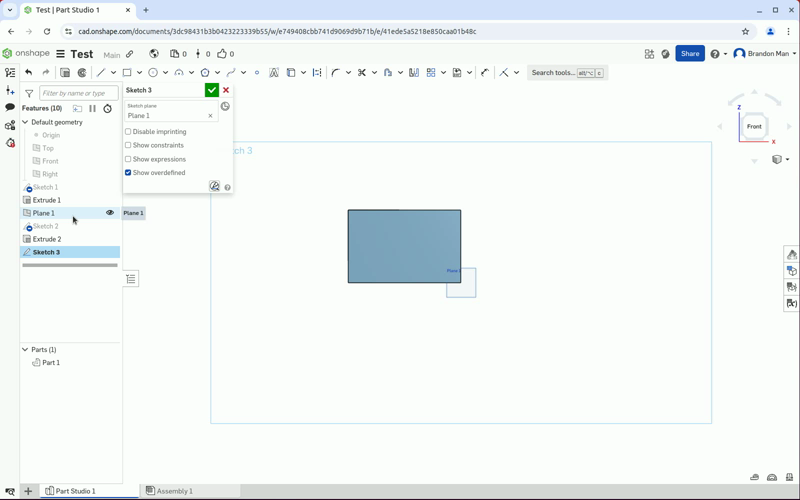
mouse_move(73, 352)
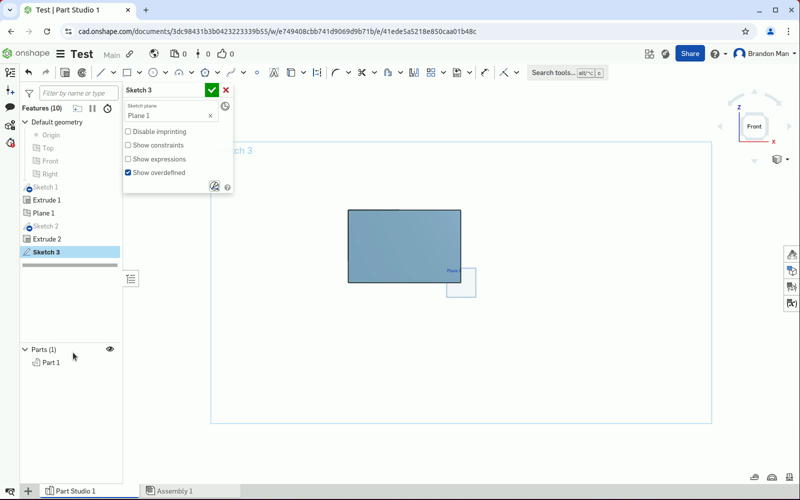
key(y)
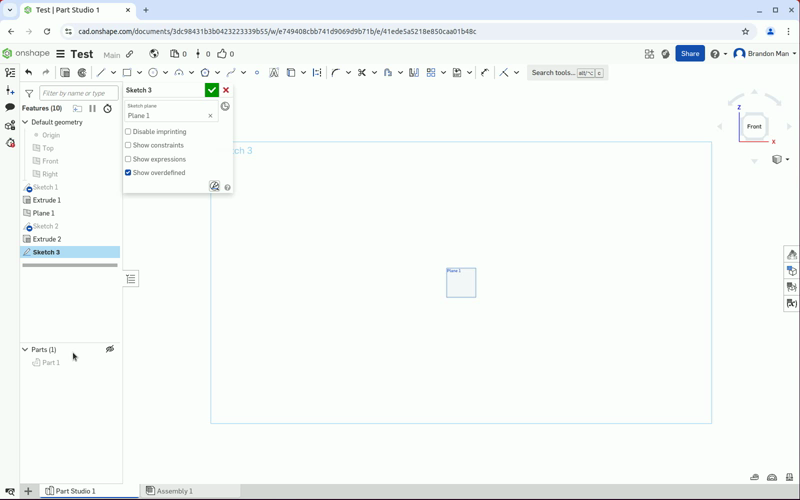
key(l)
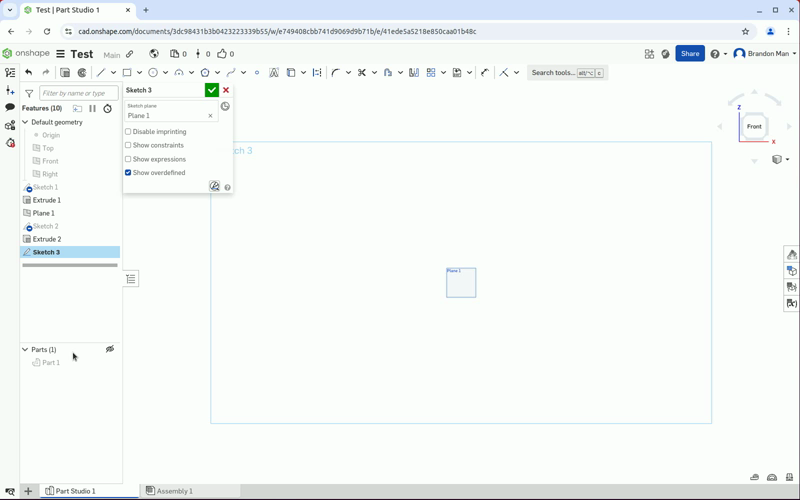
key_down(shift)
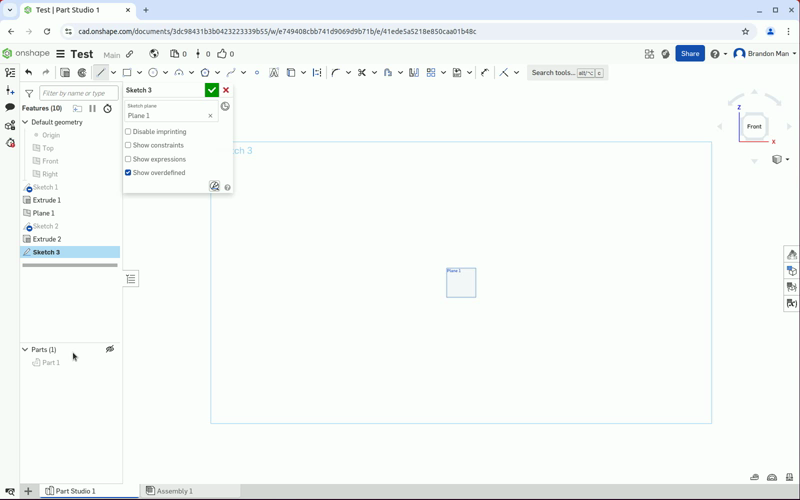
mouse_move(418, 282)
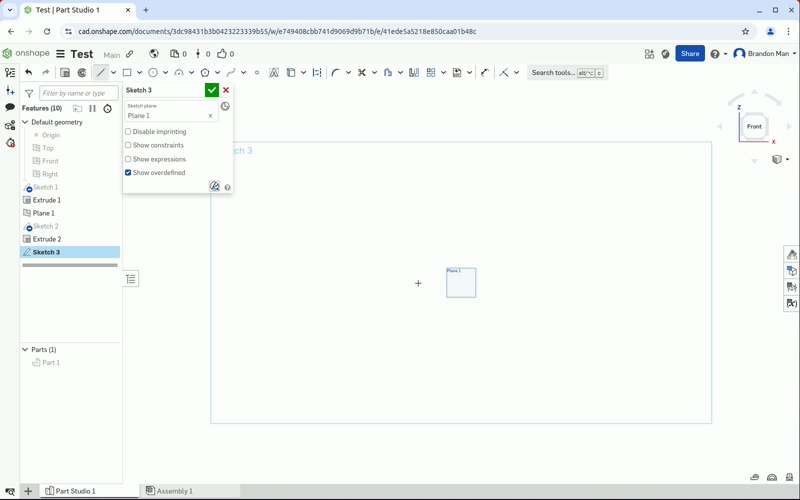
click(418, 282)
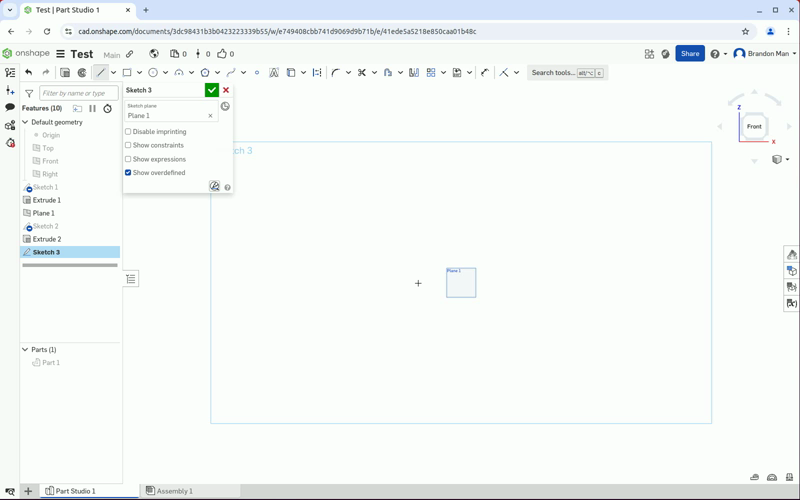
key_up(shift)
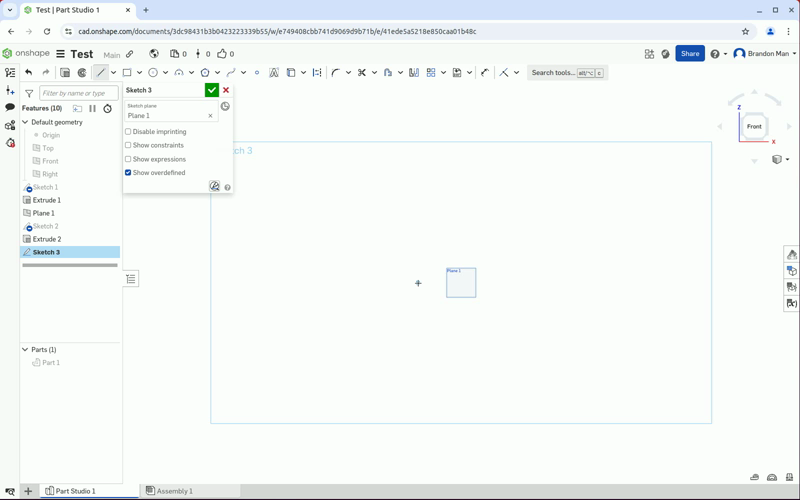
key_down(shift)
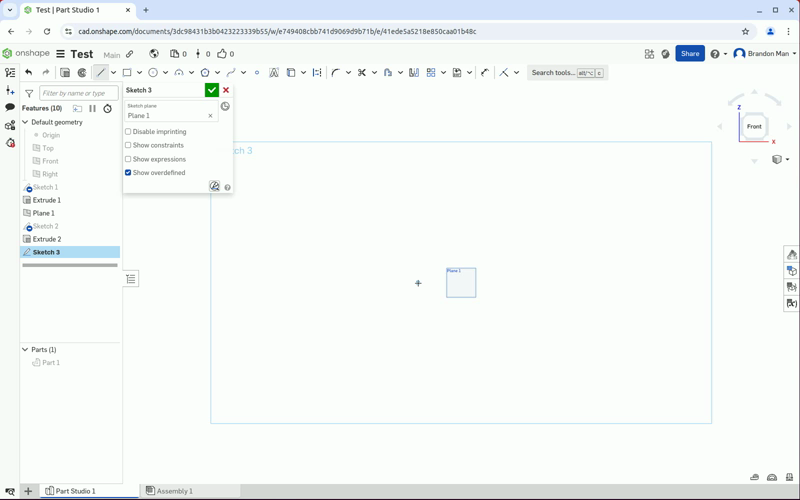
mouse_move(448, 282)
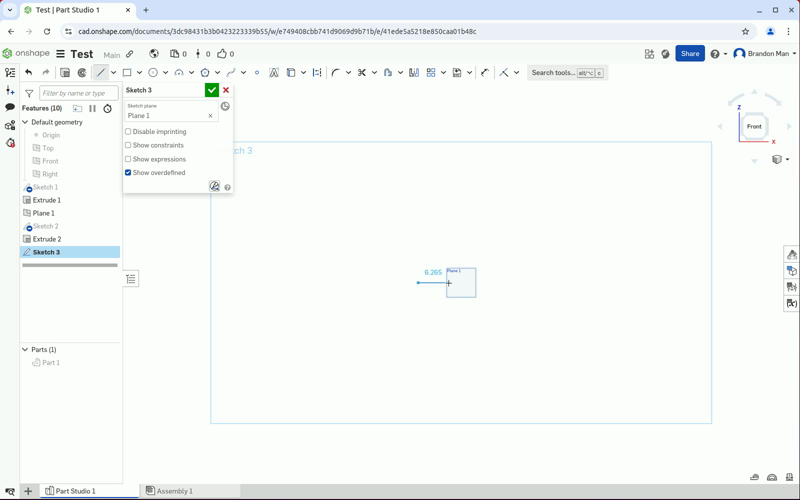
mouse_move(461, 282)
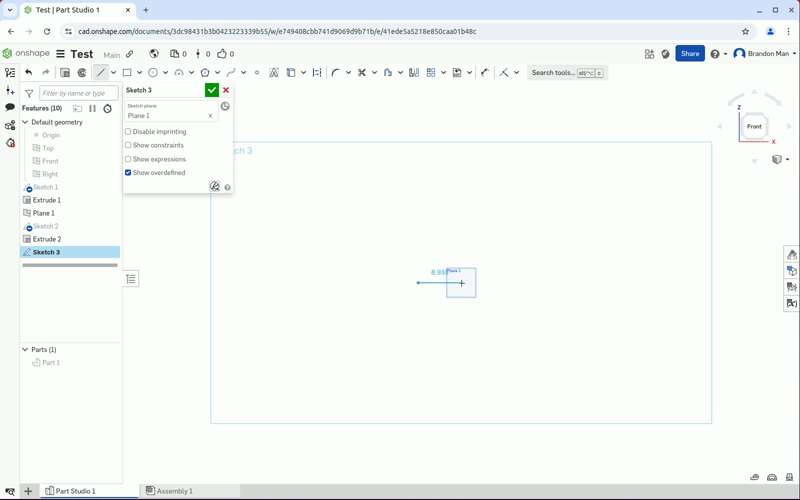
click(461, 282)
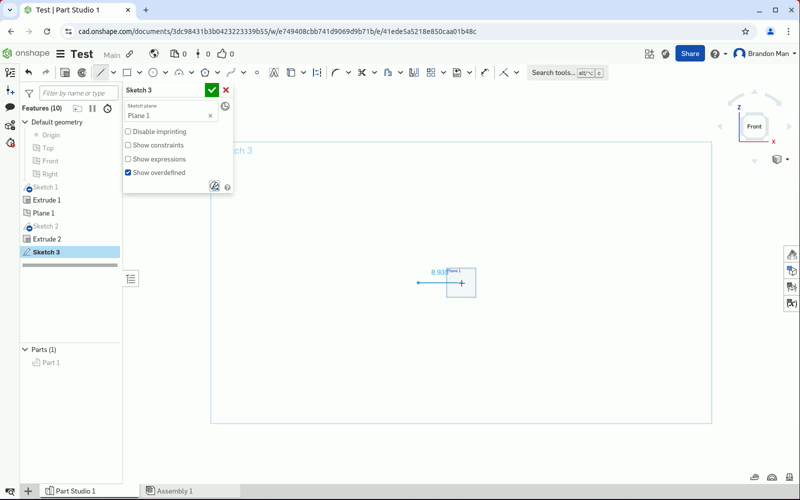
key_up(shift)
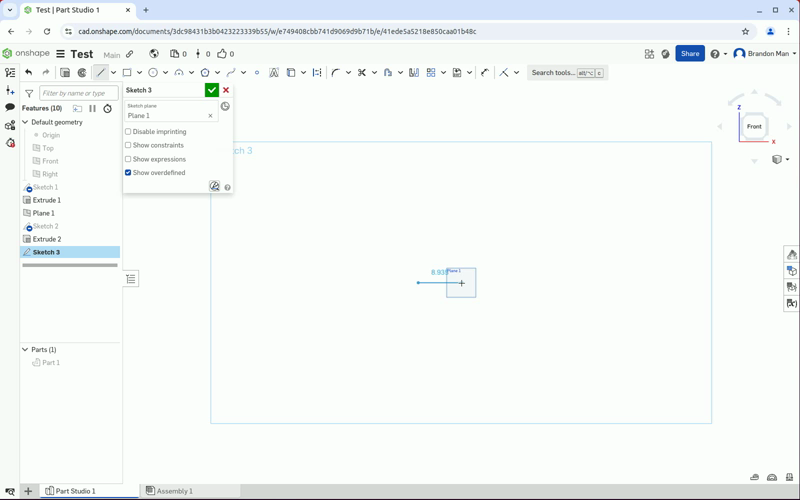
key_down(shift)
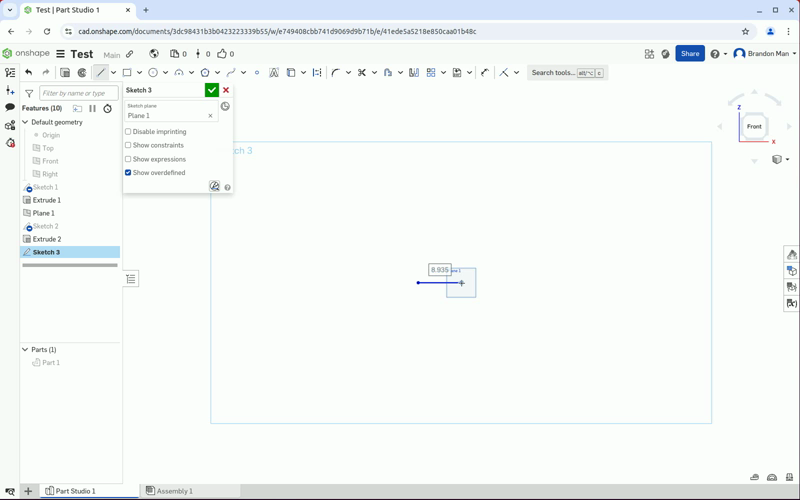
mouse_move(491, 282)
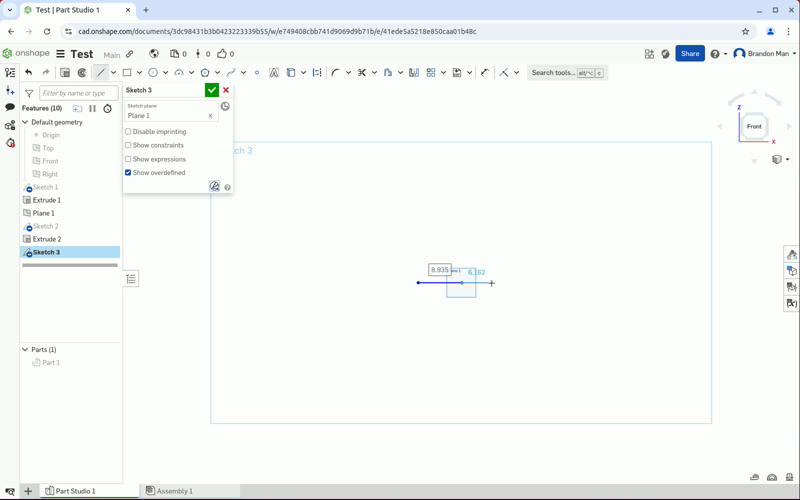
mouse_move(461, 248)
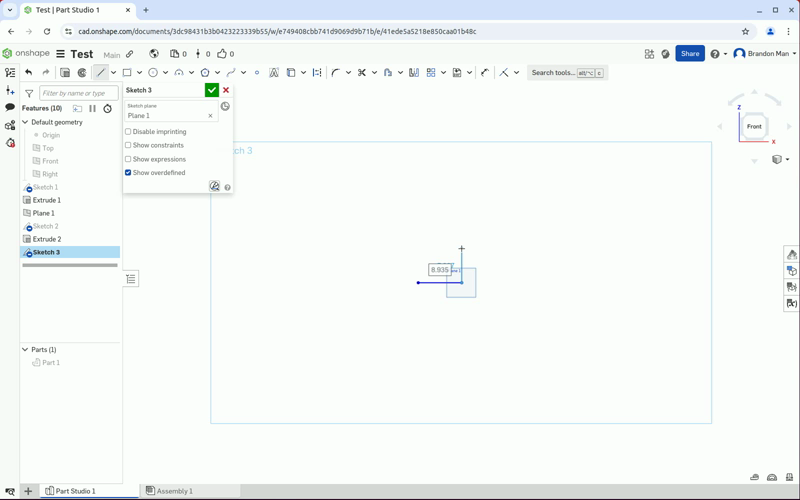
click(461, 248)
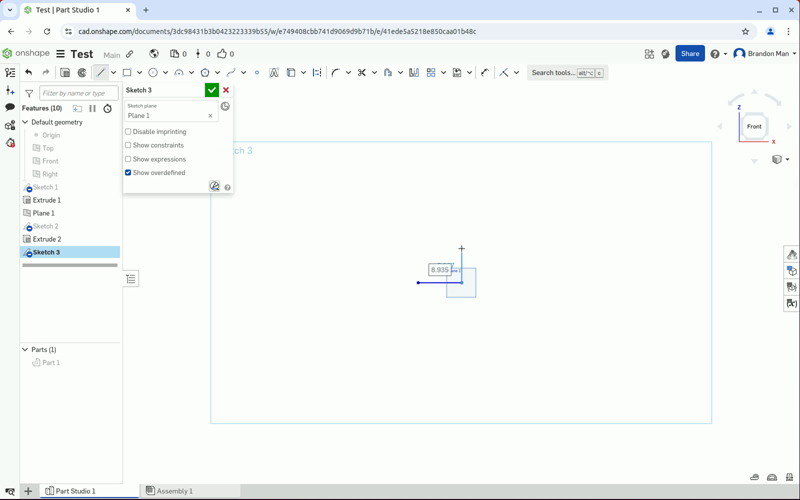
key_up(shift)
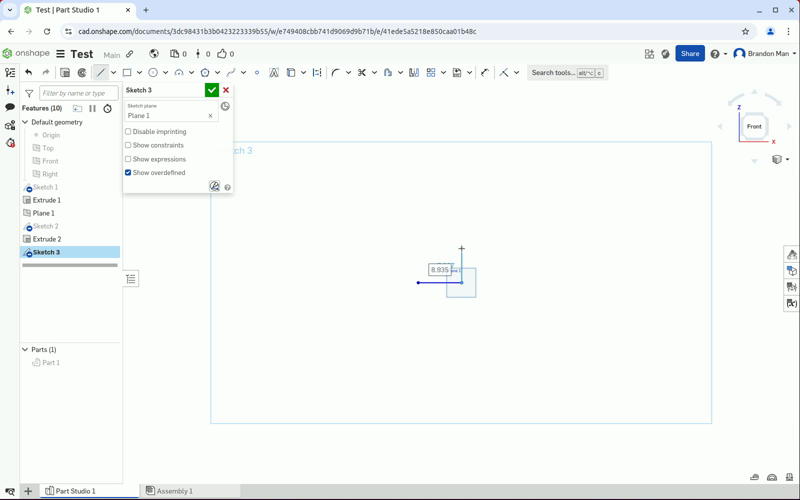
key_down(shift)
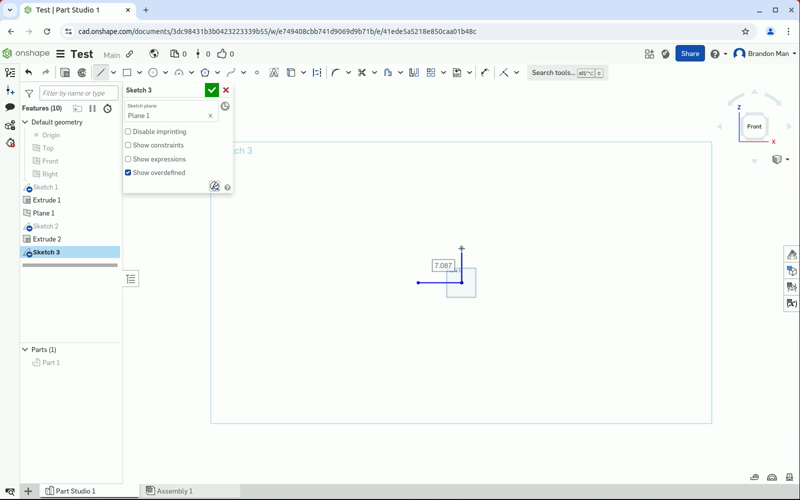
mouse_move(491, 248)
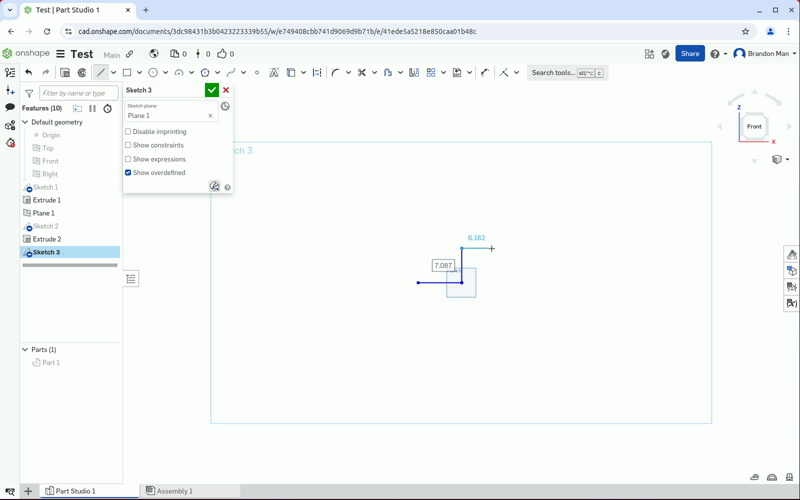
mouse_move(418, 248)
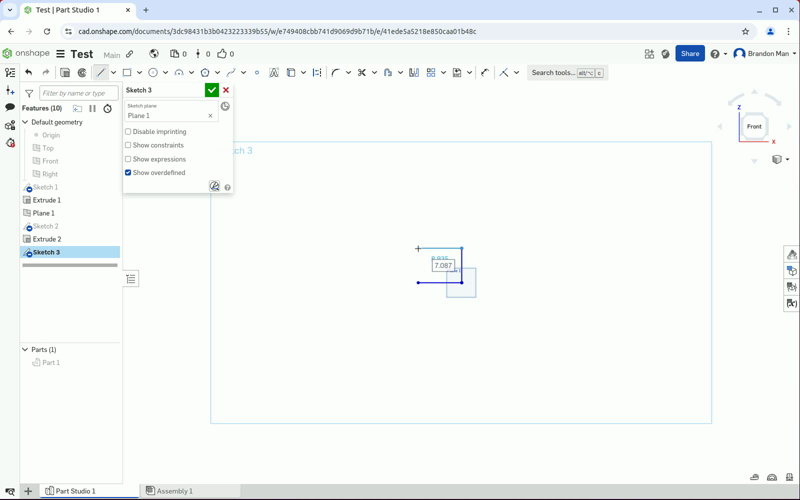
click(418, 248)
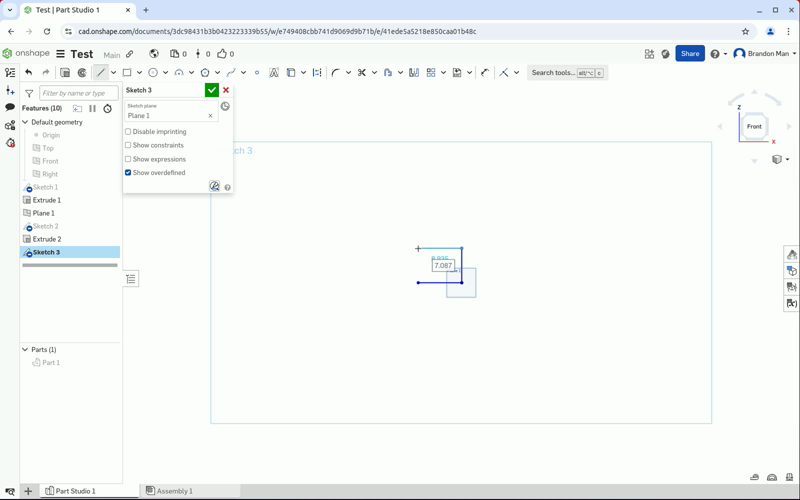
key_up(shift)
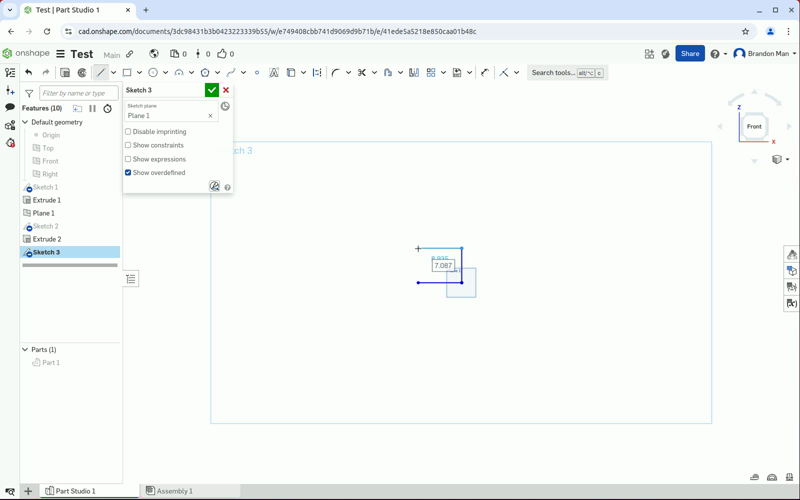
mouse_move(448, 248)
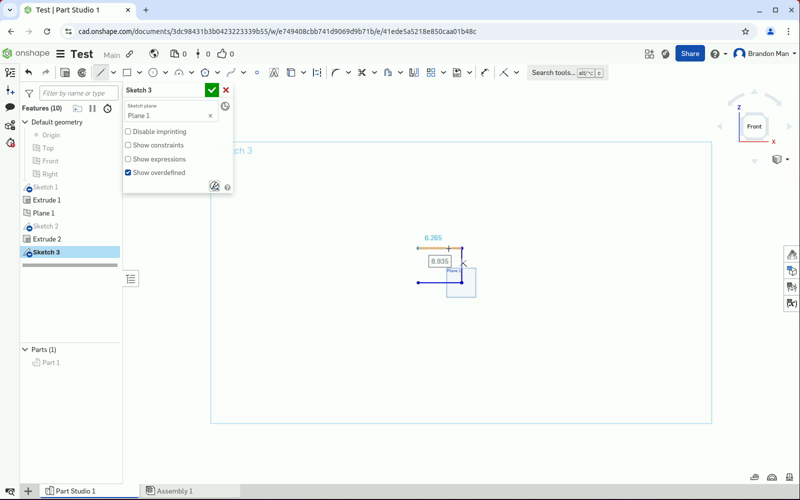
key_down(shift)
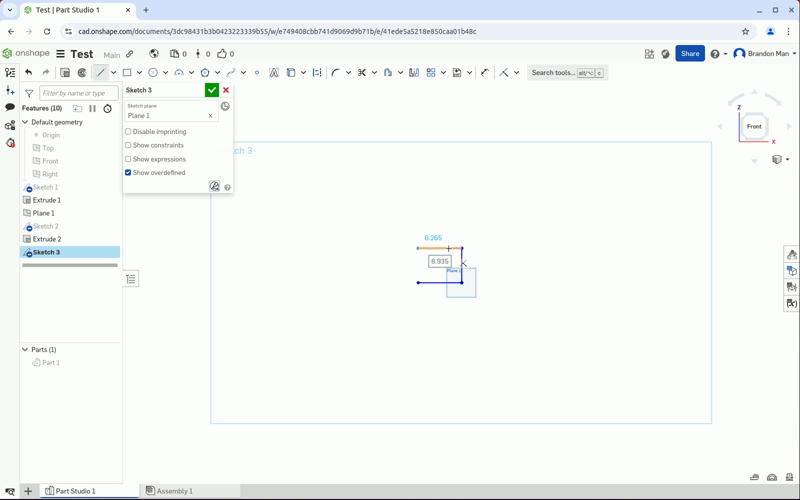
mouse_move(418, 282)
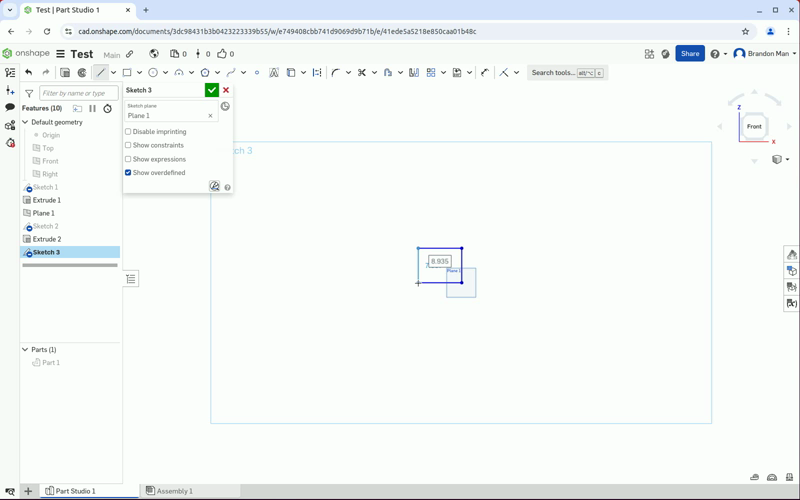
key_up(shift)
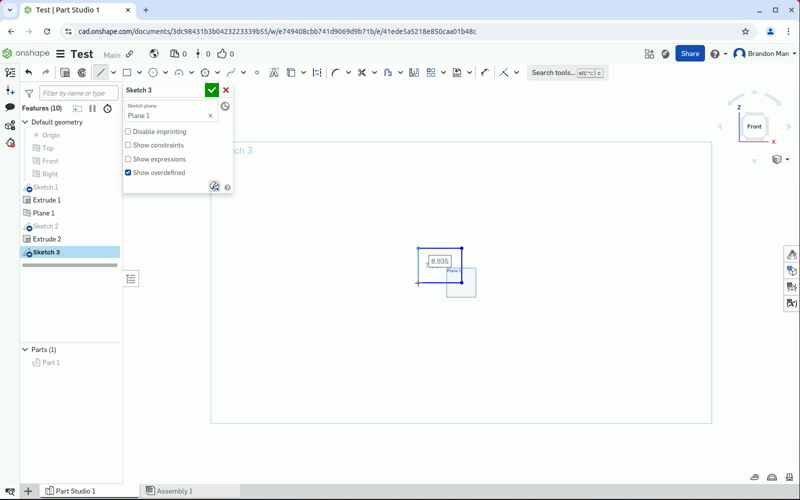
click(418, 282)
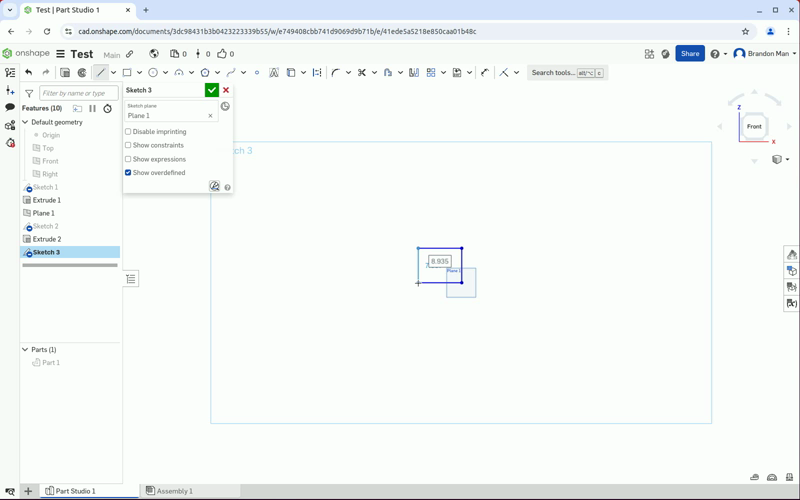
key(esc)
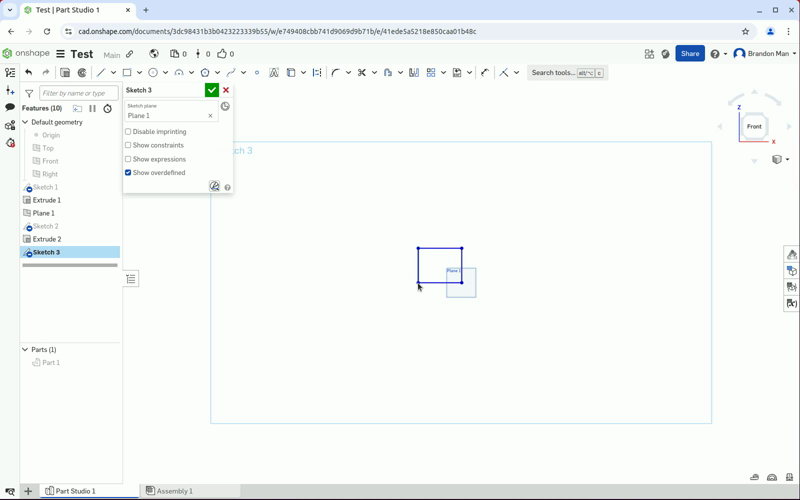
mouse_move(435, 280)
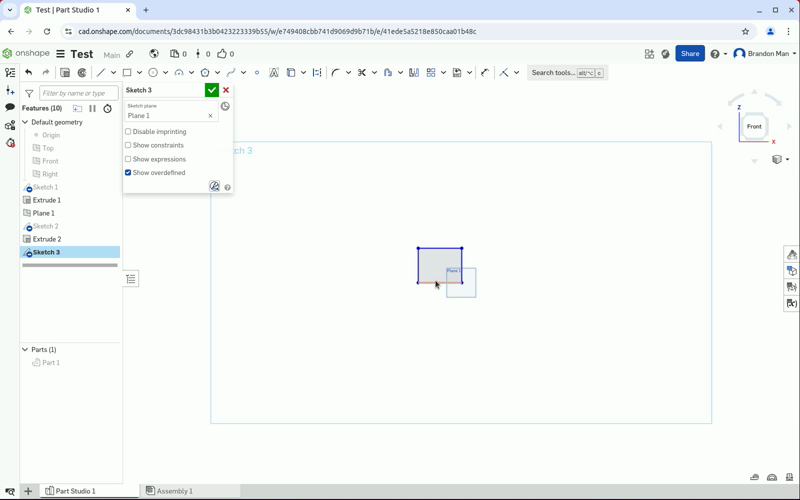
scroll(6)
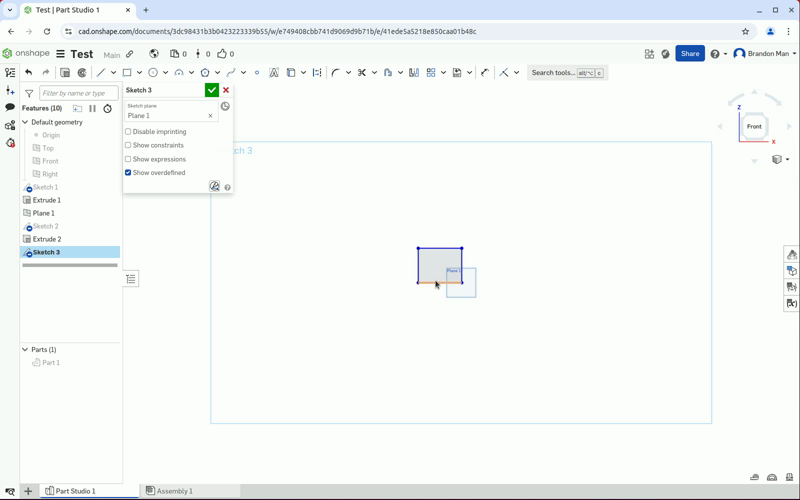
scroll(6)
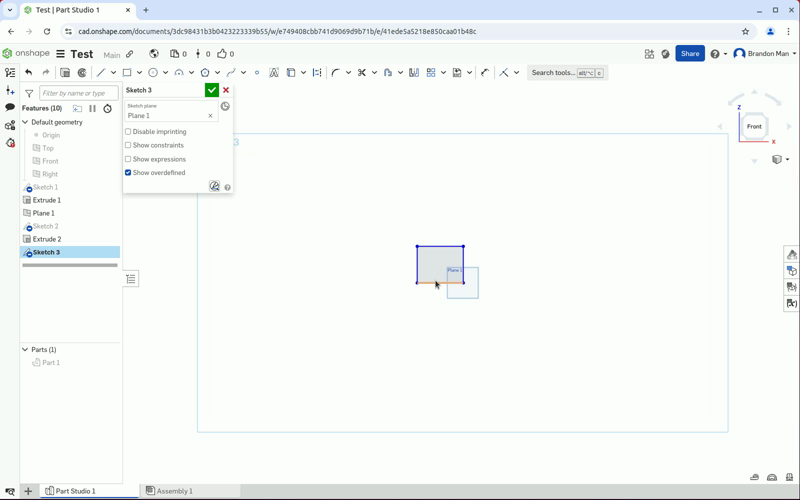
scroll(6)
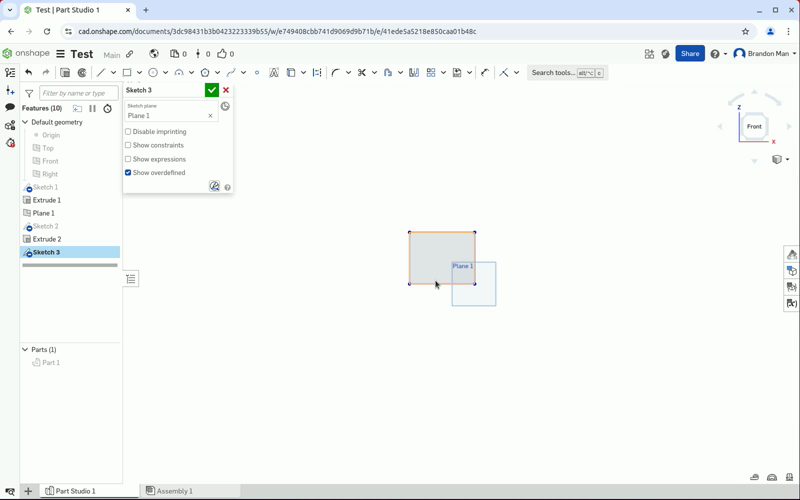
scroll(6)
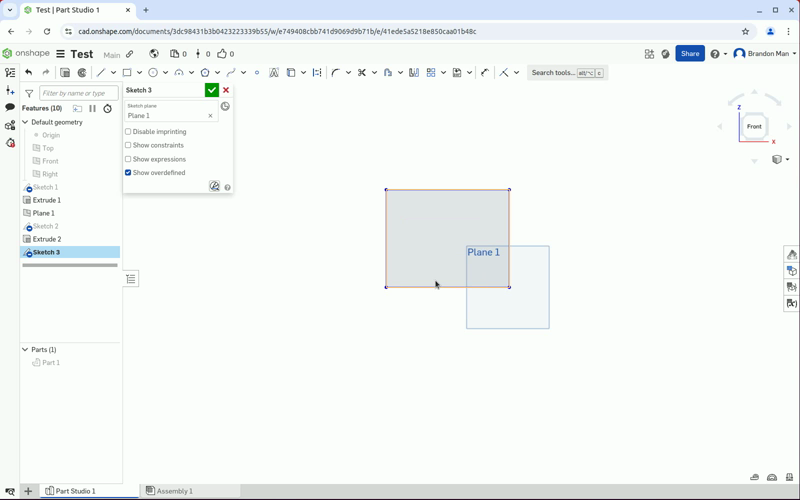
scroll(6)
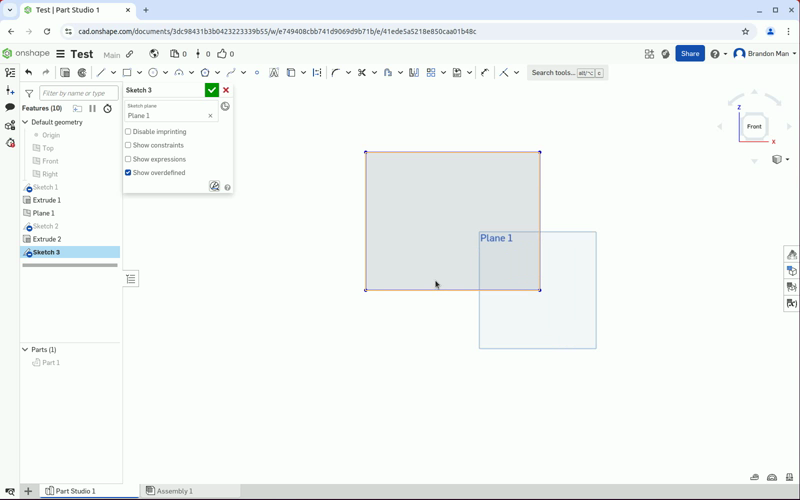
scroll(6)
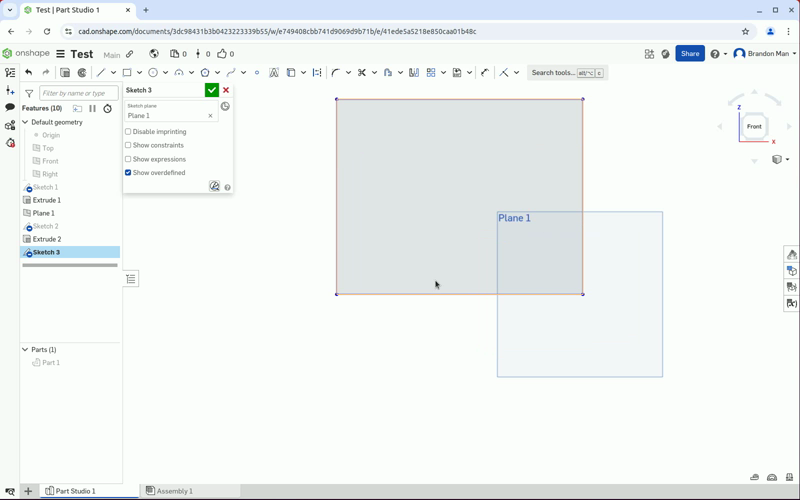
scroll(6)
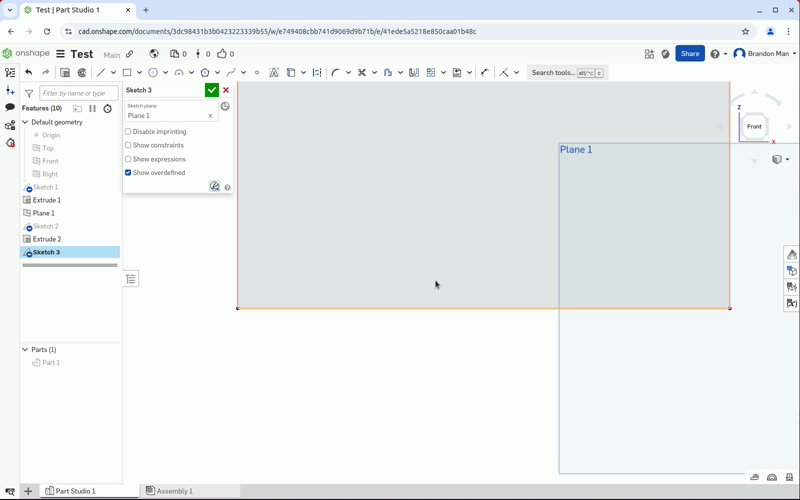
click(435, 280)
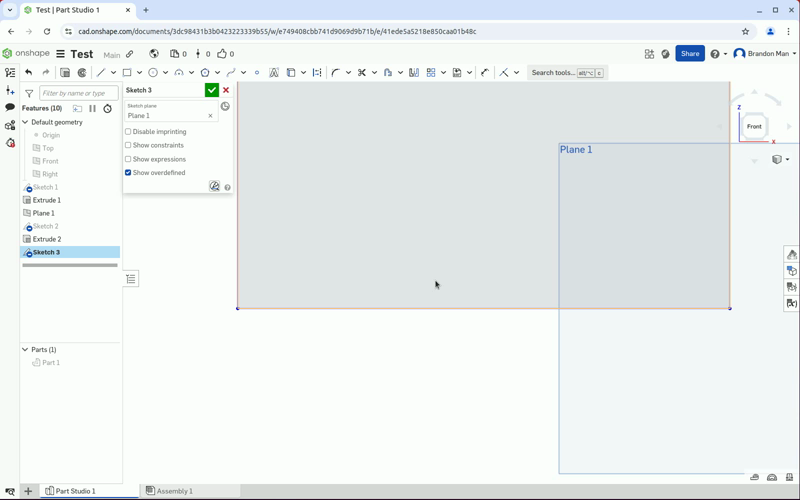
scroll(-6)
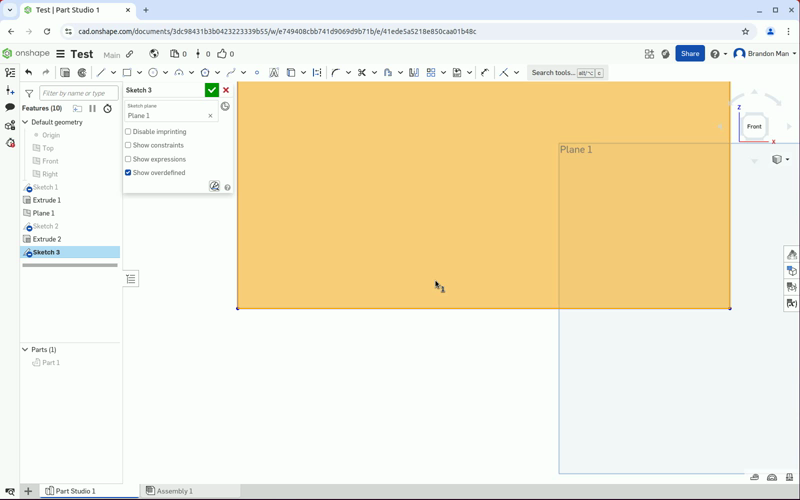
scroll(-6)
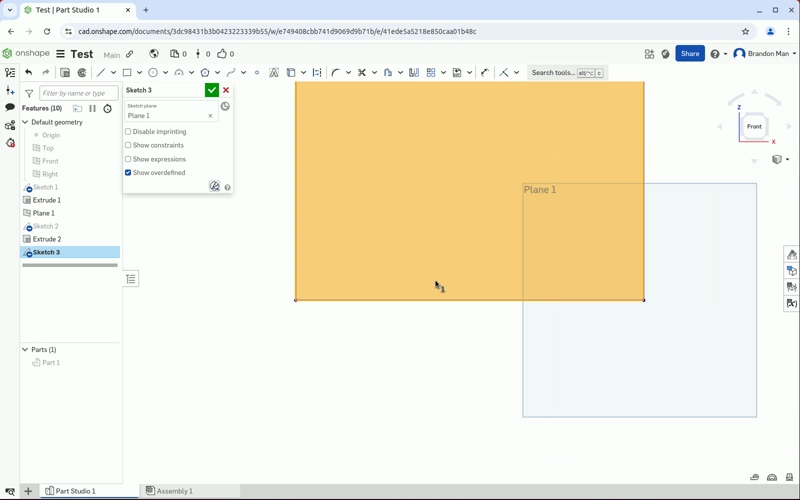
scroll(-6)
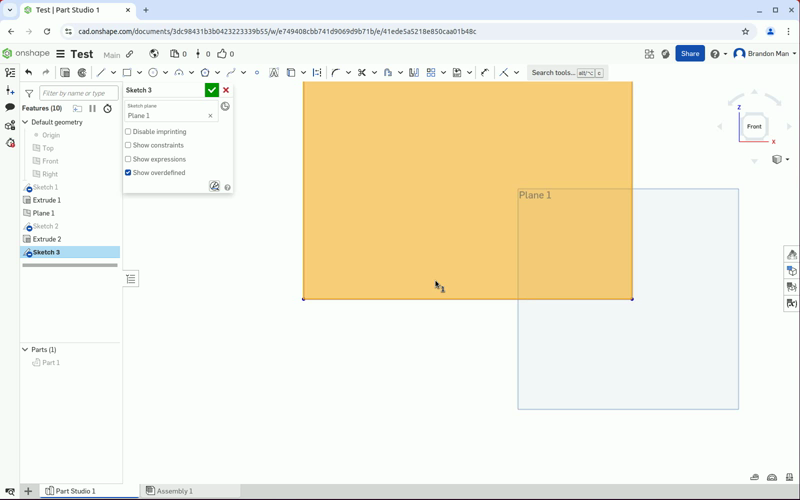
scroll(-6)
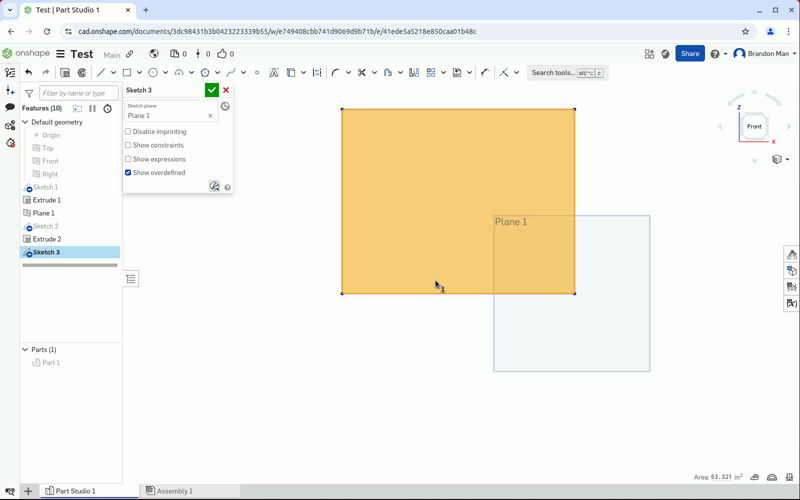
scroll(-6)
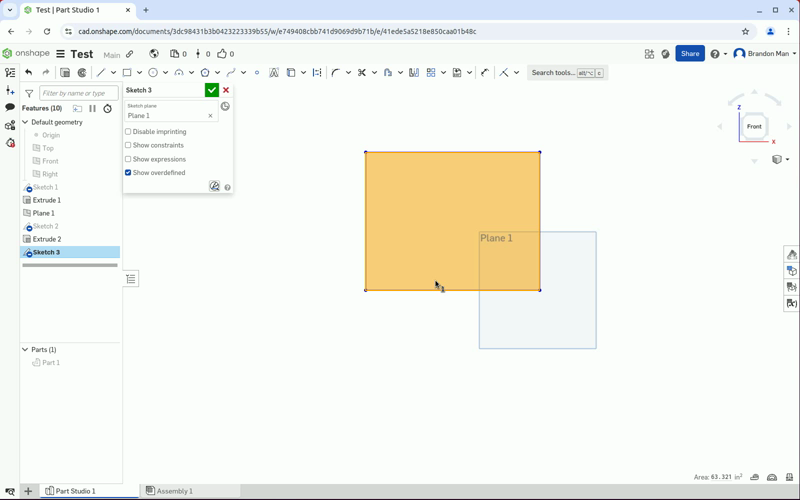
scroll(-6)
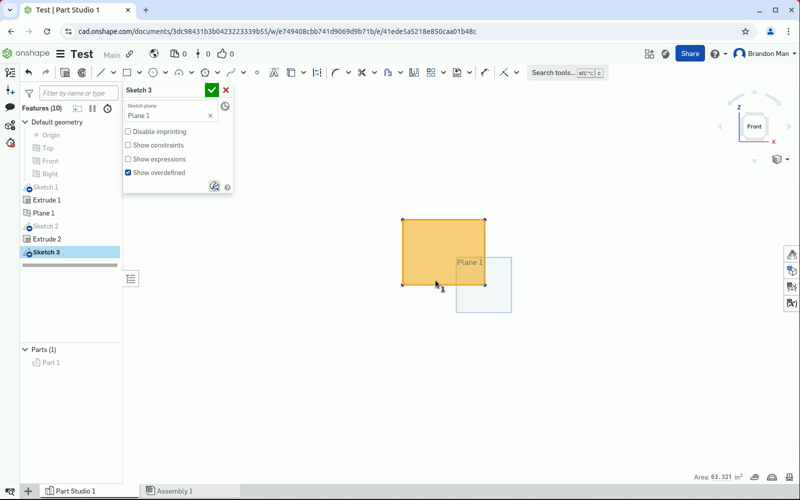
scroll(-6)
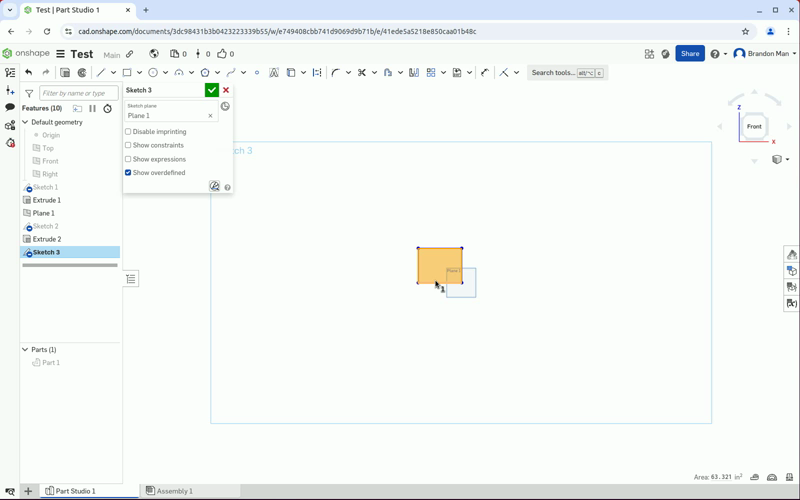
mouse_move(73, 352)
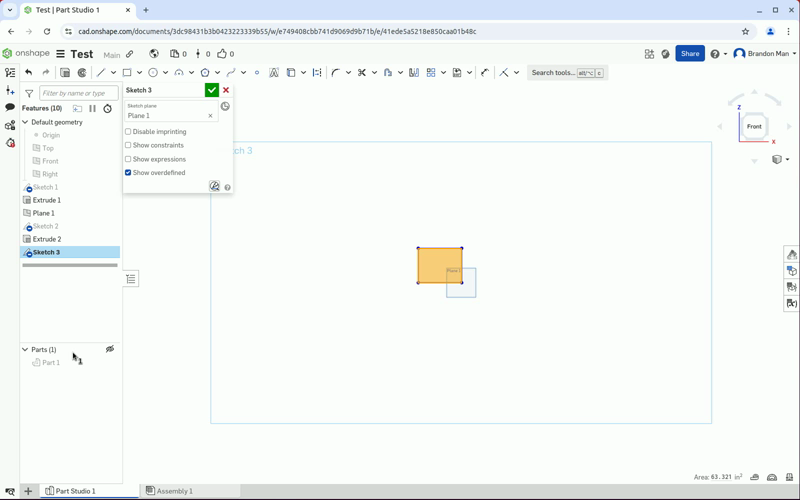
key(shift+y)
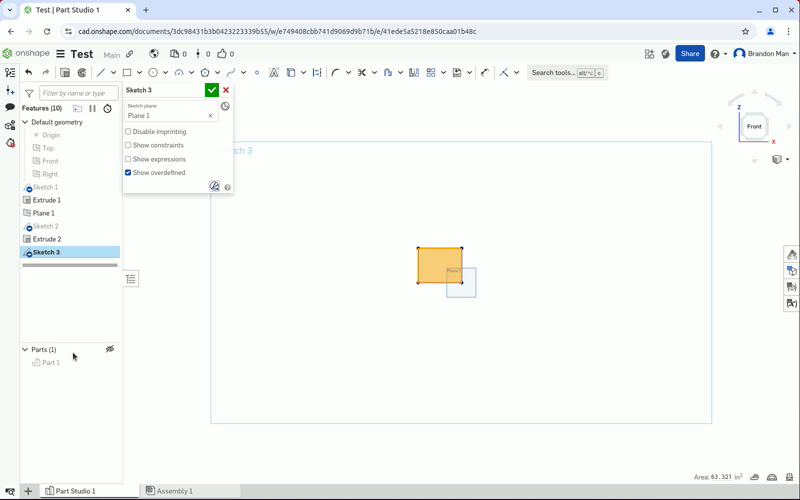
key(shift+e)
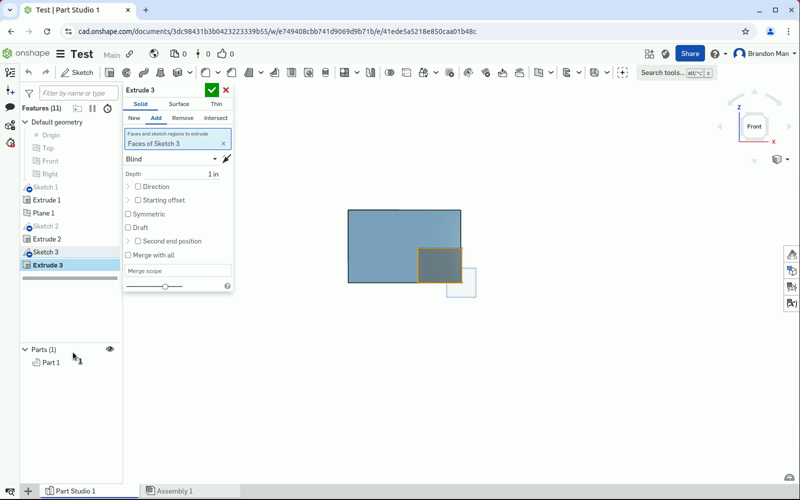
mouse_move(143, 106)
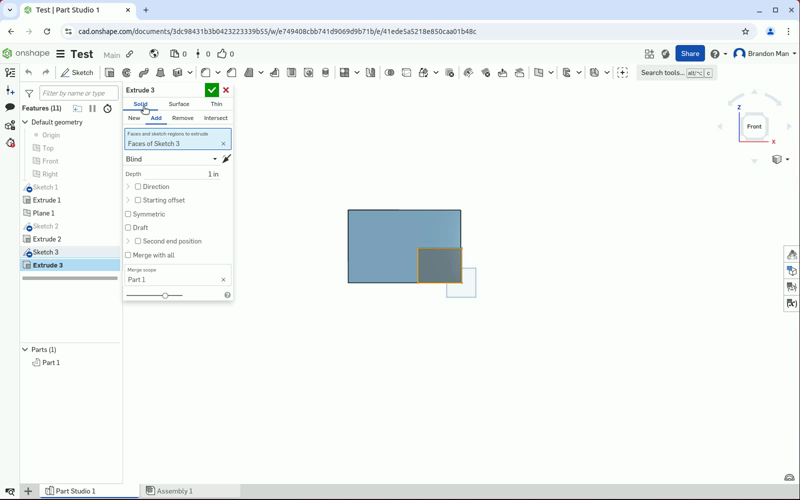
click(143, 106)
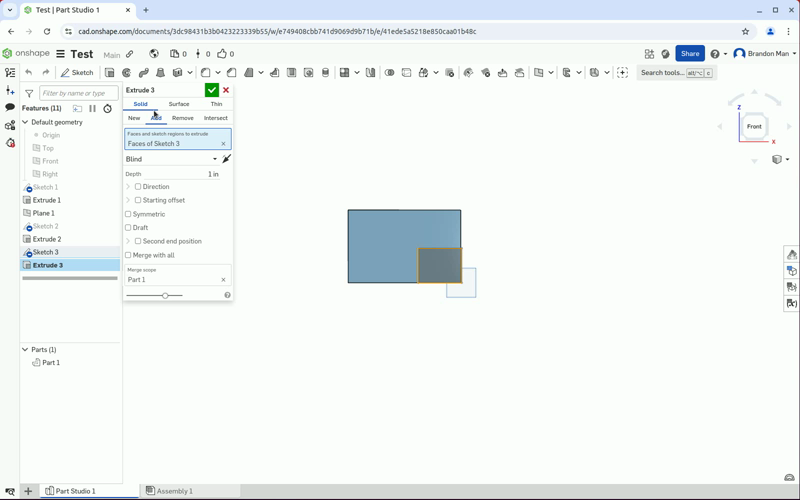
mouse_move(186, 120)
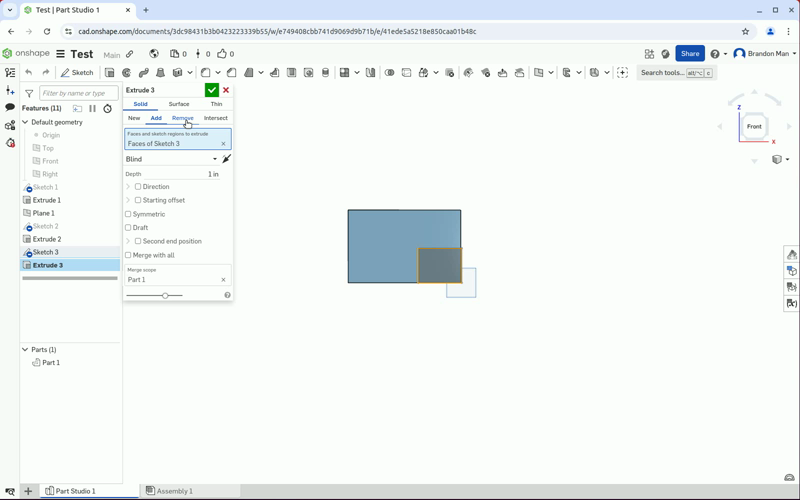
click(186, 120)
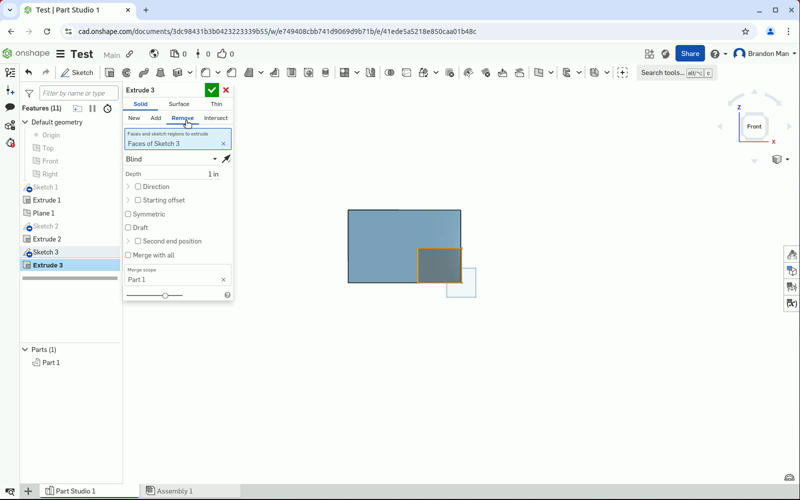
key(tab, 4)
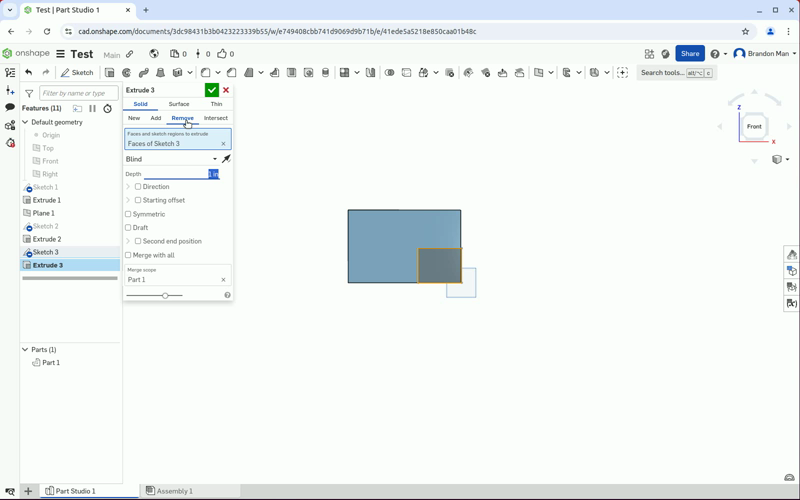
text(9.869)
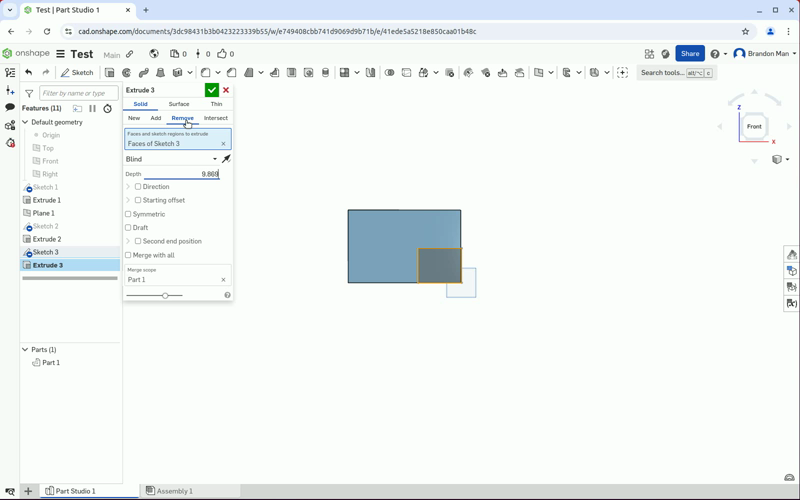
key(tab, 6)
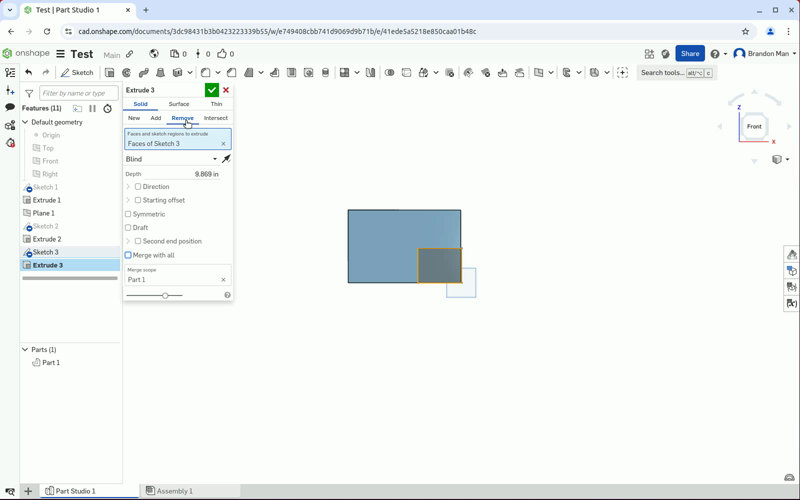
key(space)
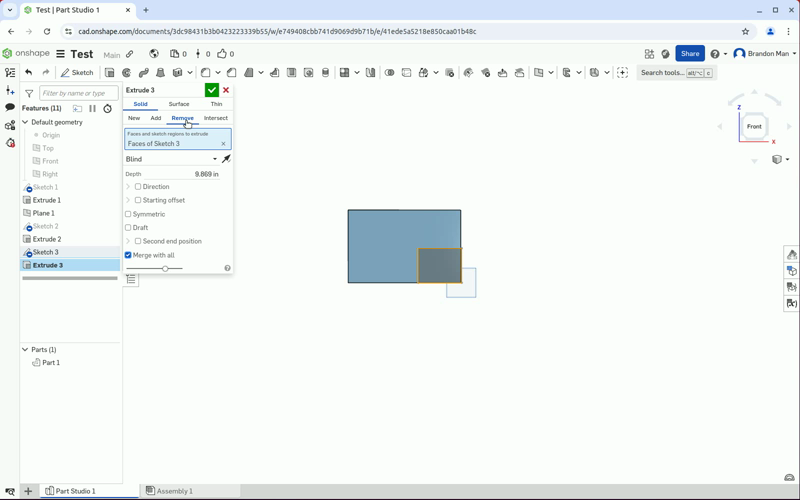
key(enter)
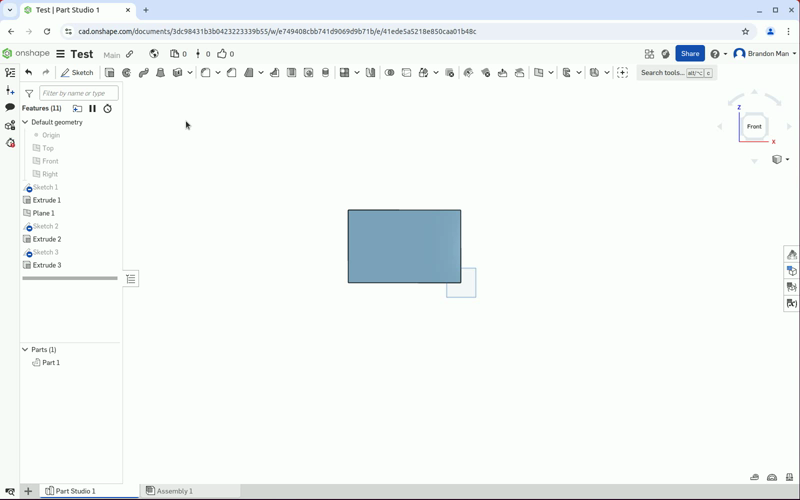
key(shift+h)
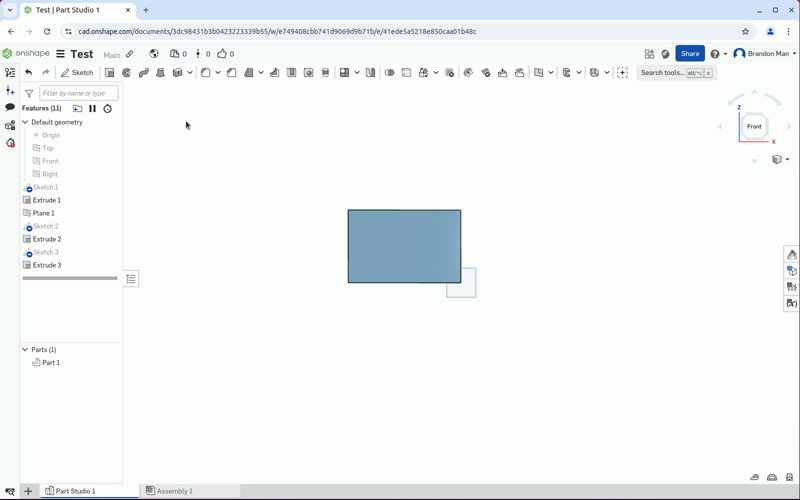
key(shift+h)
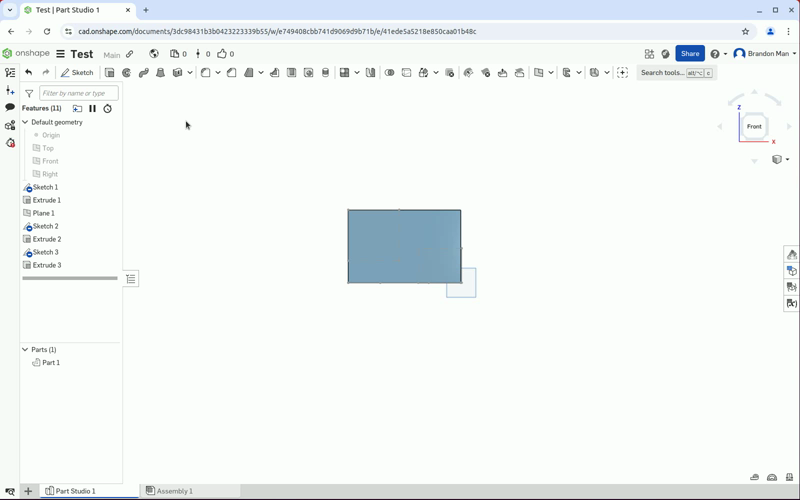
key(shift+7)
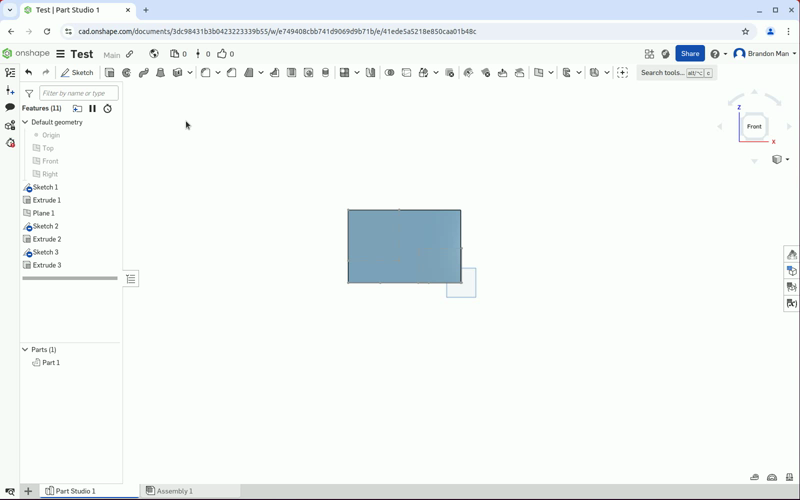
key(left, 2)
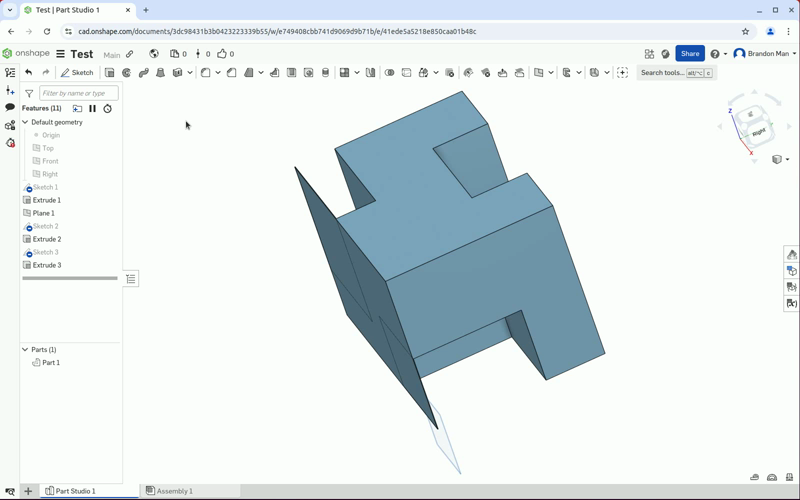
key(down, 2)
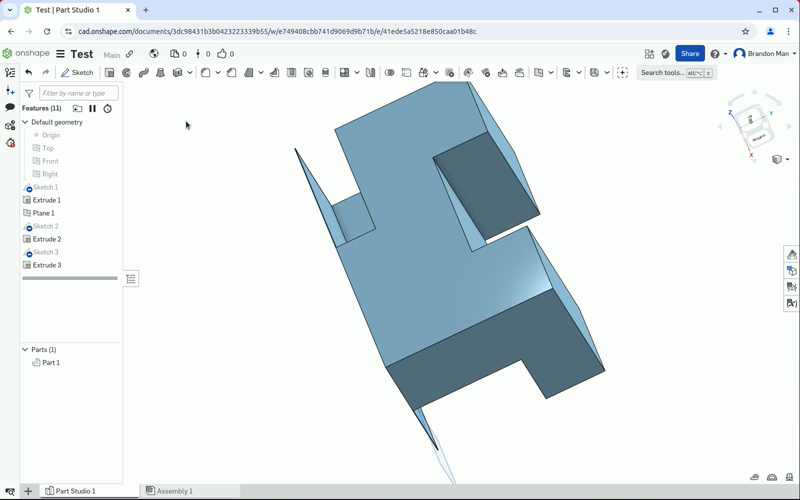
key(up, 2)
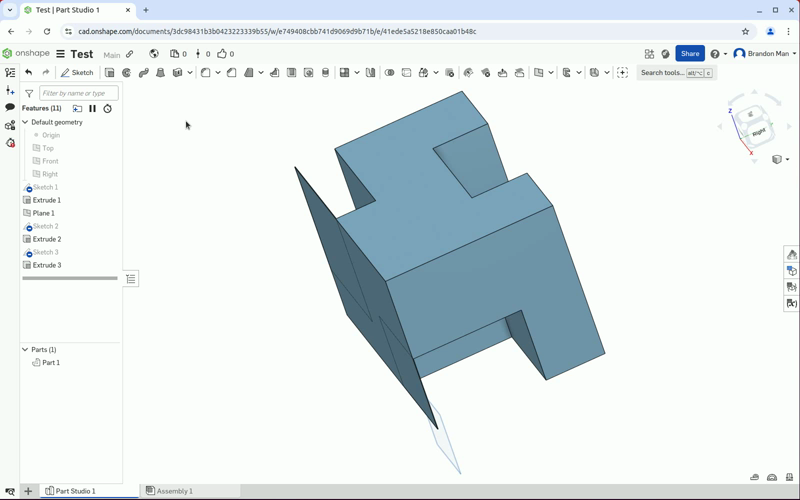
key(right, 2)
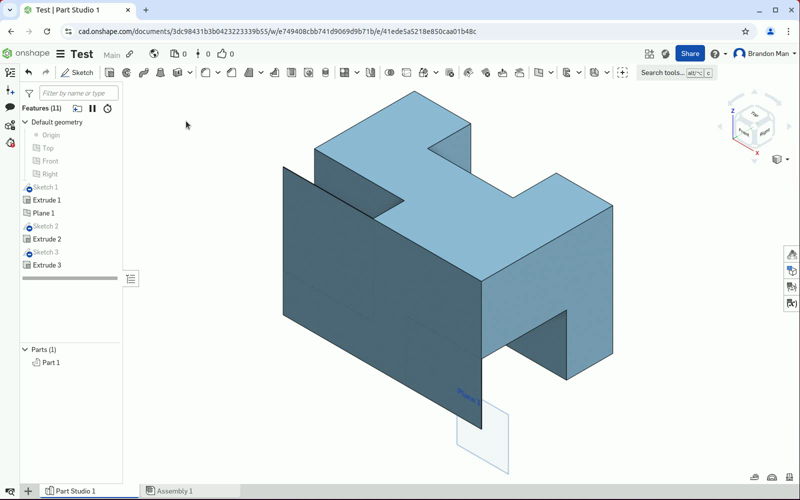
mouse_move(73, 189)
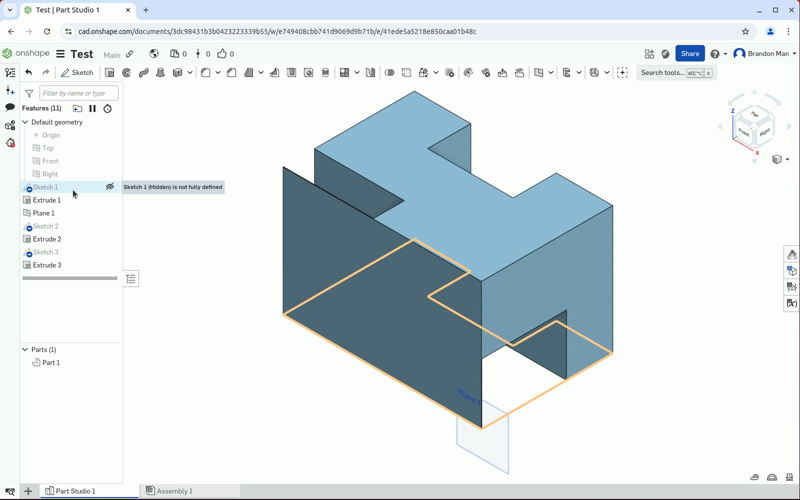
click(73, 189)